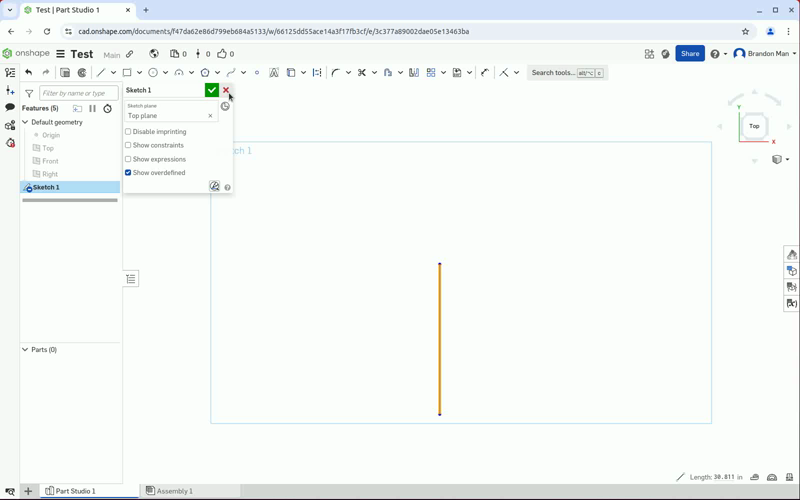
key(shift+h)
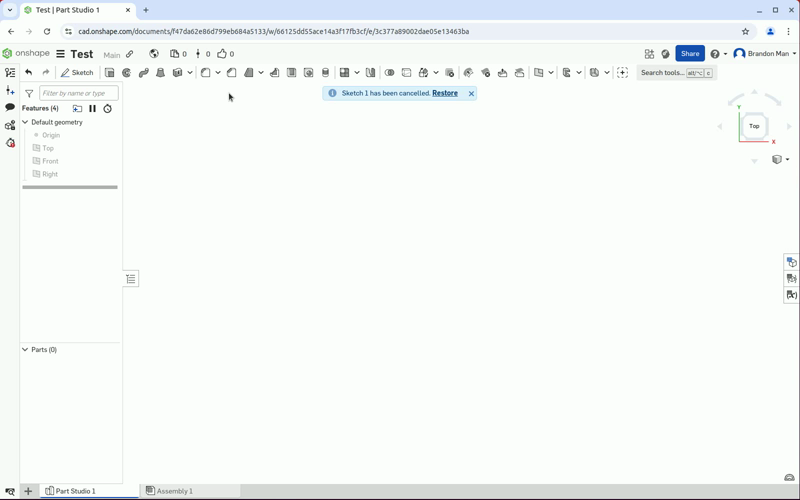
mouse_move(73, 352)
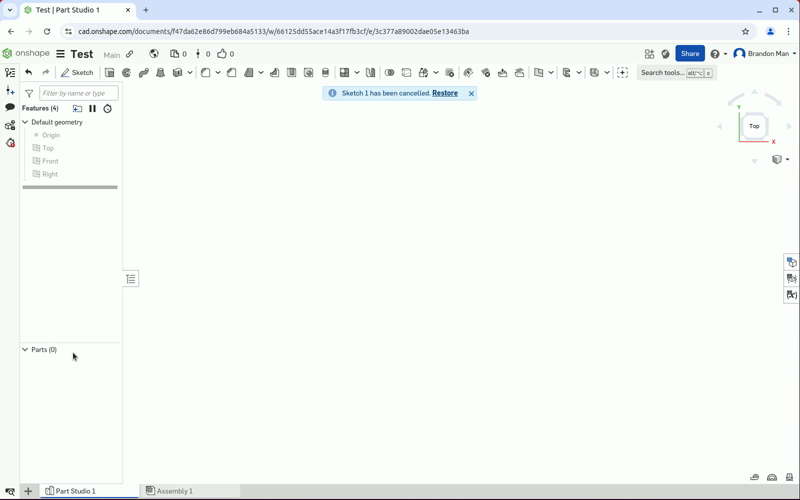
key(y)
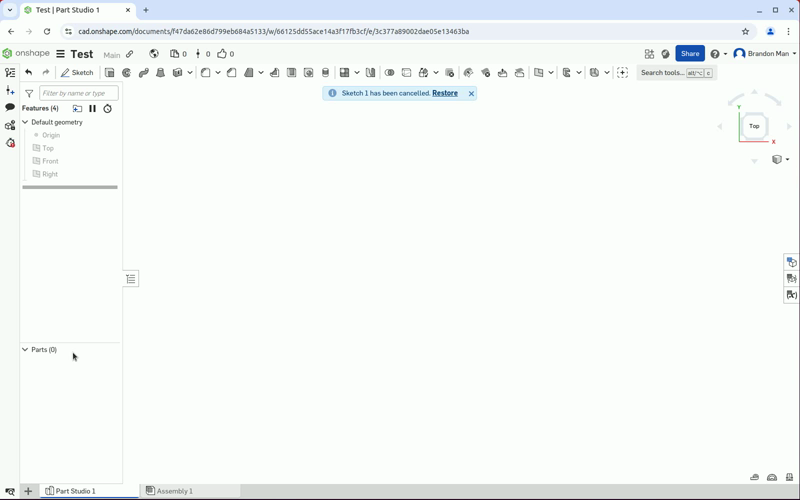
key(shift+p)
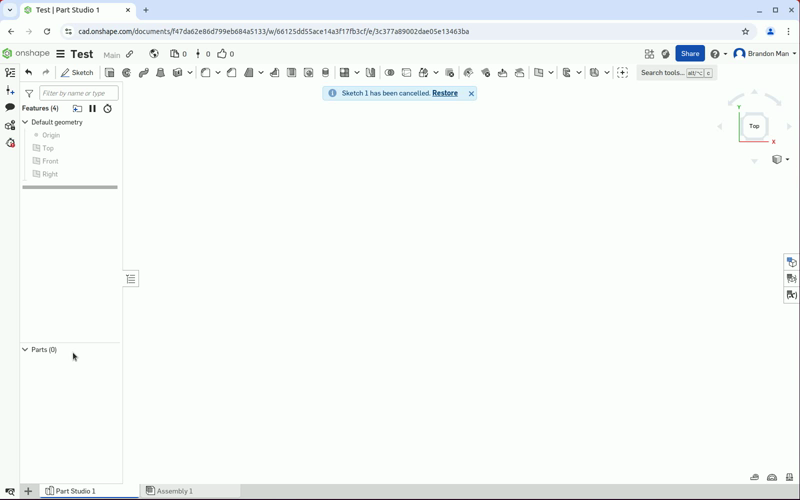
key(space)
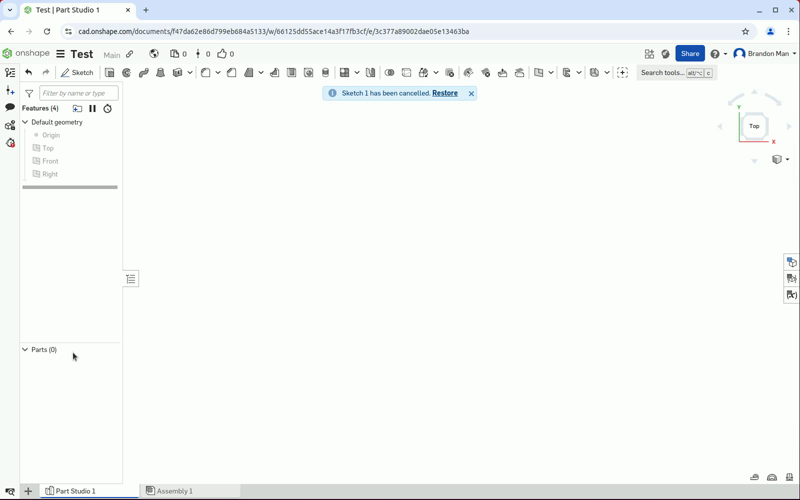
key_down(shift)
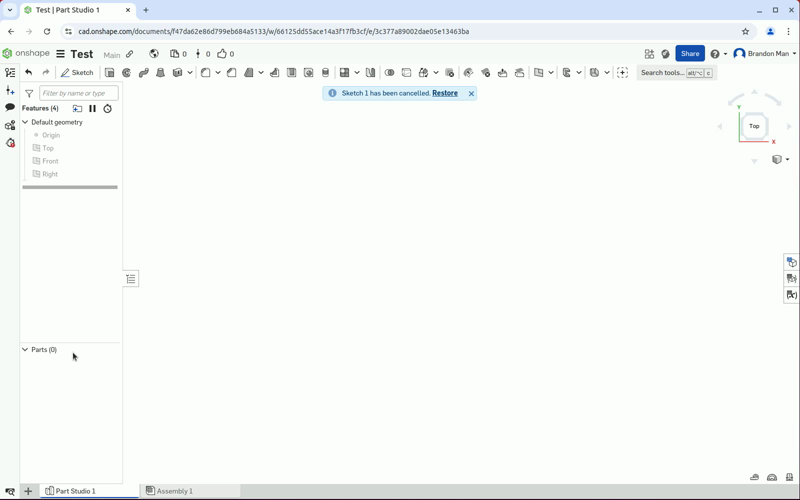
key(up)
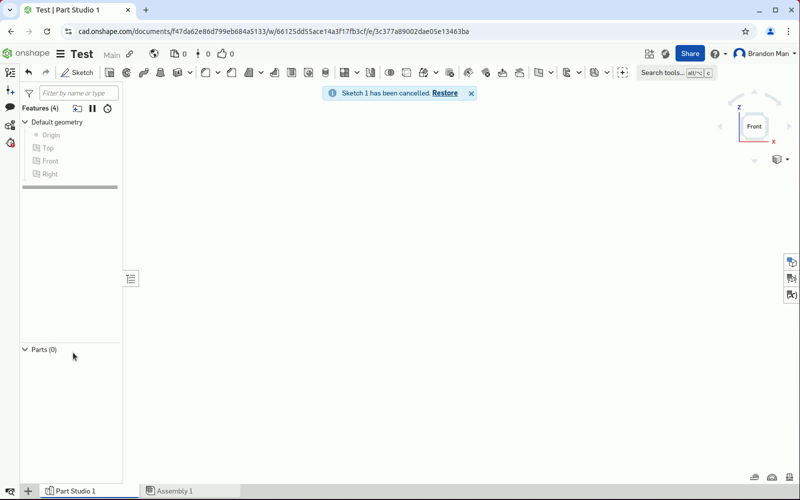
key_up(shift)
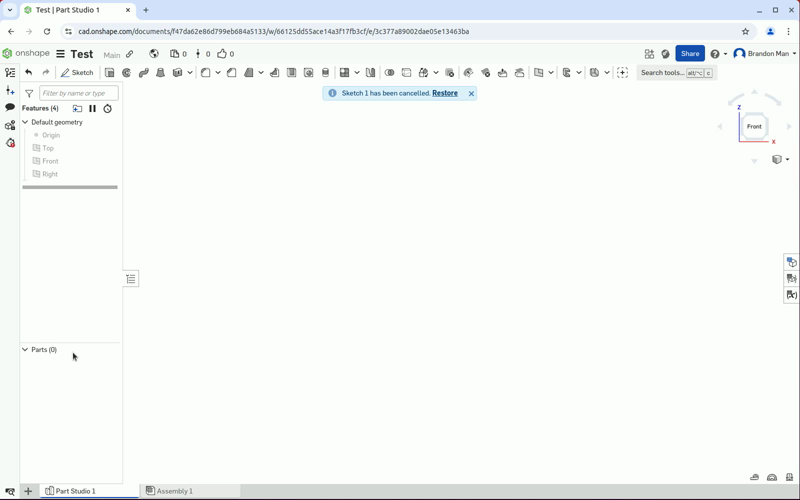
mouse_move(73, 352)
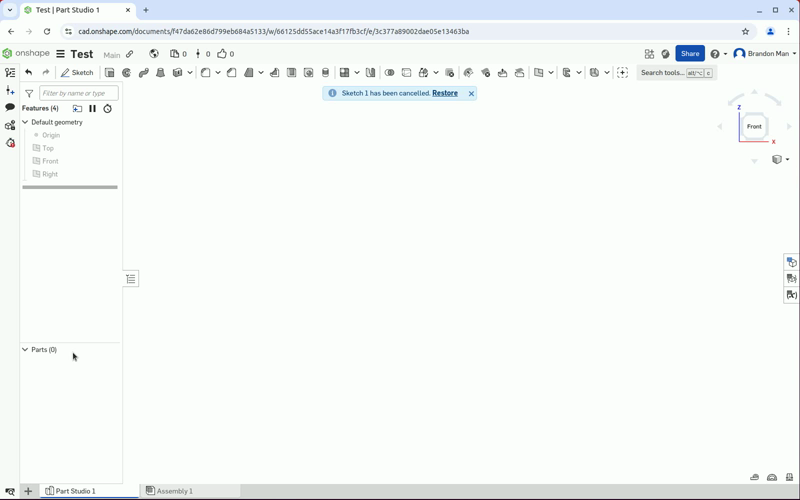
key(shift+y)
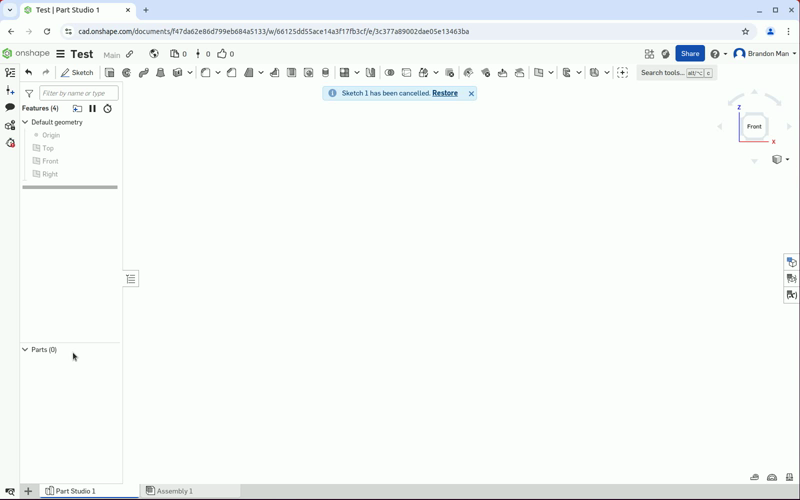
key(shift+s)
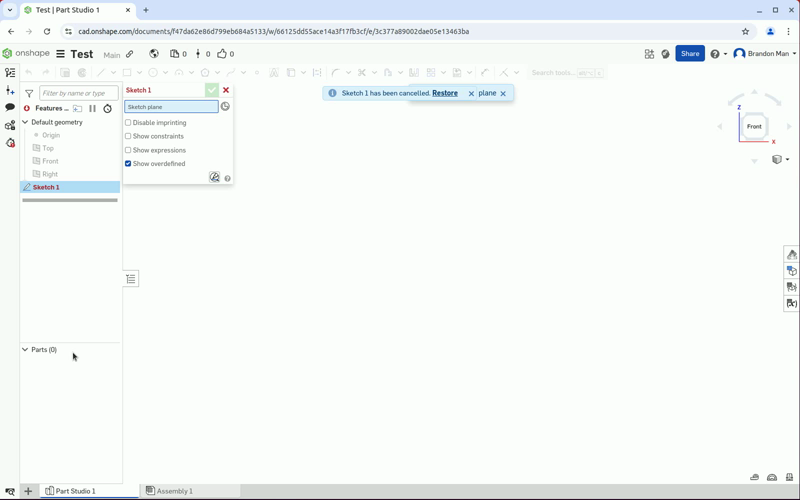
mouse_move(73, 163)
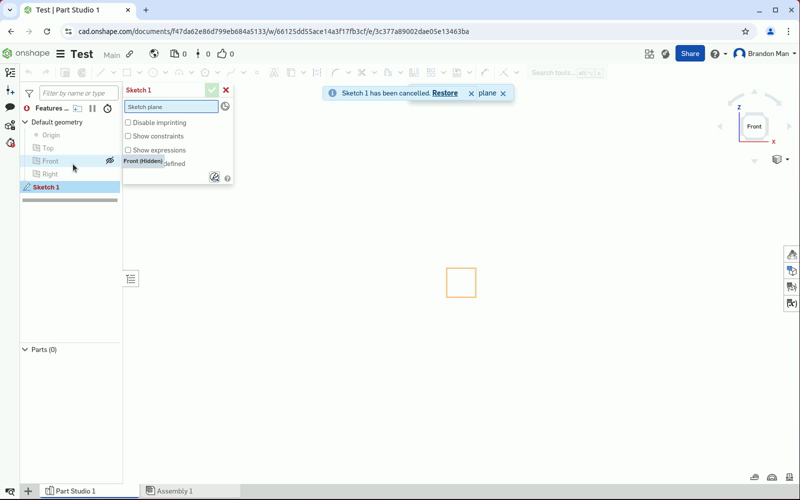
click(73, 163)
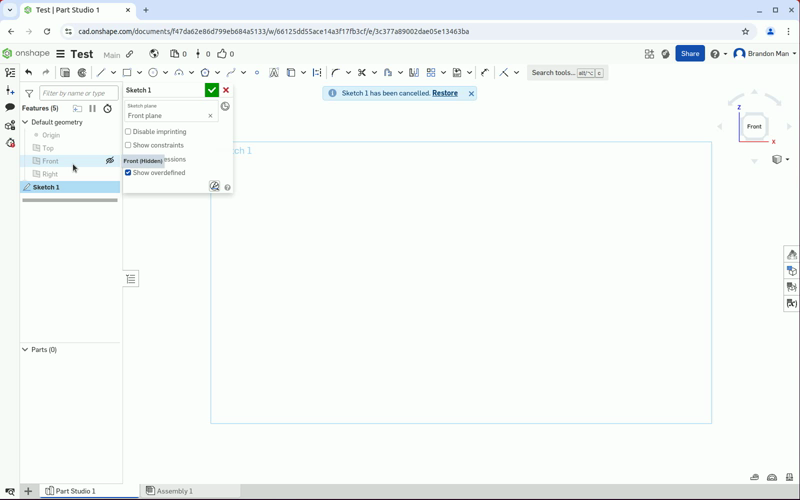
mouse_move(73, 352)
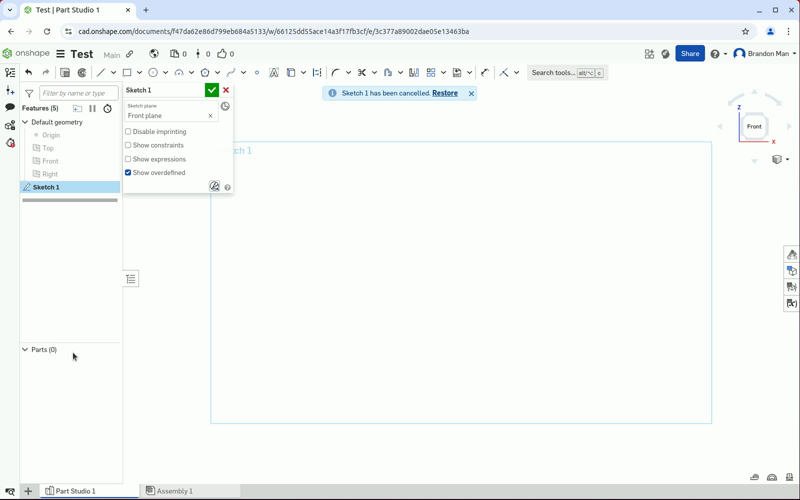
key(y)
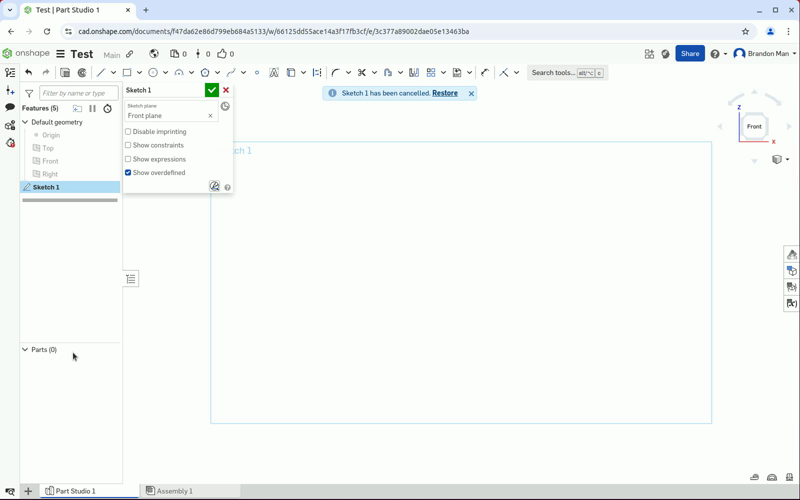
key(l)
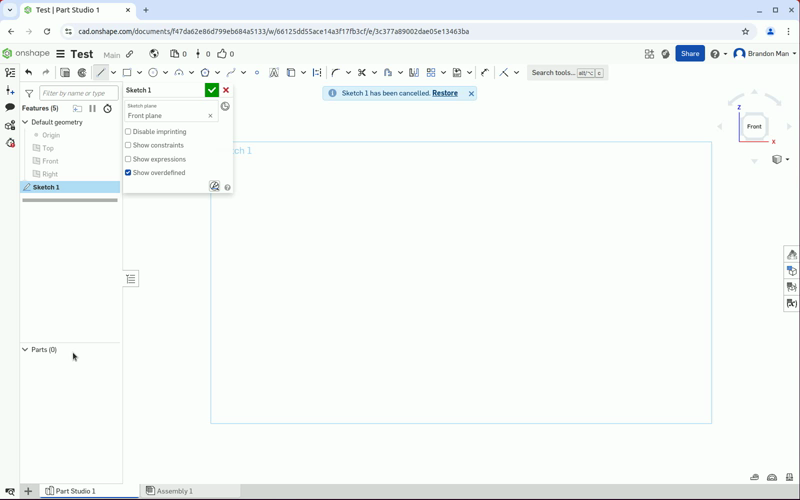
key_down(shift)
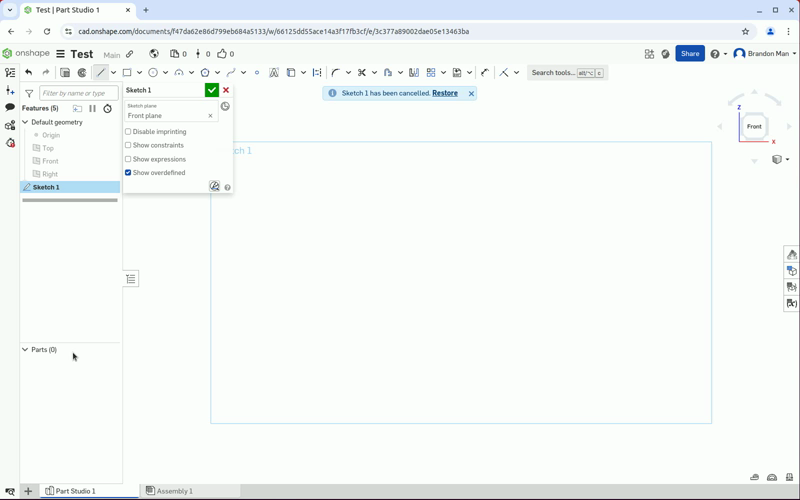
mouse_move(370, 282)
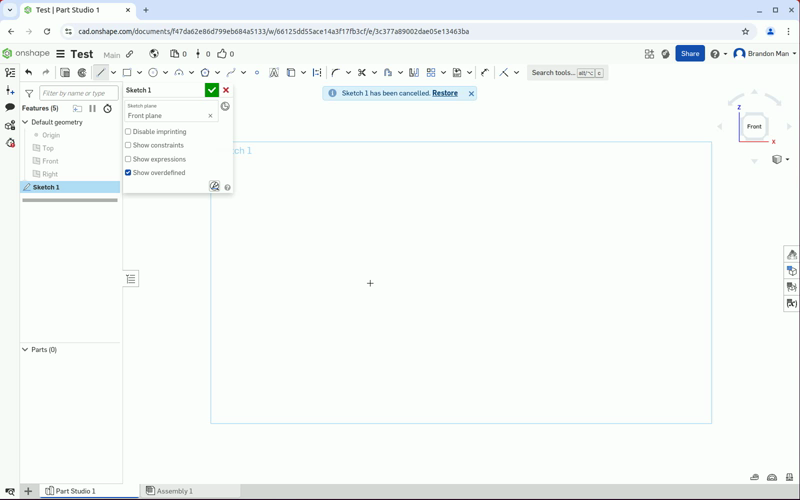
click(370, 282)
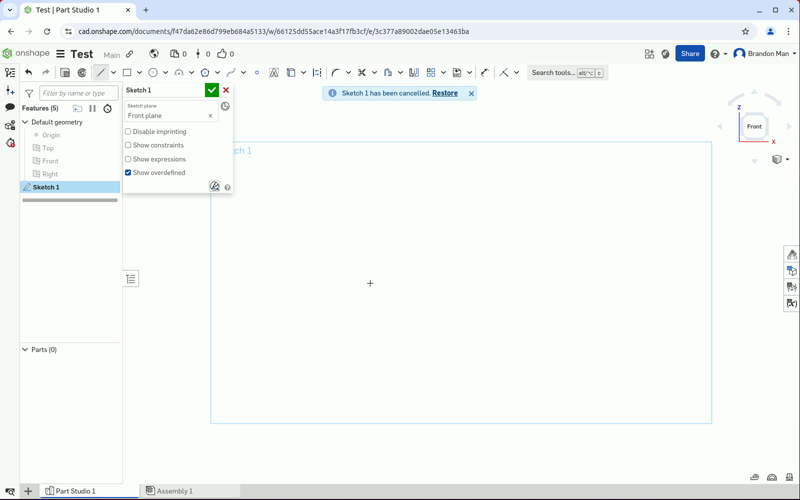
key_up(shift)
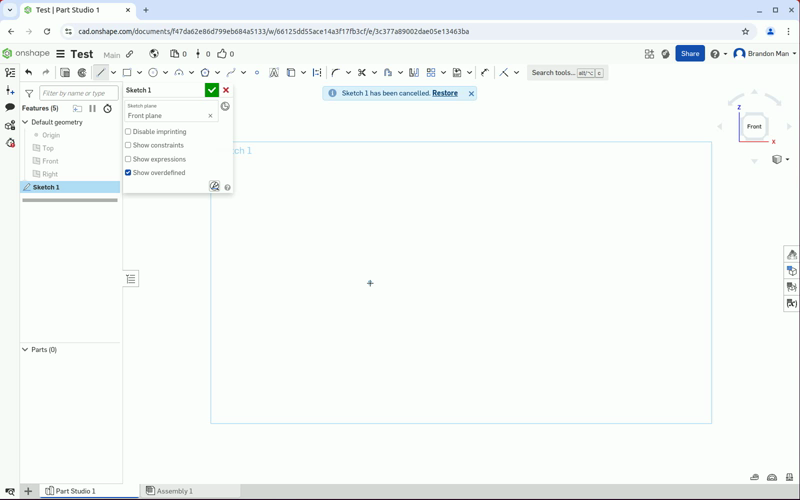
key_down(shift)
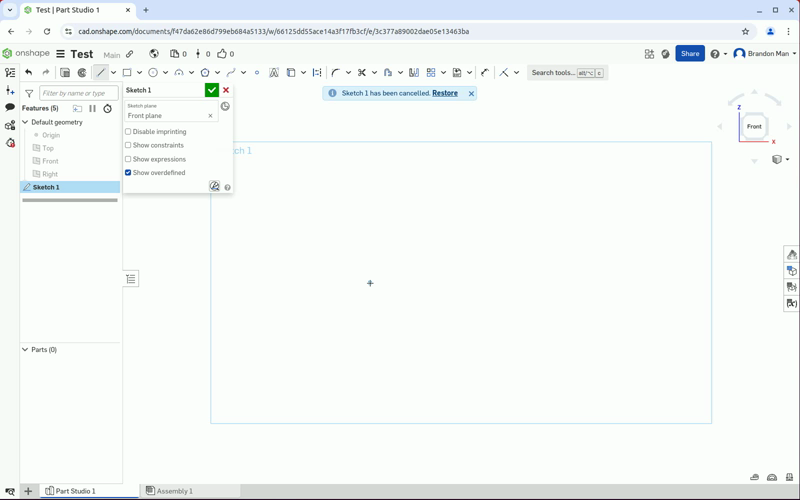
mouse_move(461, 282)
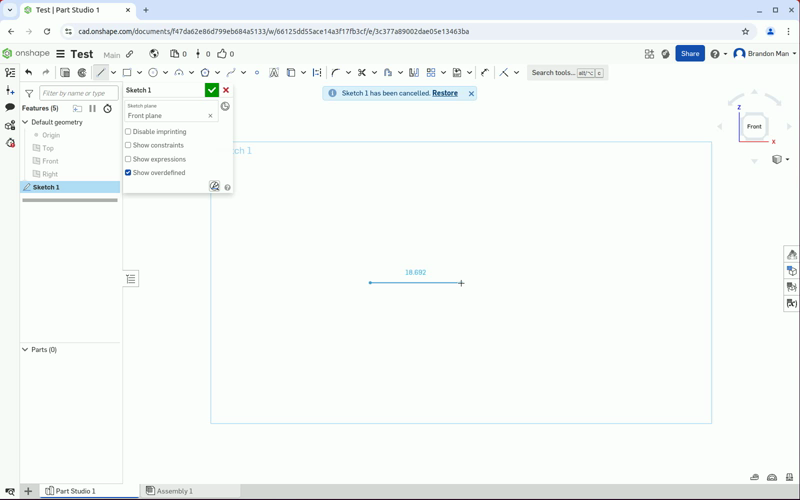
click(461, 282)
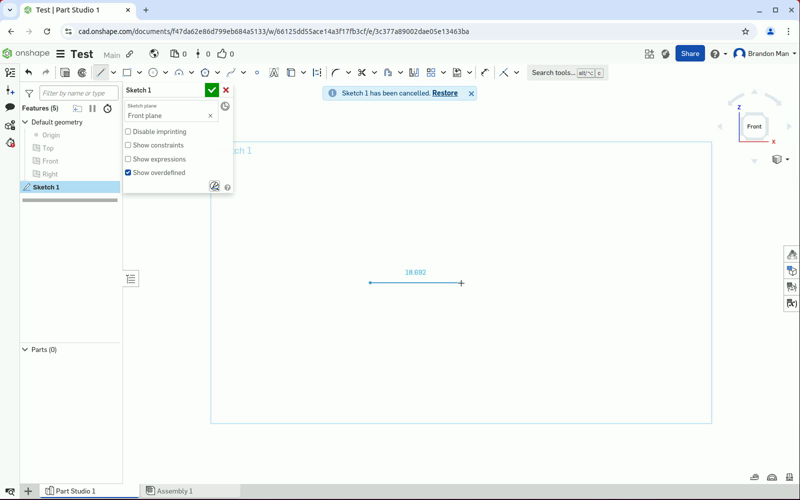
key_up(shift)
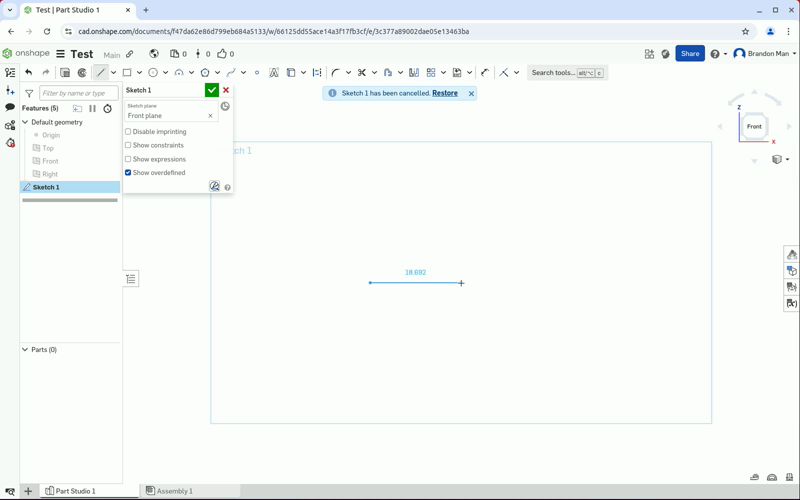
key_down(shift)
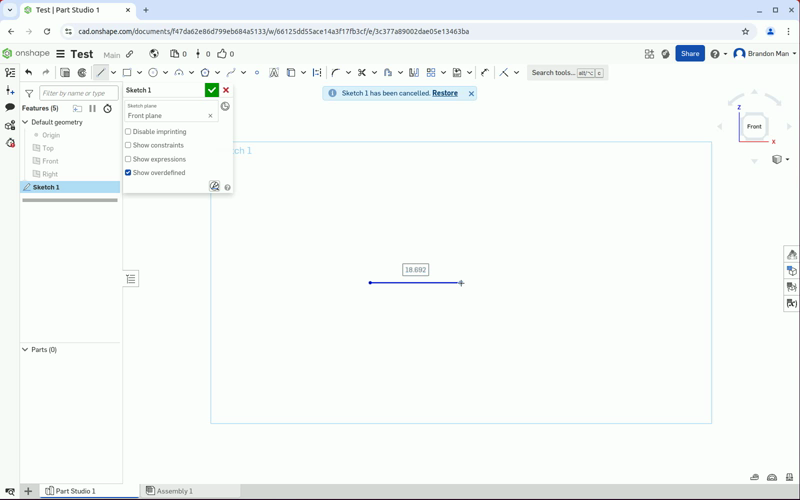
mouse_move(461, 192)
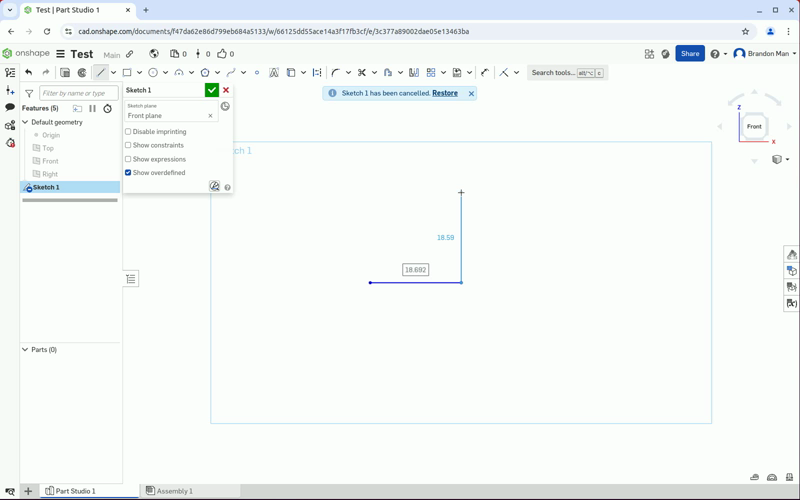
click(461, 192)
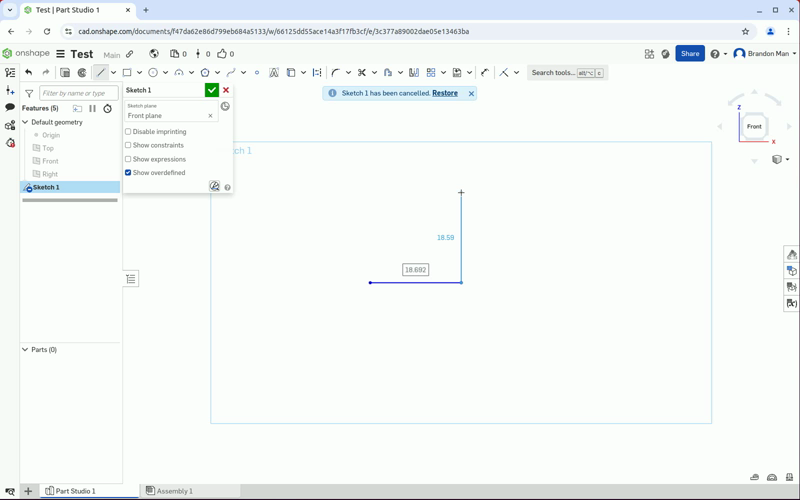
key_up(shift)
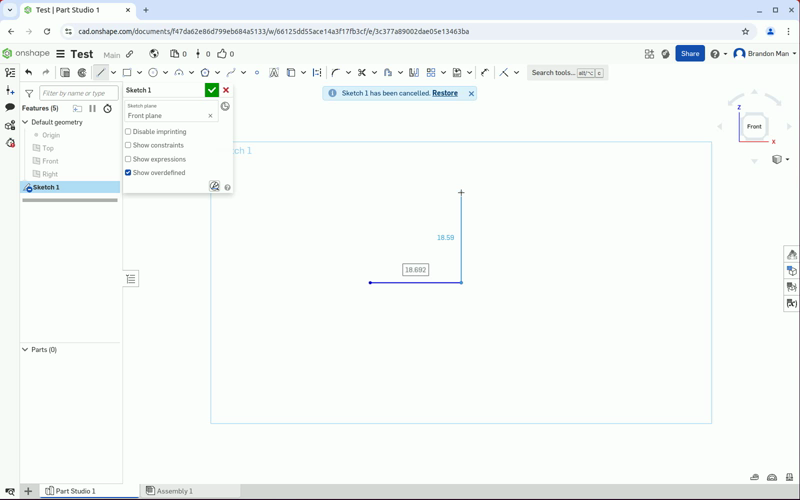
key_down(shift)
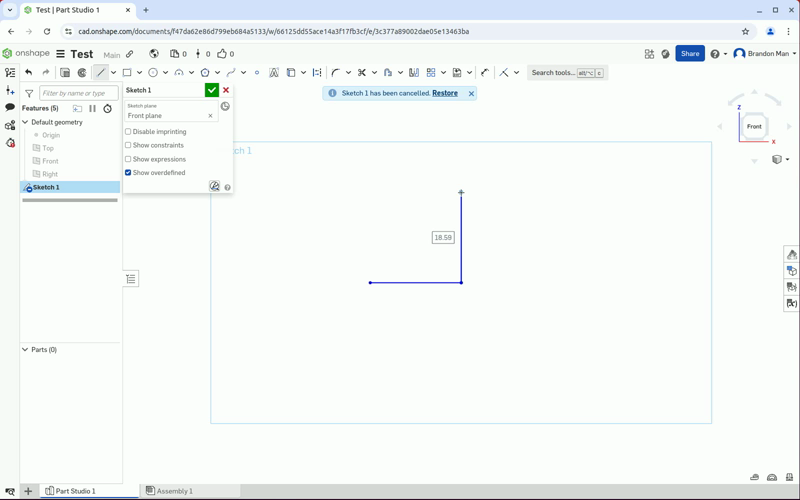
mouse_move(370, 192)
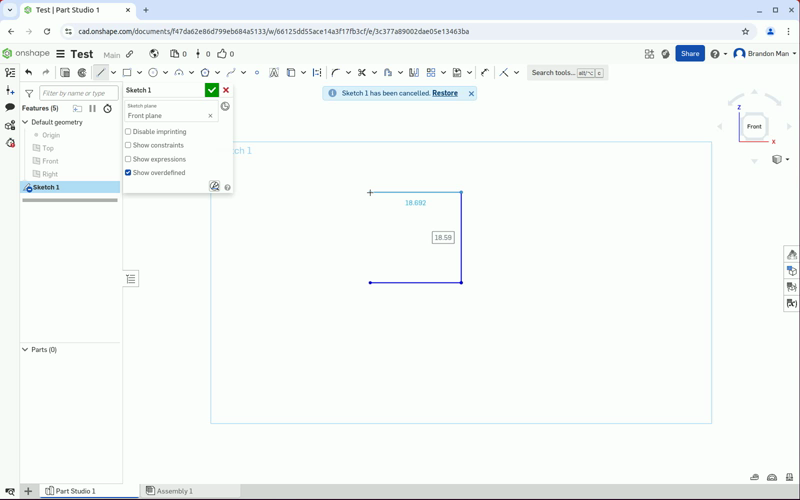
click(370, 192)
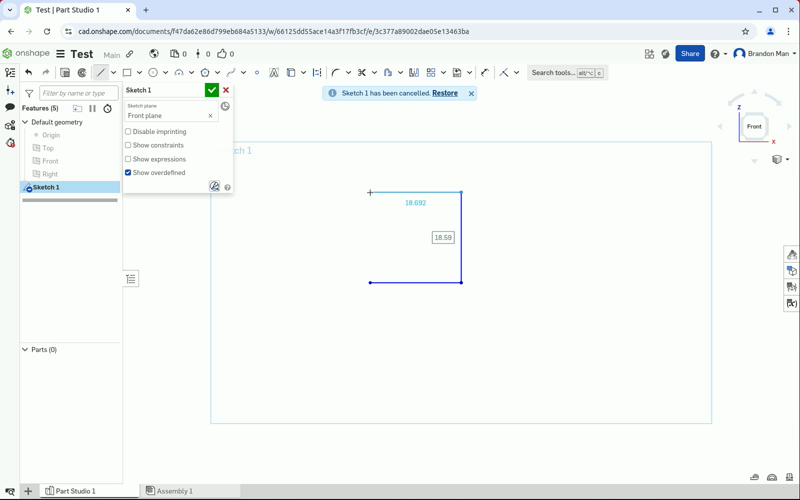
key_up(shift)
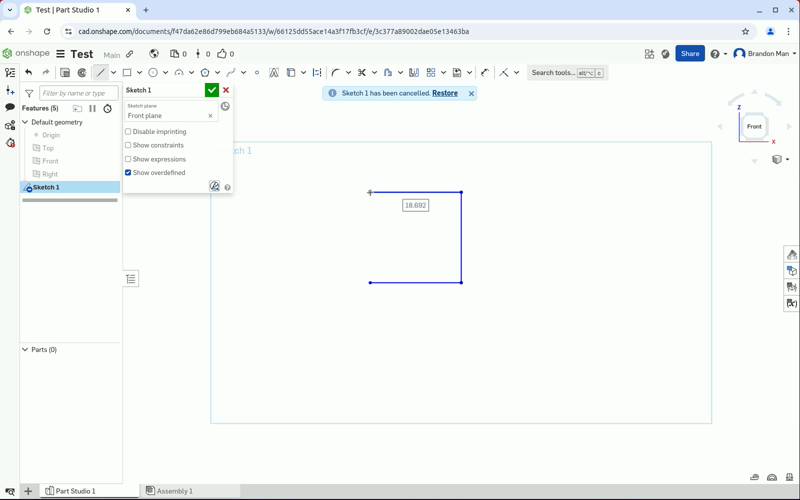
key_down(shift)
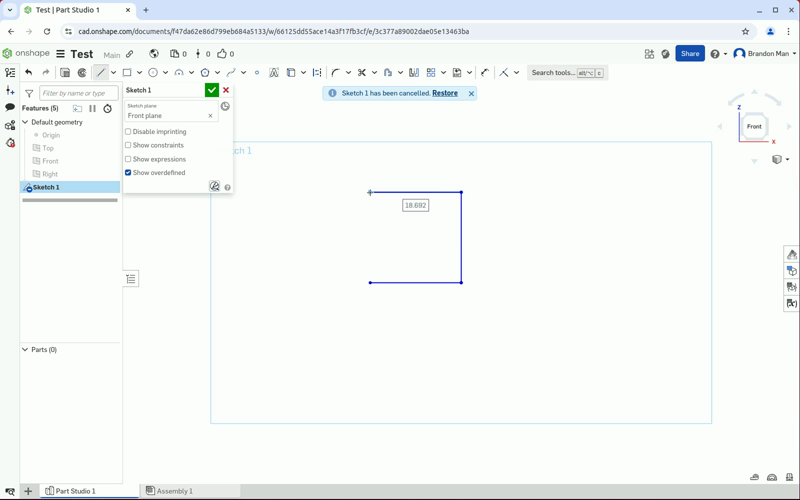
mouse_move(370, 282)
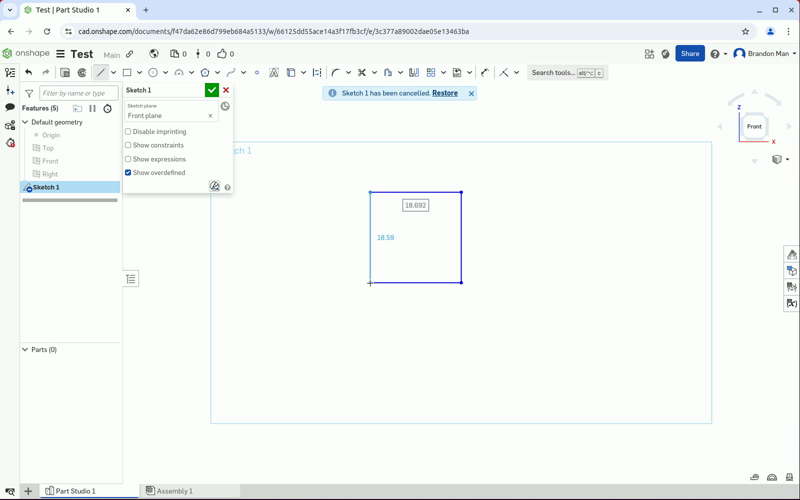
key_up(shift)
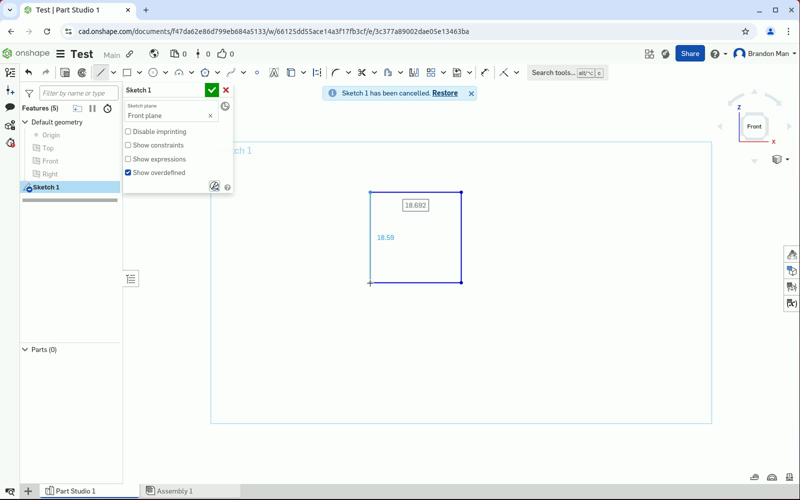
click(370, 282)
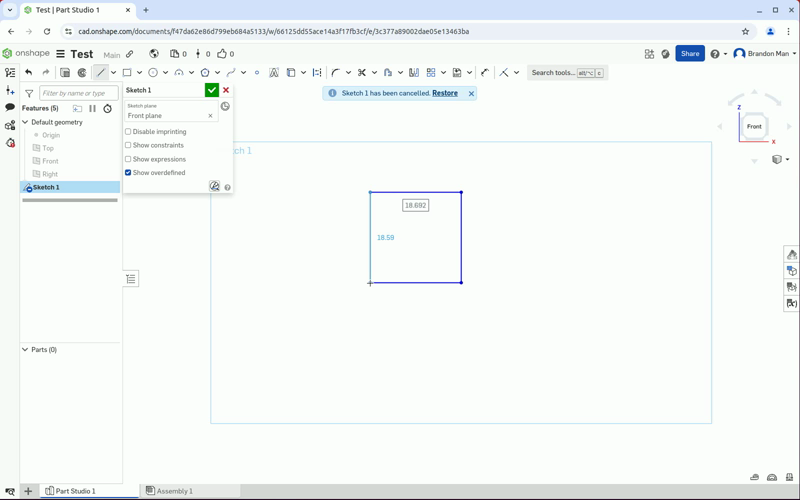
key(esc)
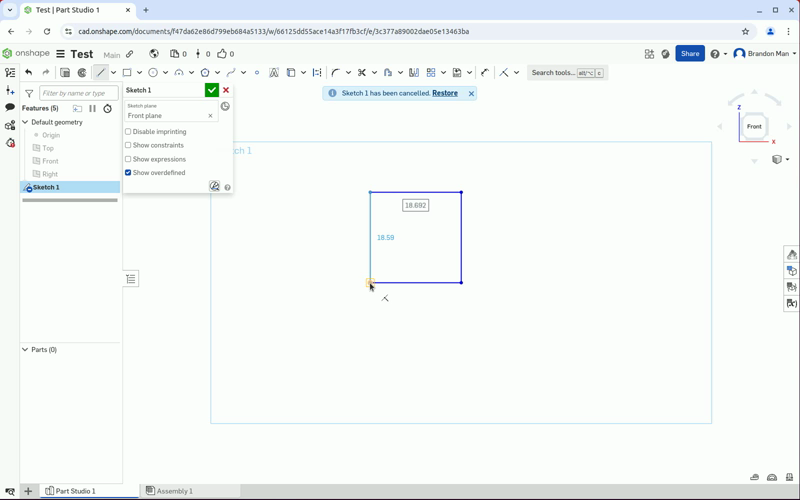
mouse_move(414, 245)
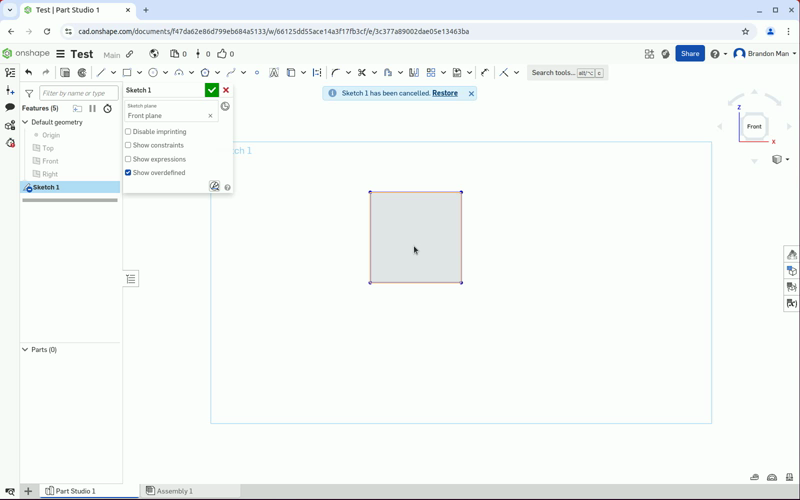
click(414, 245)
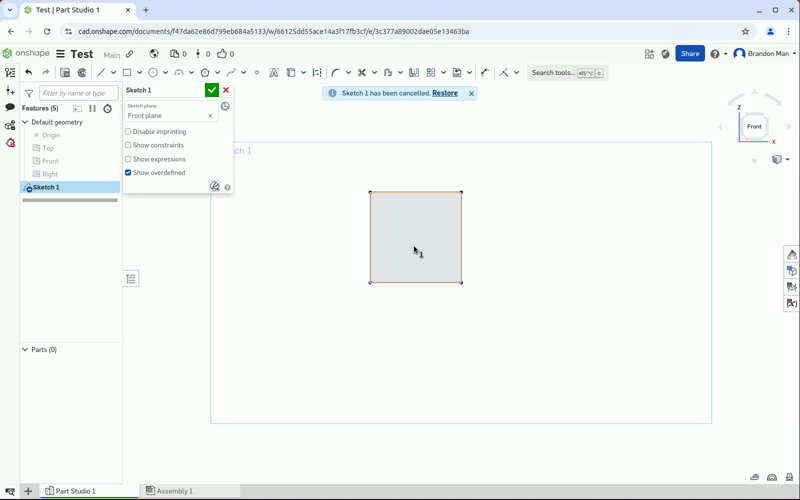
mouse_move(73, 352)
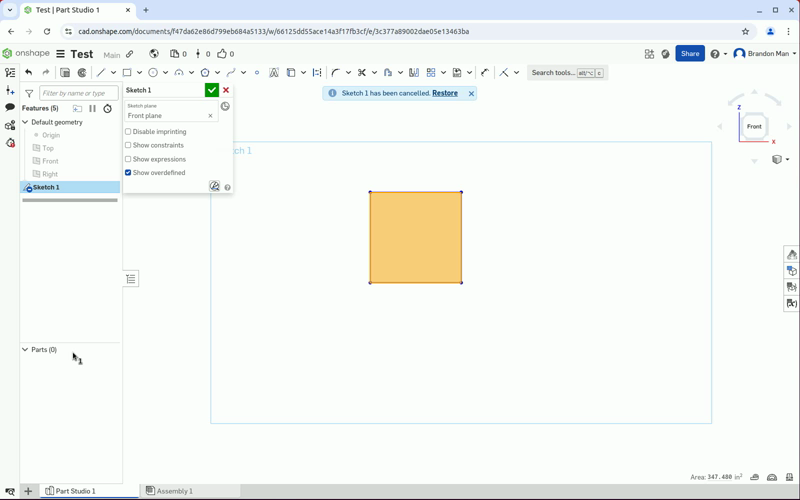
key(shift+y)
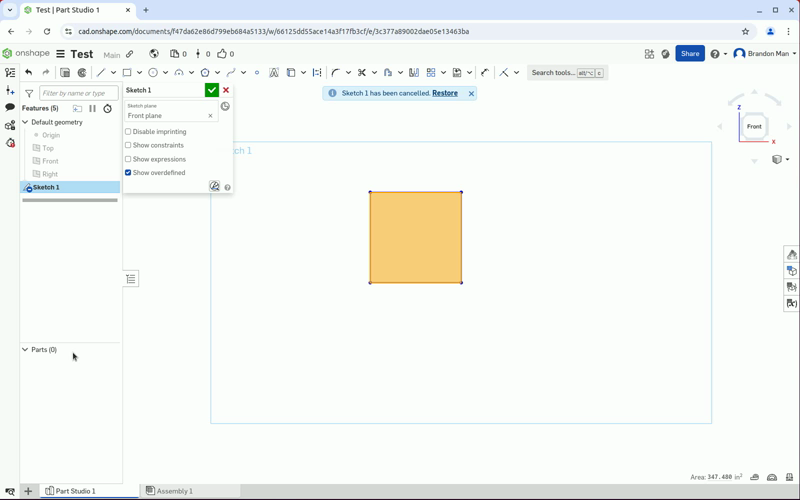
key(shift+e)
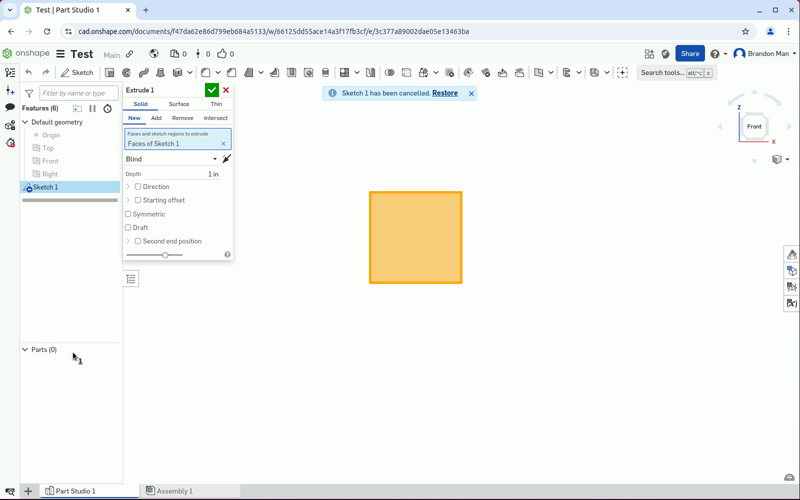
mouse_move(143, 106)
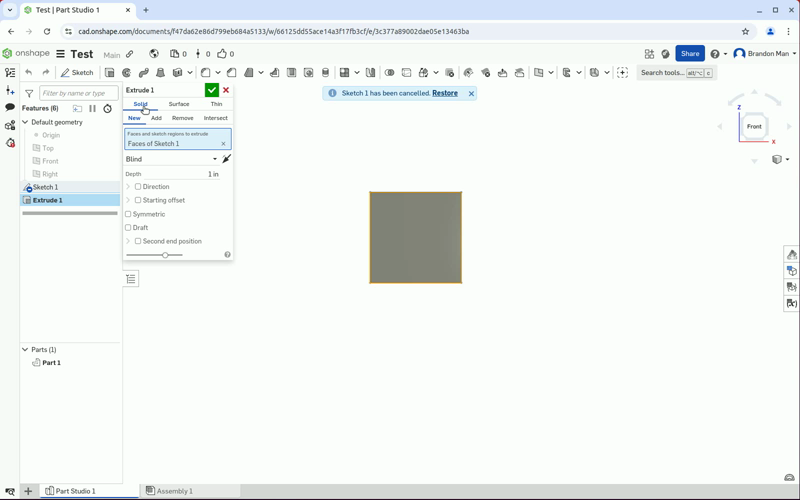
click(143, 106)
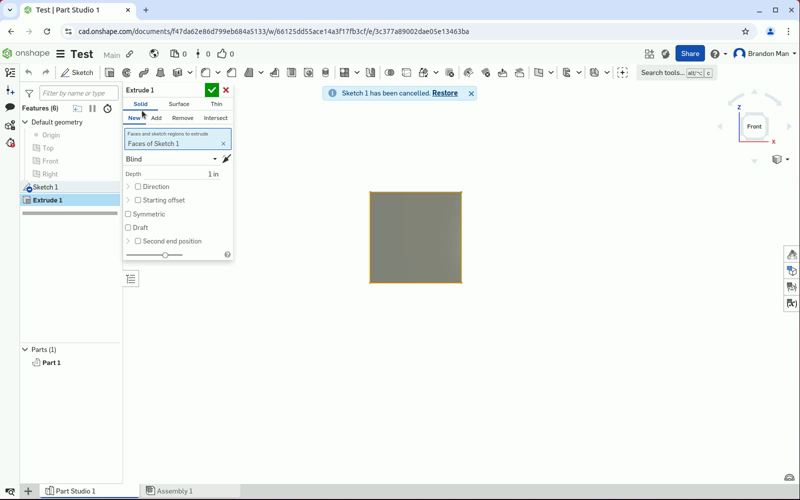
mouse_move(137, 120)
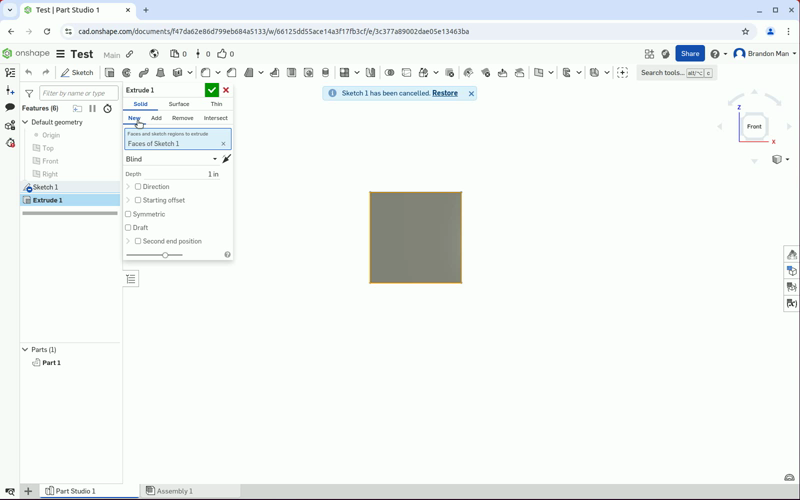
click(137, 120)
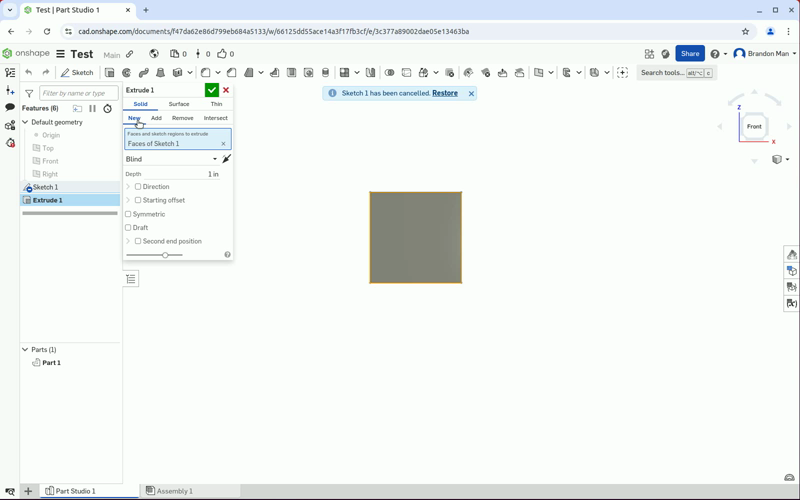
key(tab, 4)
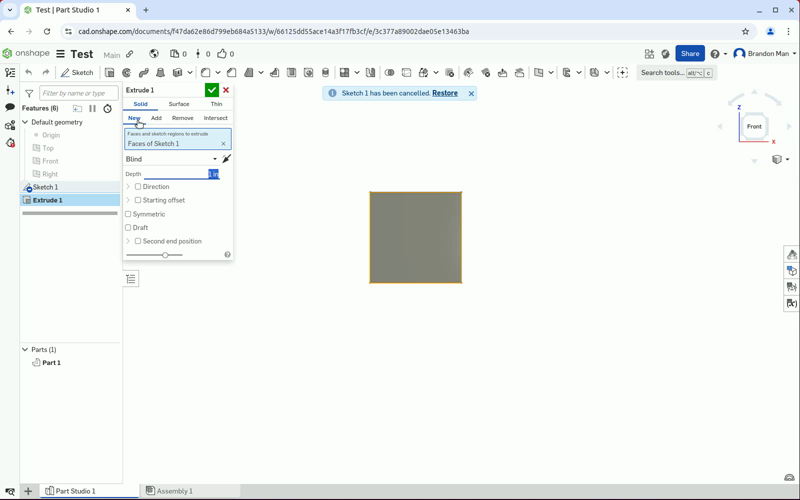
text(18.535)
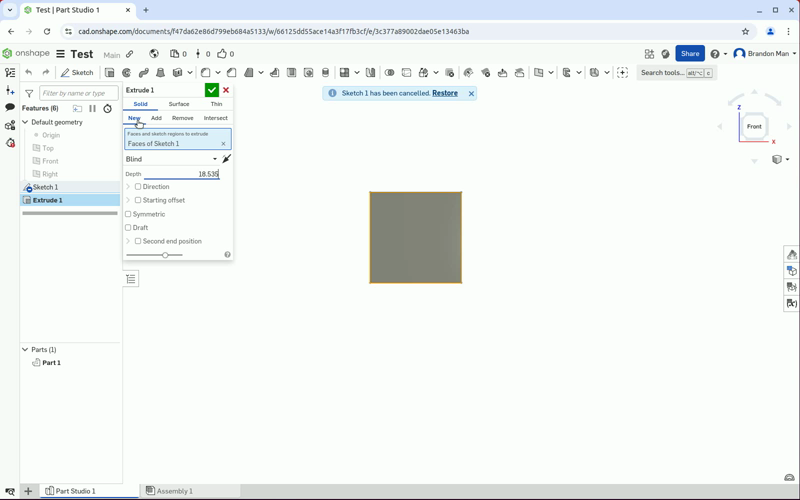
key(enter)
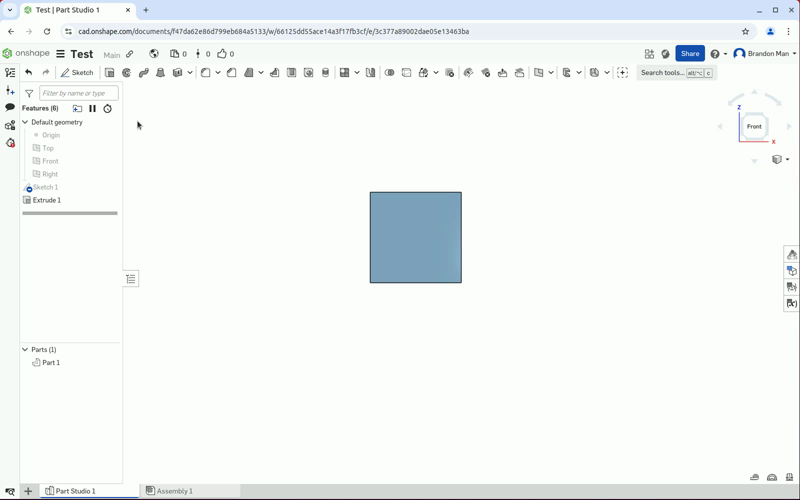
key(shift+h)
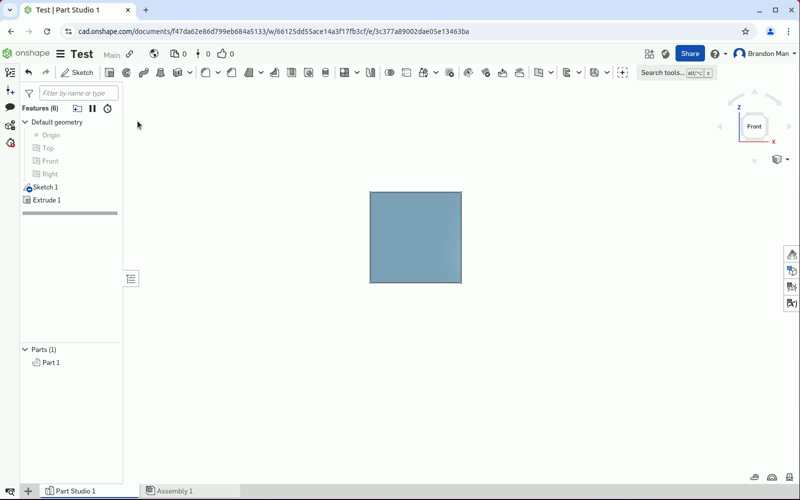
key(shift+h)
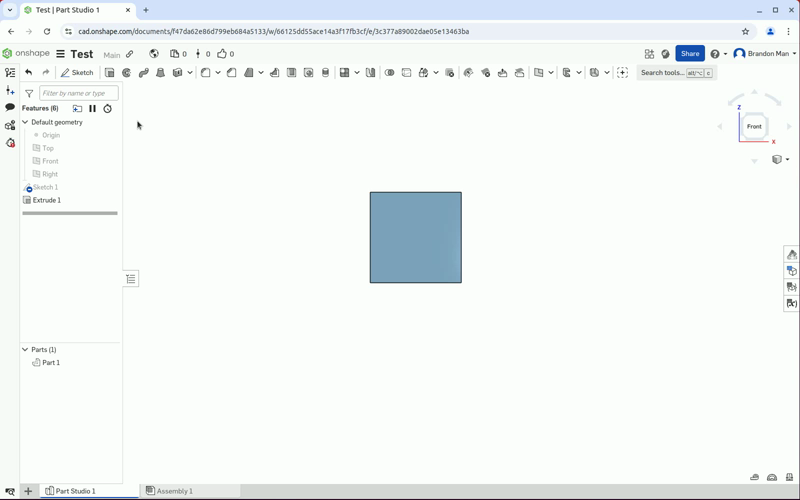
mouse_move(73, 189)
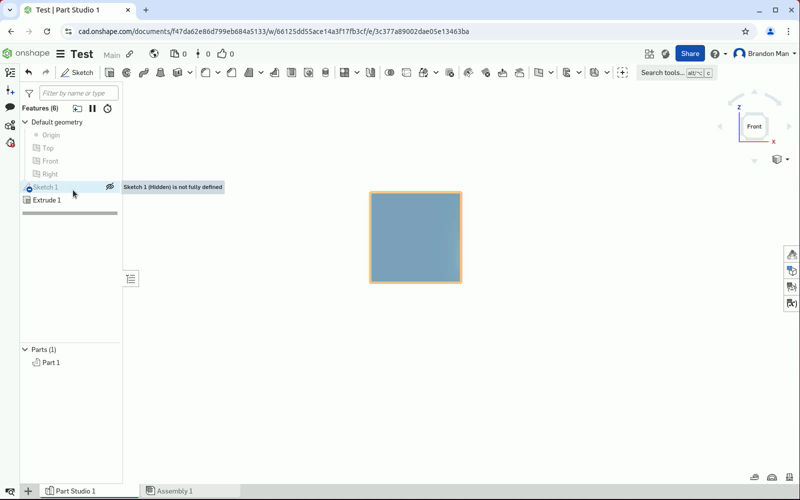
click(73, 189)
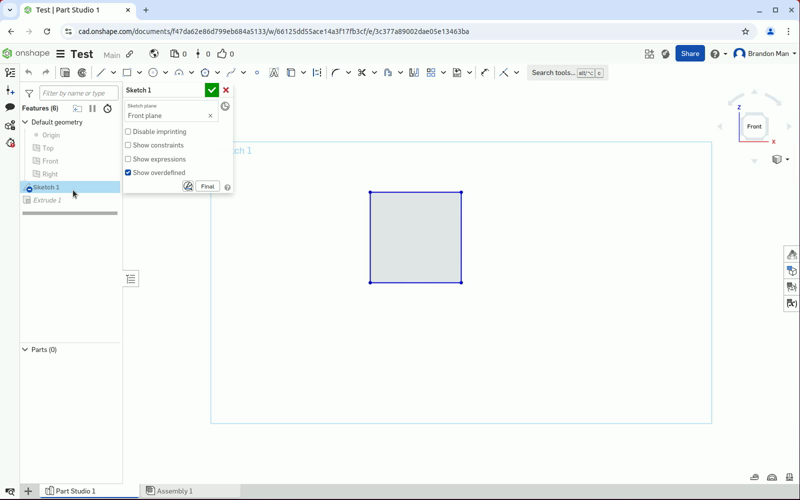
mouse_move(229, 92)
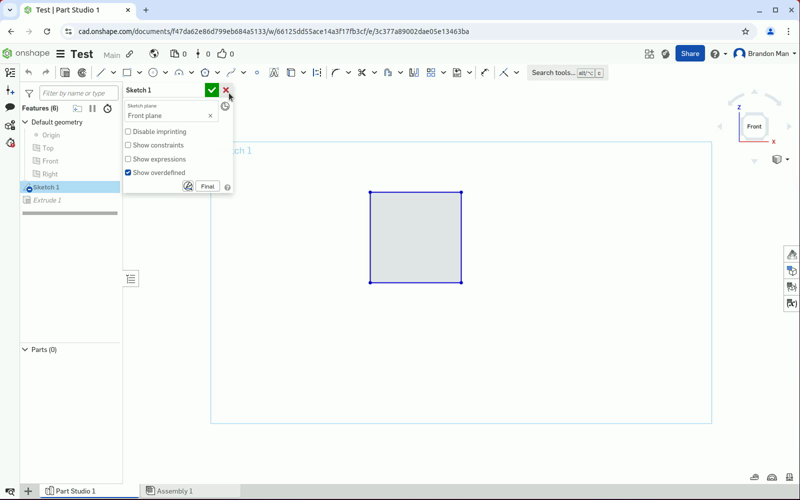
click(229, 92)
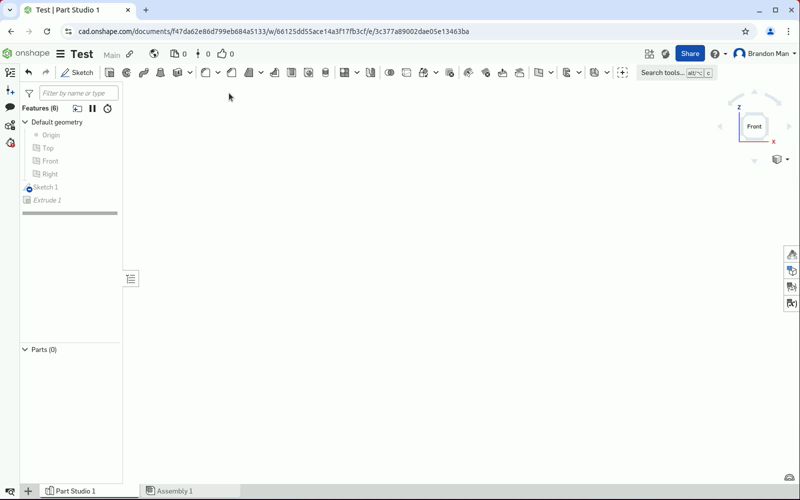
mouse_move(541, 75)
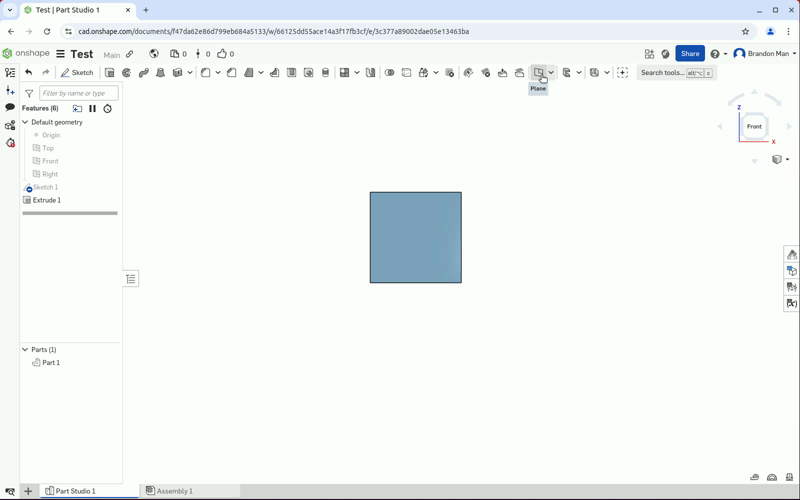
click(541, 75)
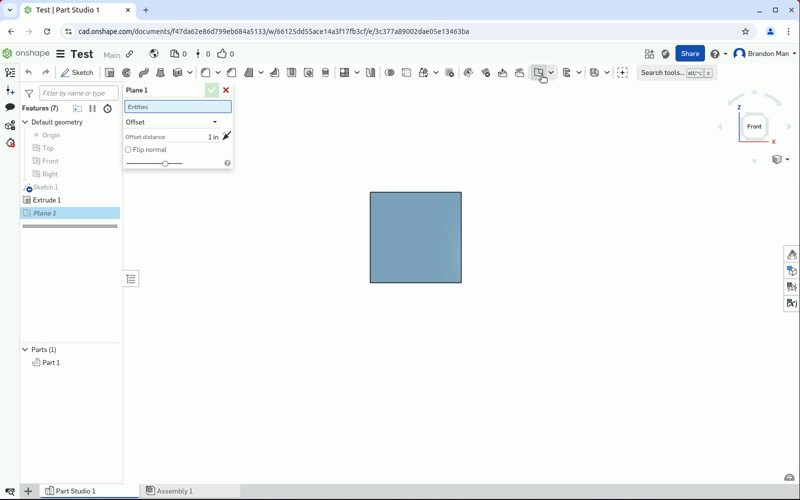
mouse_move(73, 163)
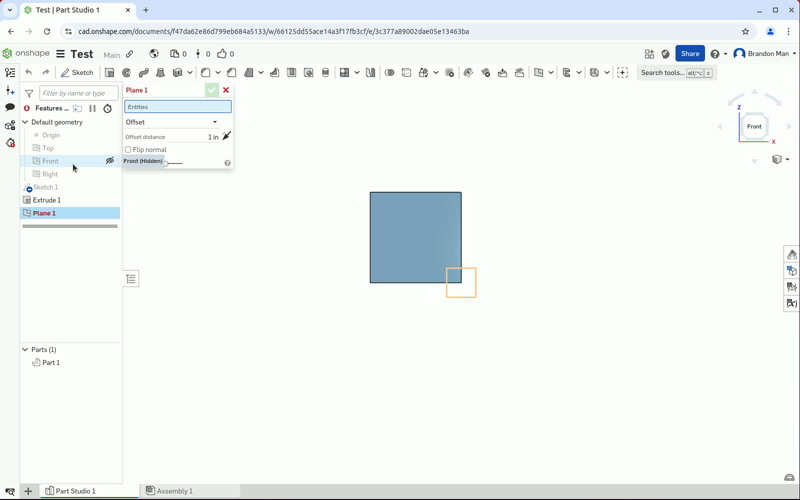
click(73, 163)
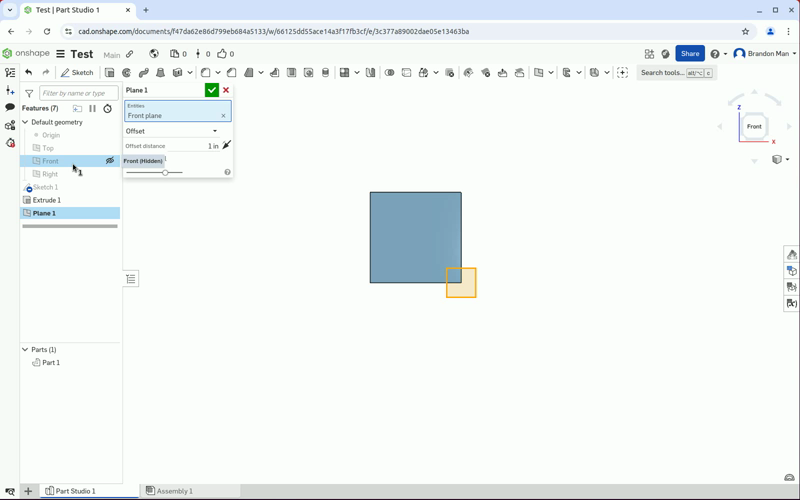
key(tab, 2)
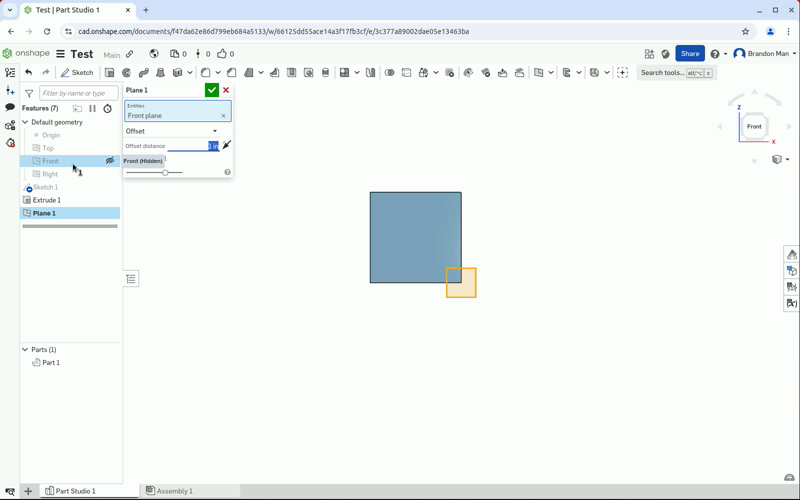
text(18.548)
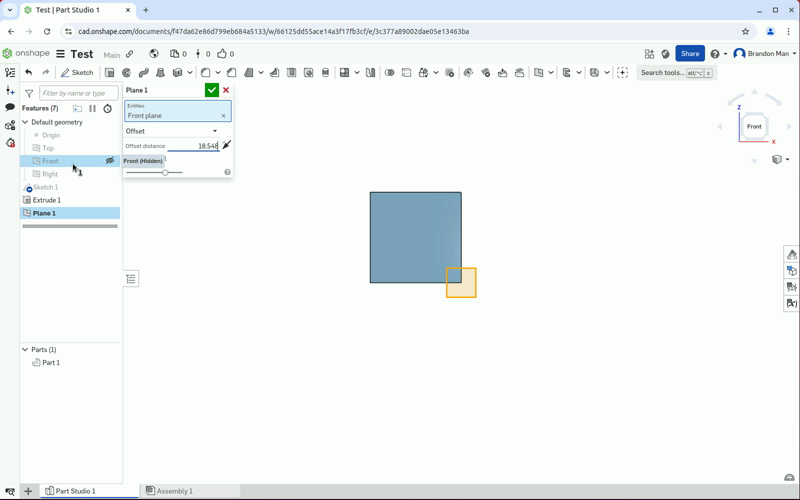
key(enter, 2)
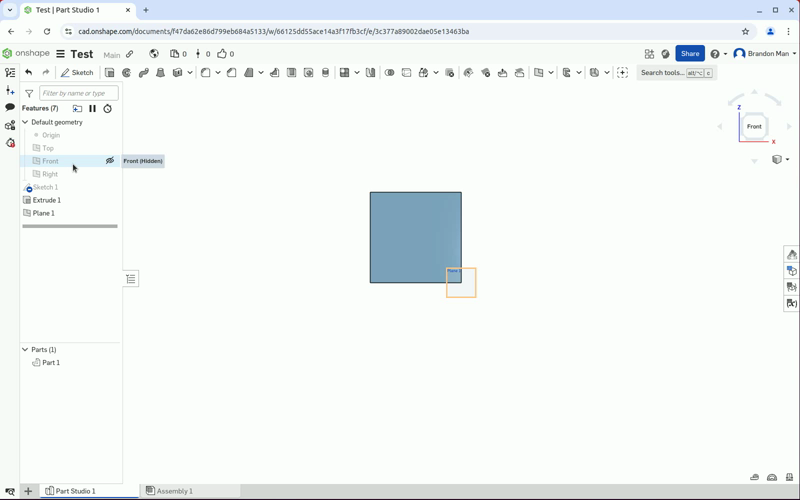
key(shift+s)
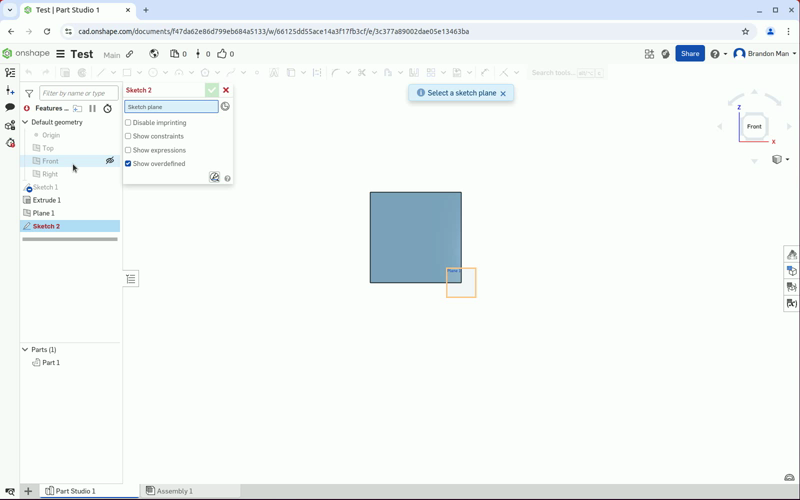
mouse_move(73, 215)
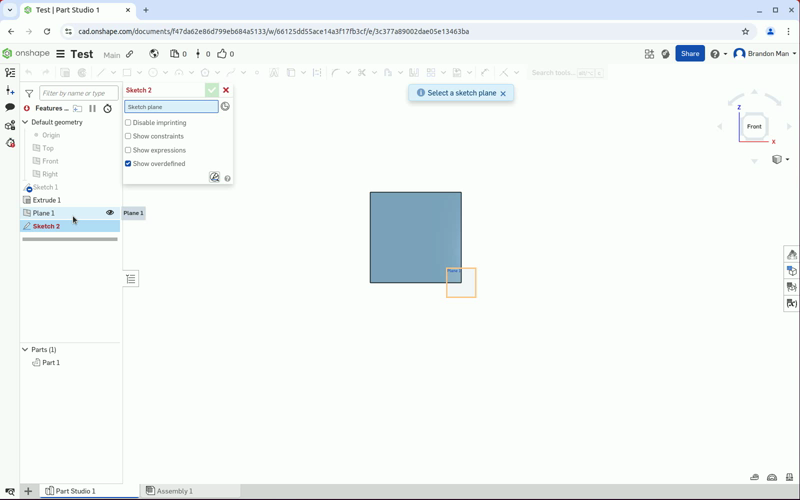
click(73, 215)
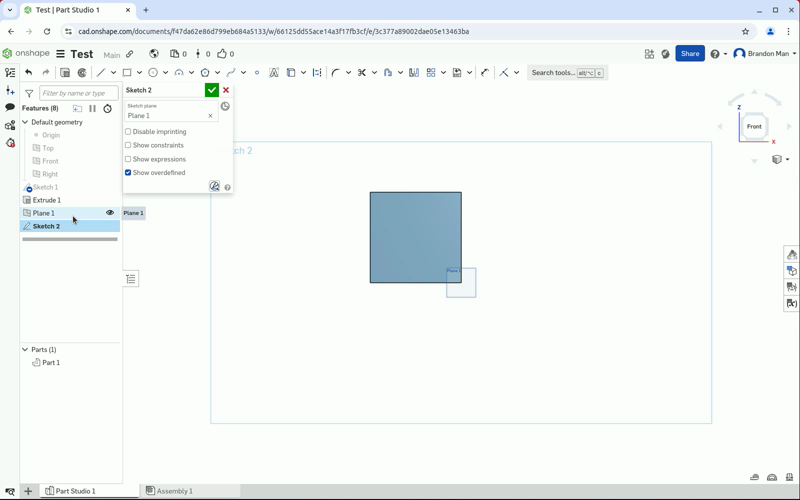
mouse_move(73, 352)
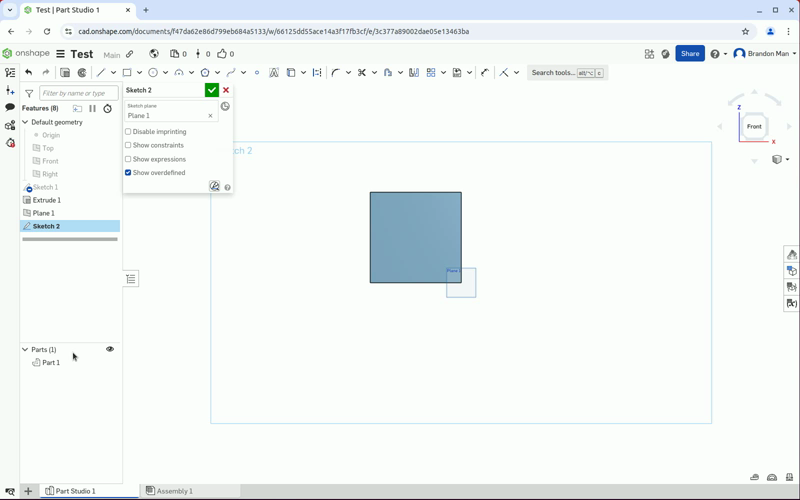
key(y)
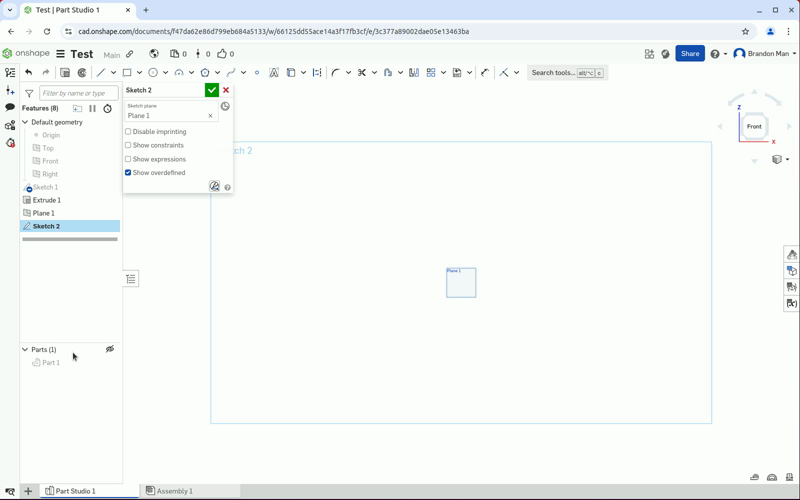
key(l)
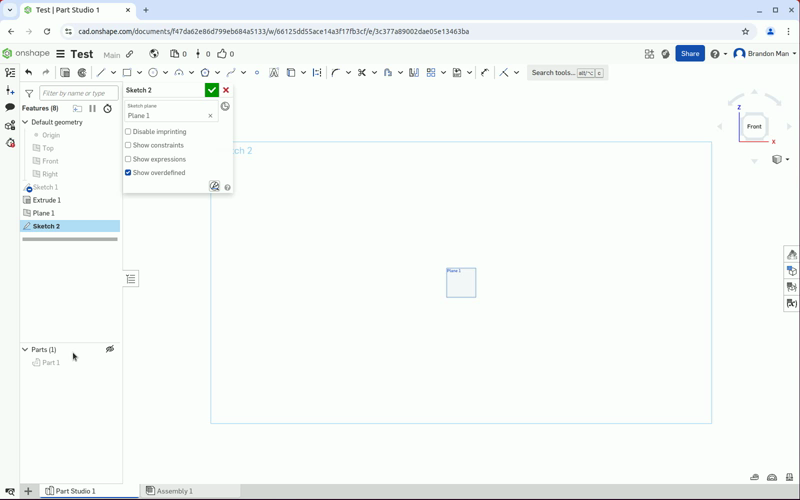
key_down(shift)
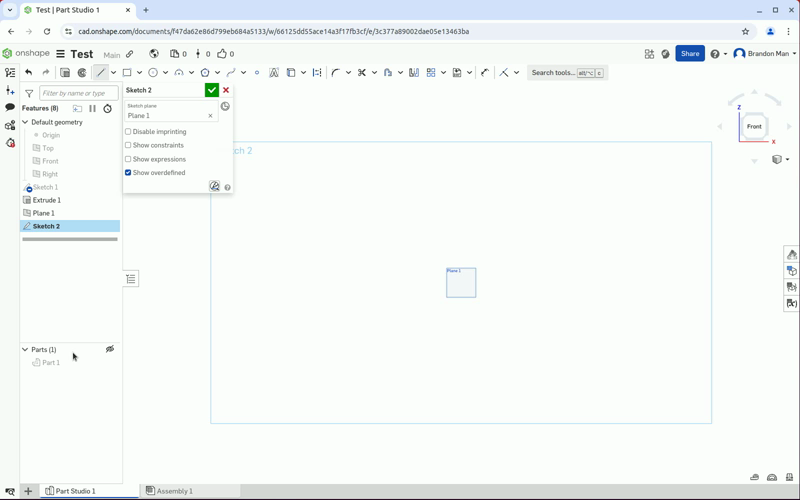
mouse_move(392, 260)
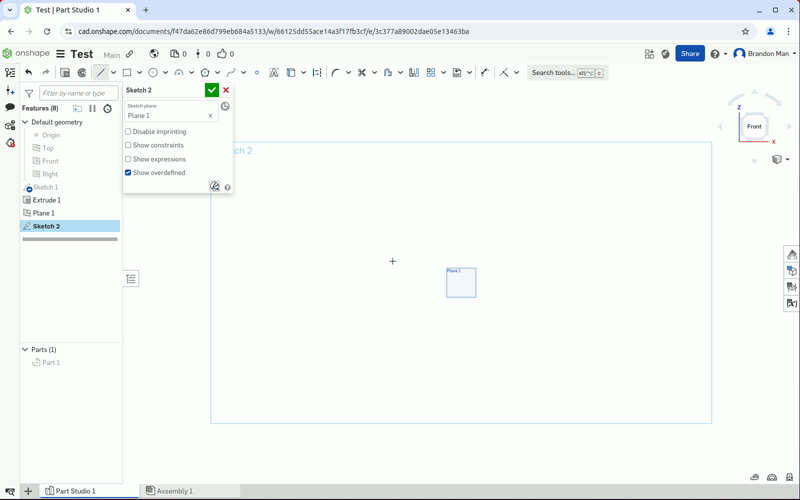
click(392, 260)
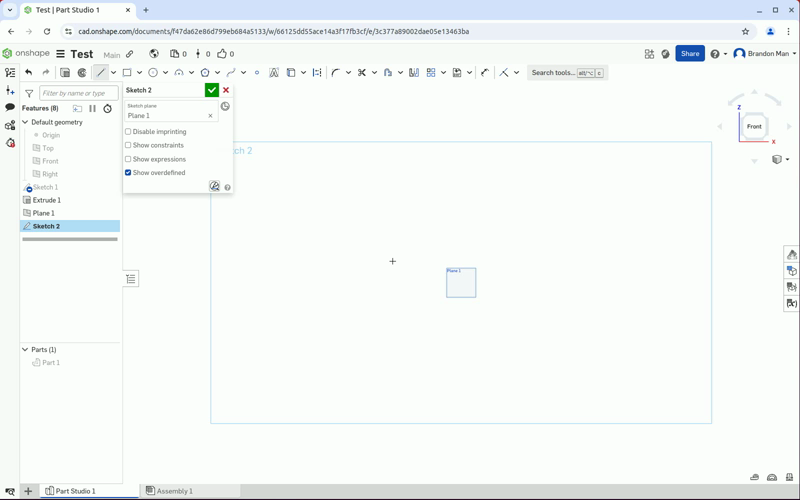
key_up(shift)
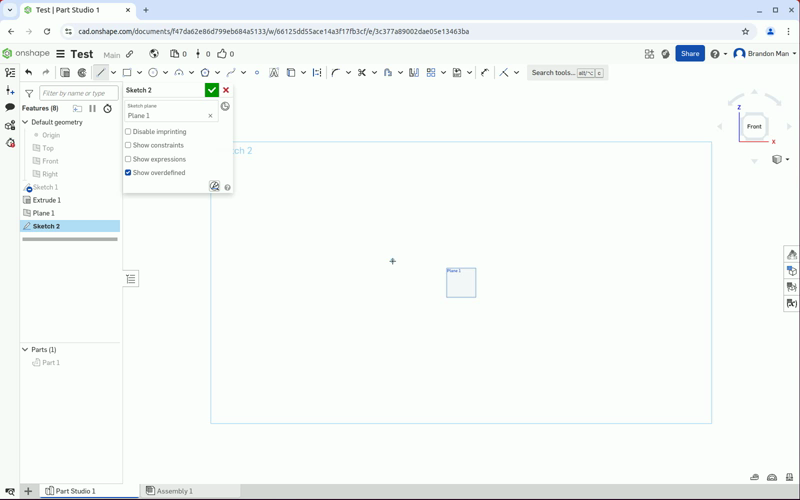
key_down(shift)
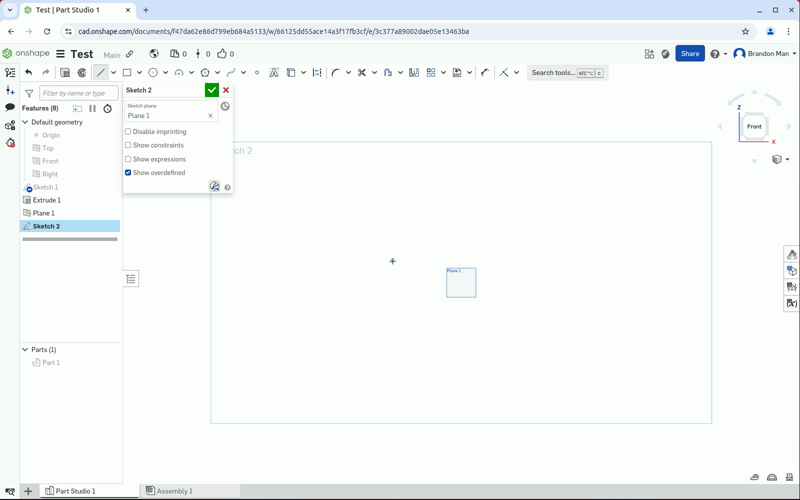
mouse_move(422, 260)
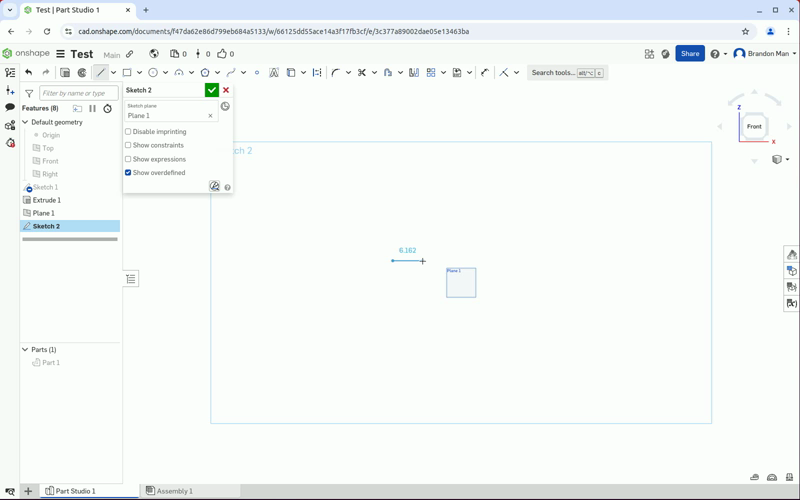
mouse_move(437, 260)
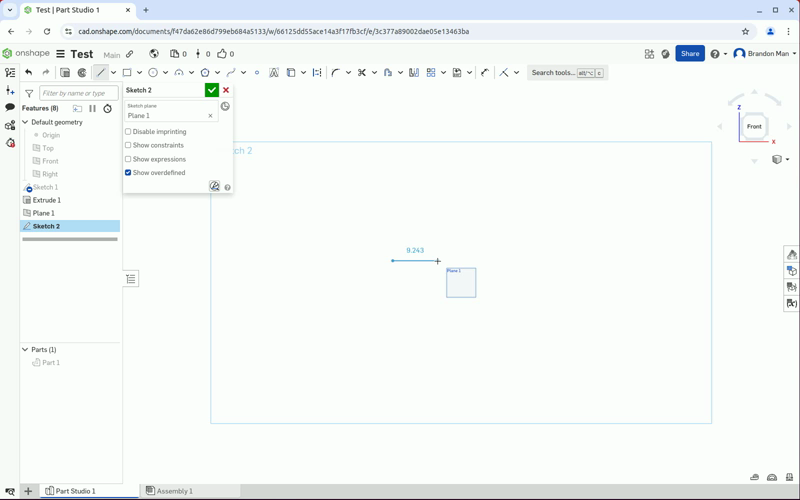
click(437, 260)
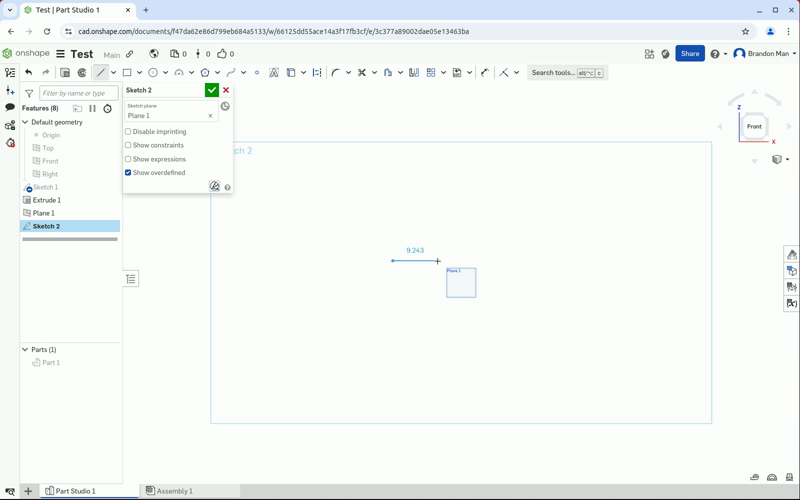
key_up(shift)
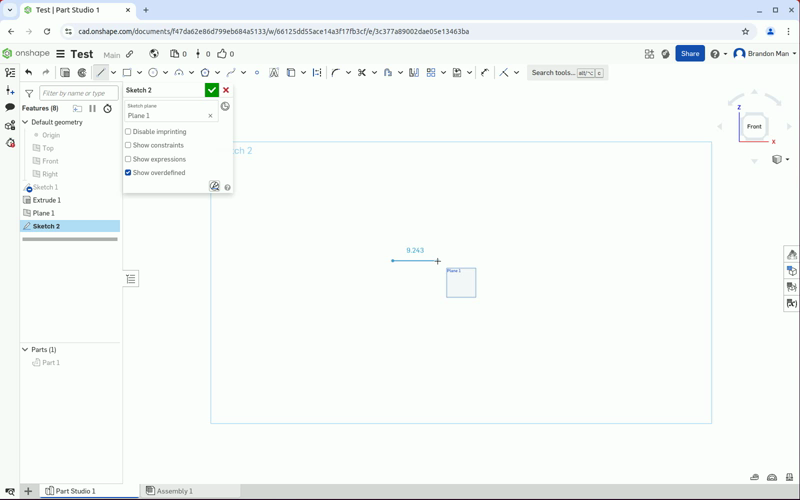
key_down(shift)
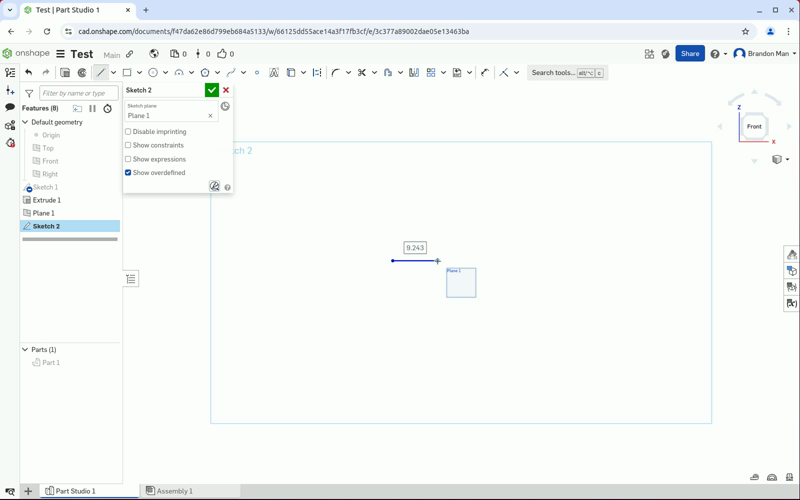
mouse_move(467, 260)
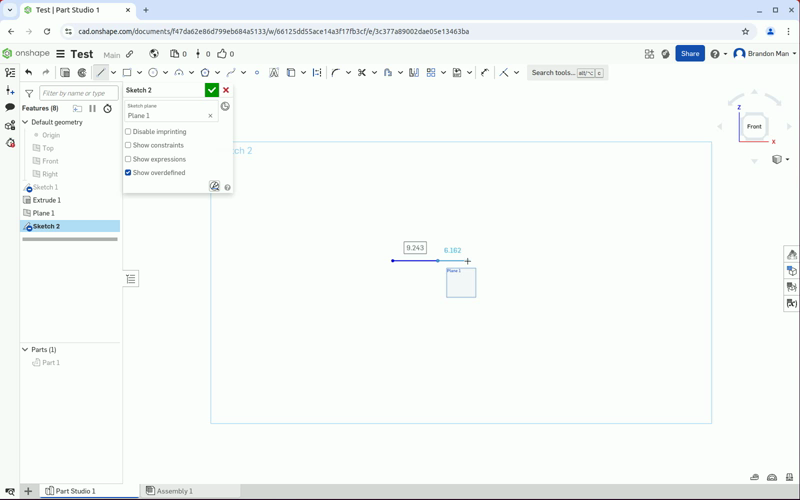
mouse_move(437, 215)
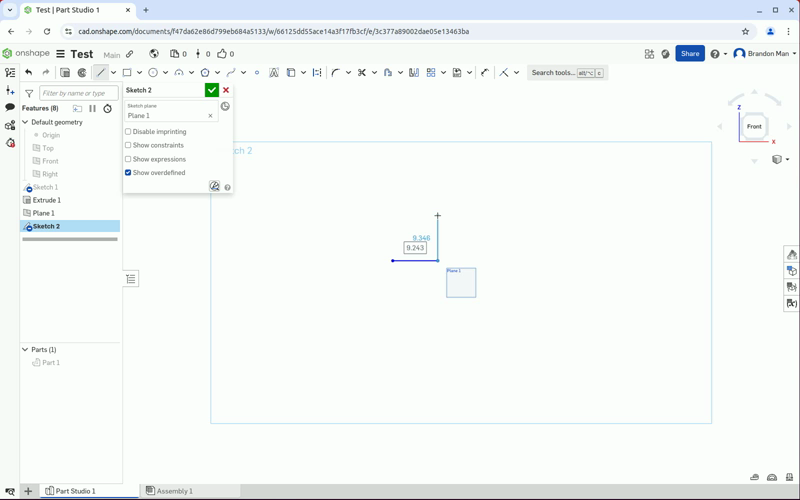
click(437, 215)
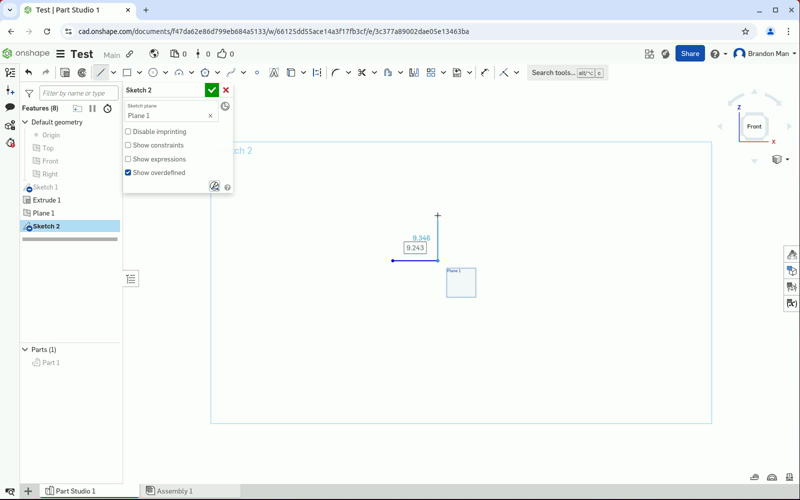
key_up(shift)
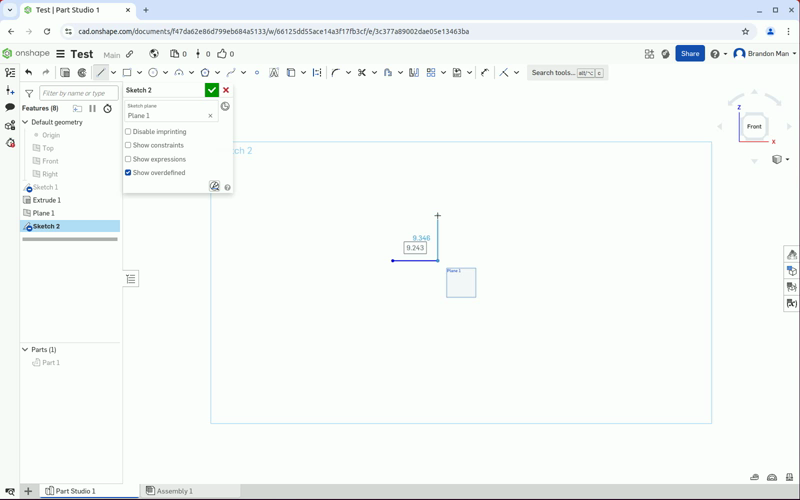
key_down(shift)
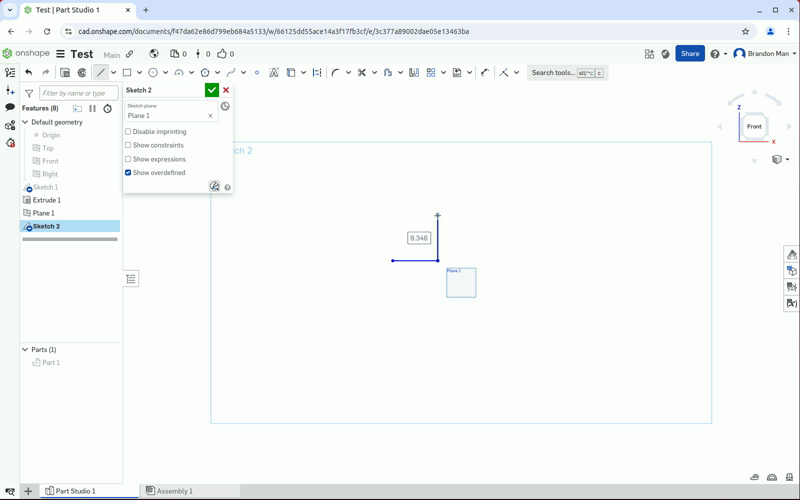
mouse_move(467, 215)
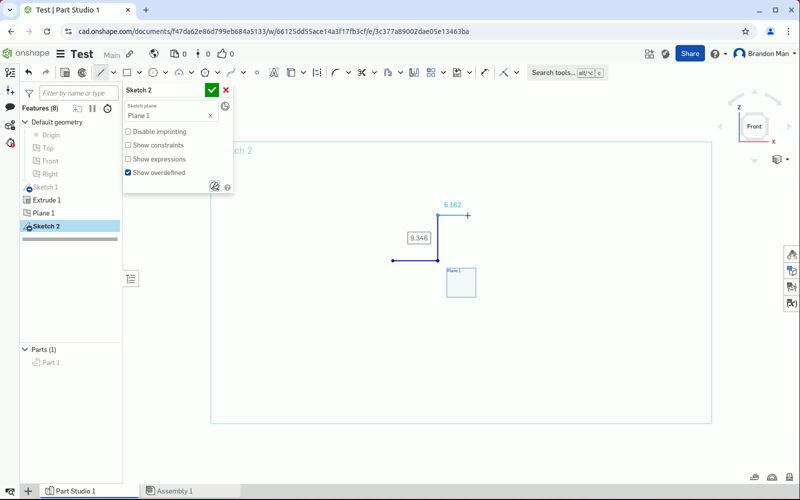
mouse_move(392, 215)
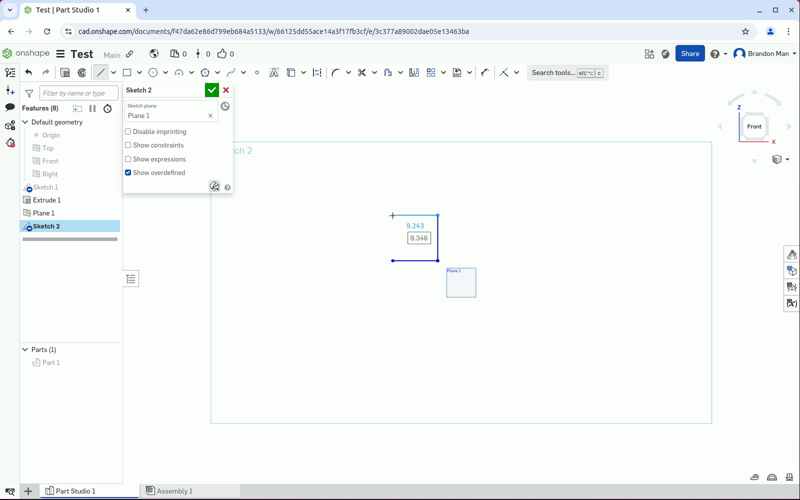
click(392, 215)
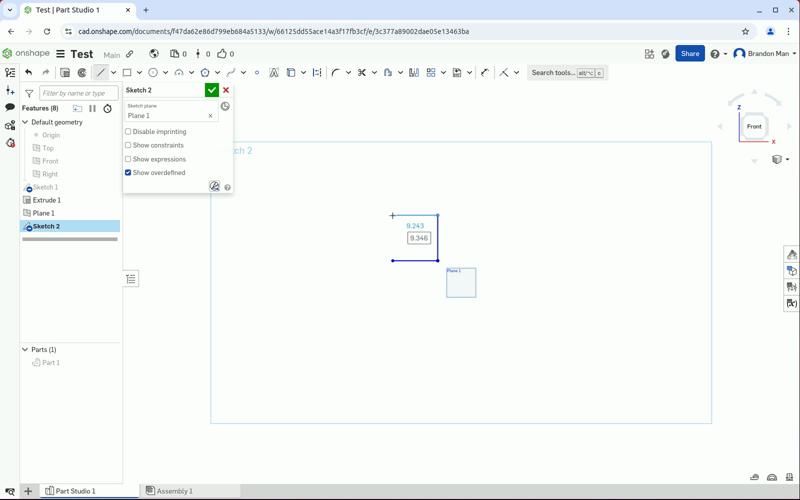
key_up(shift)
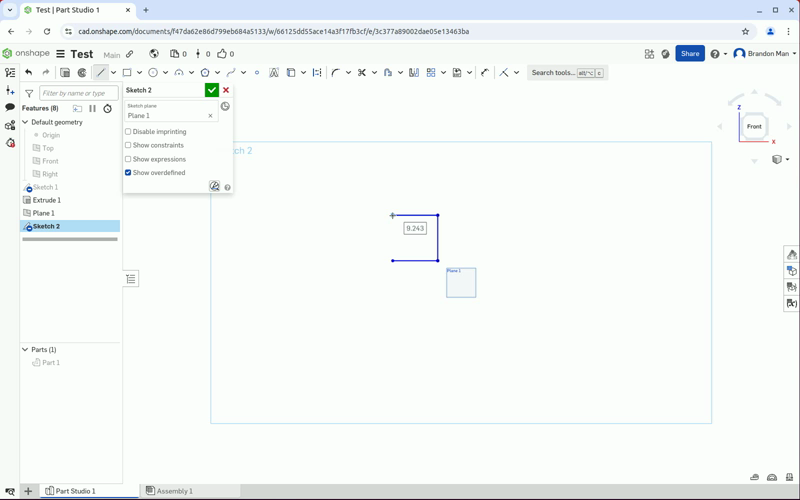
mouse_move(422, 215)
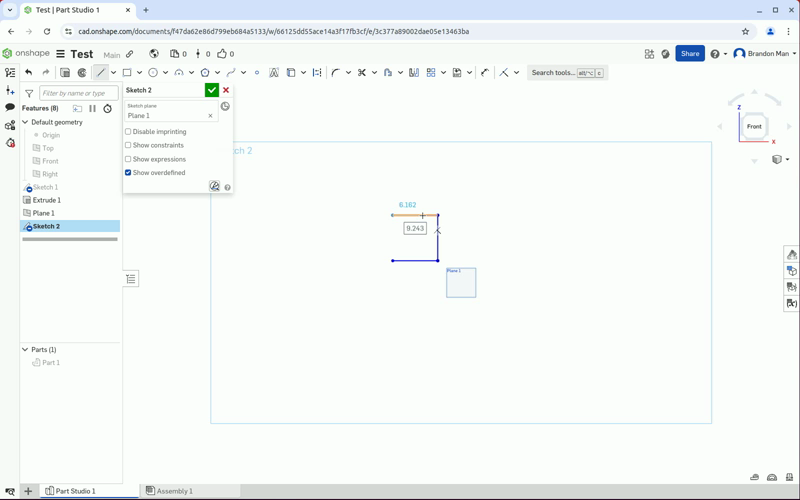
key_down(shift)
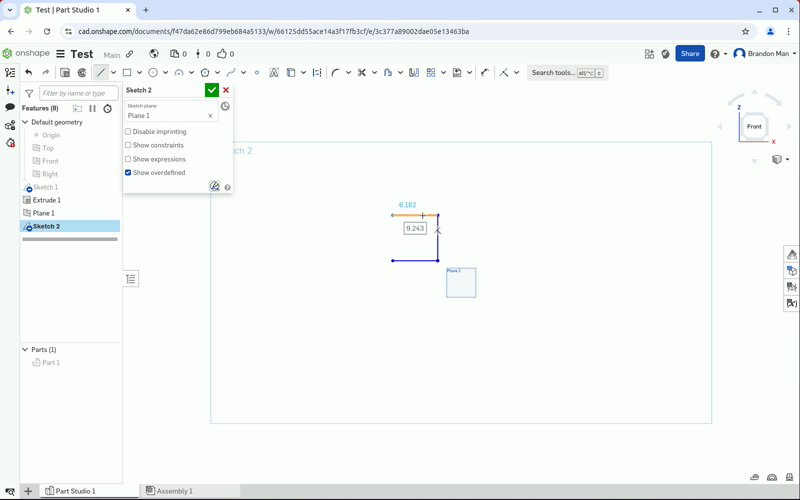
mouse_move(392, 260)
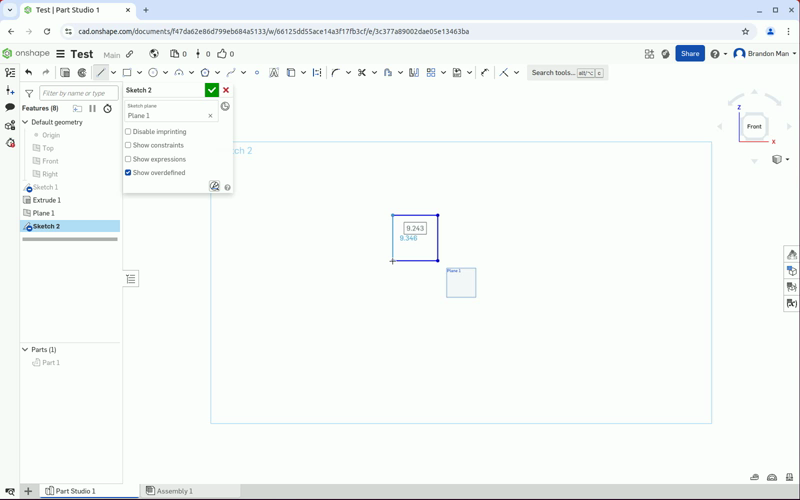
key_up(shift)
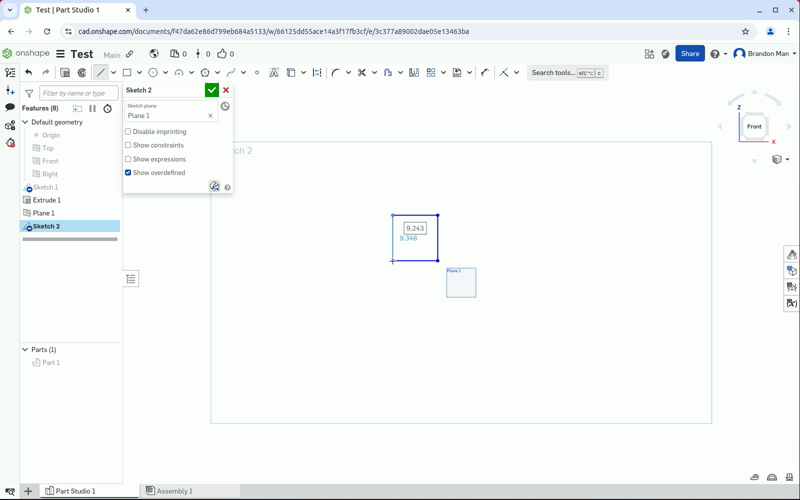
click(392, 260)
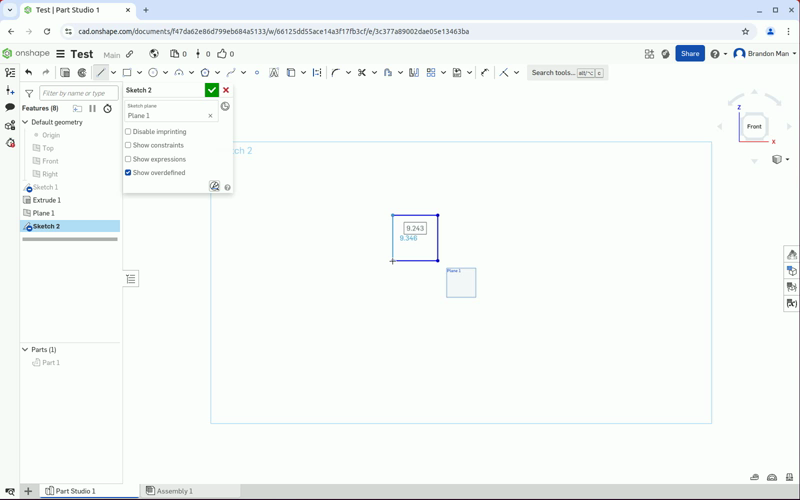
key(esc)
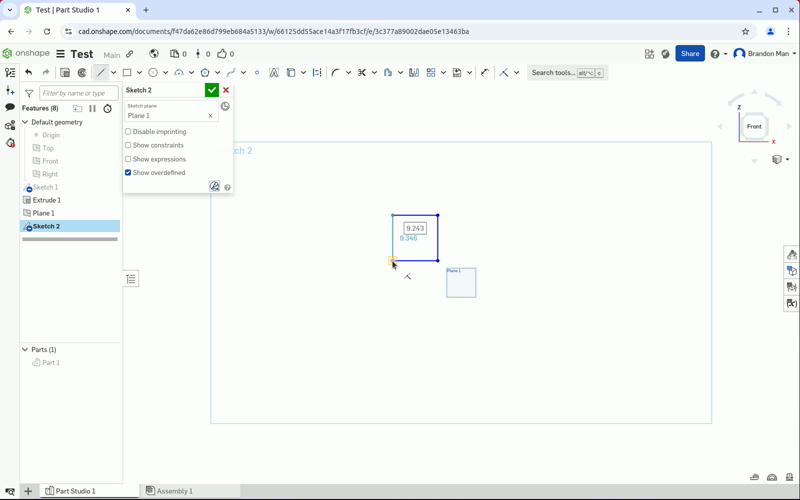
mouse_move(423, 239)
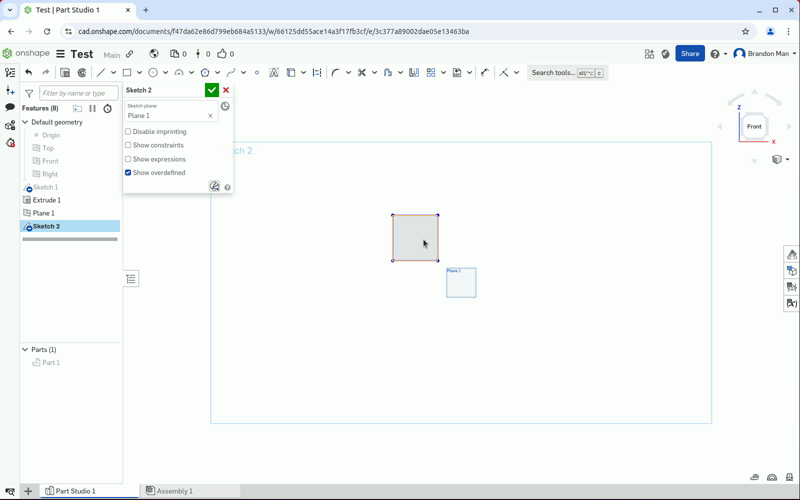
click(423, 239)
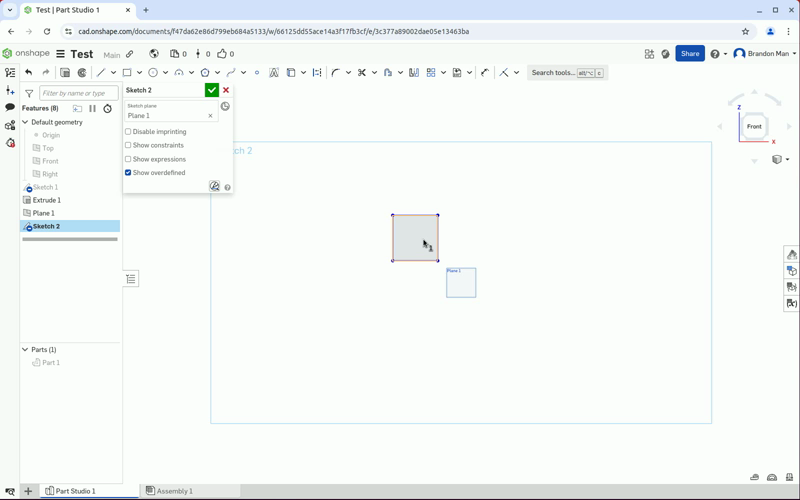
mouse_move(73, 352)
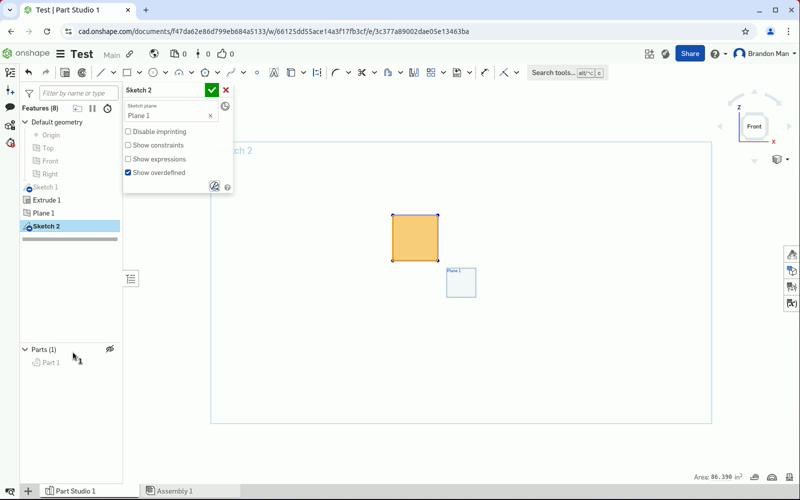
key(shift+y)
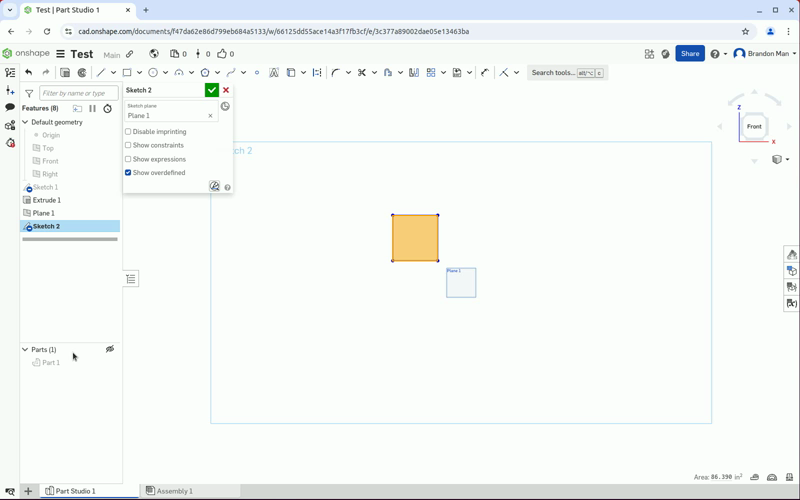
key(shift+e)
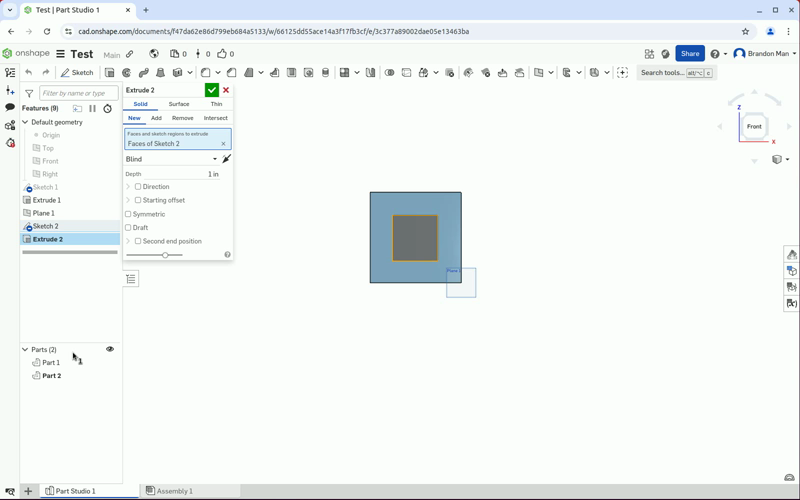
mouse_move(143, 106)
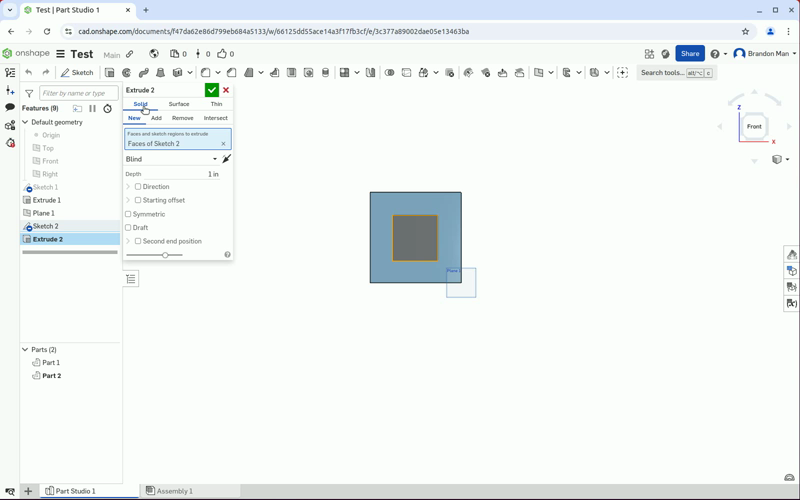
click(143, 106)
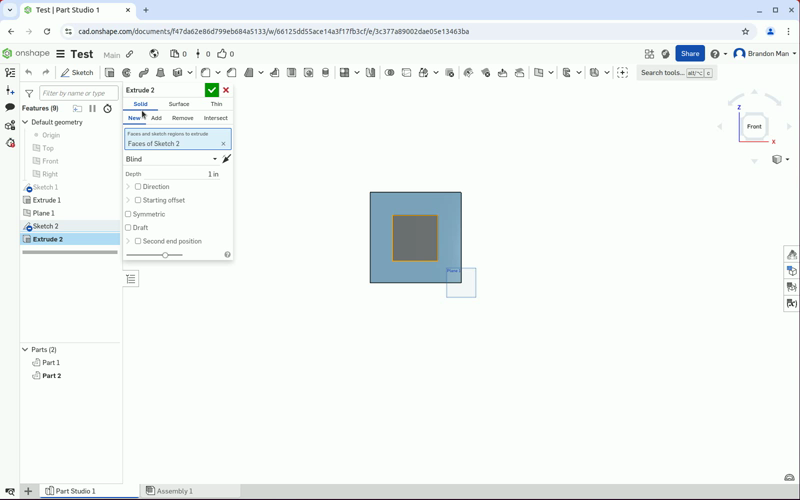
mouse_move(137, 120)
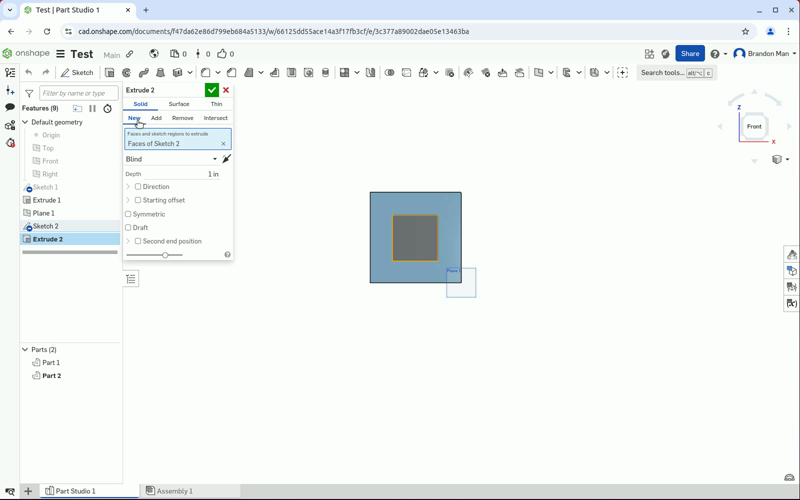
click(137, 120)
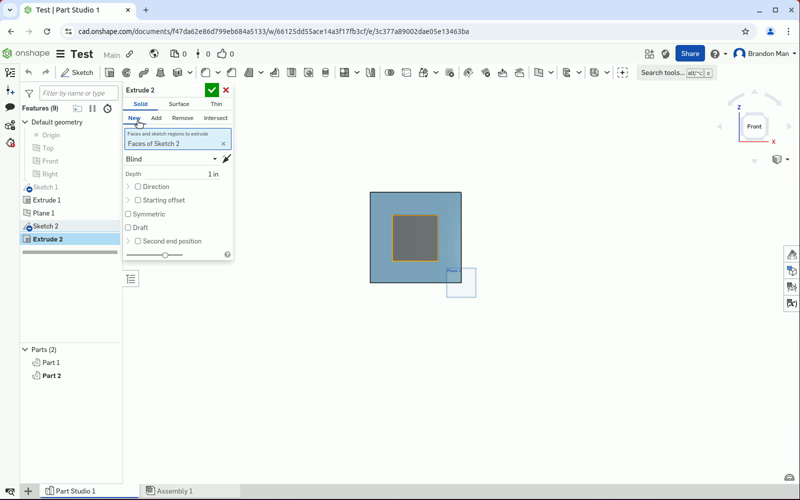
key(tab, 4)
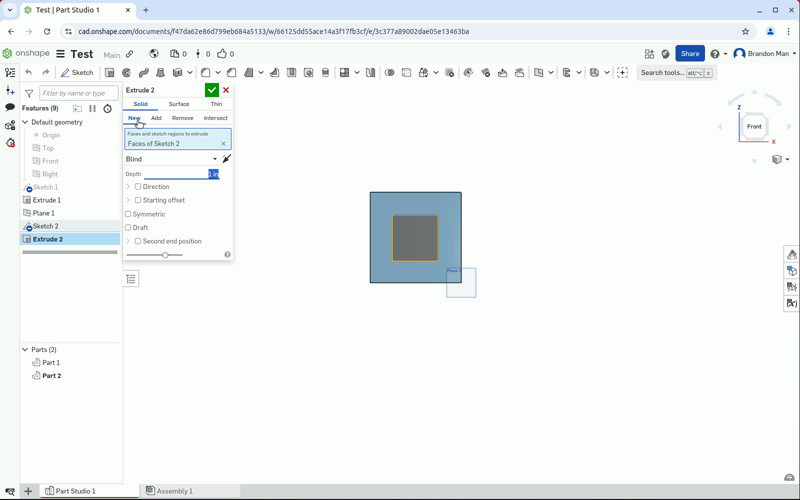
text(4.574)
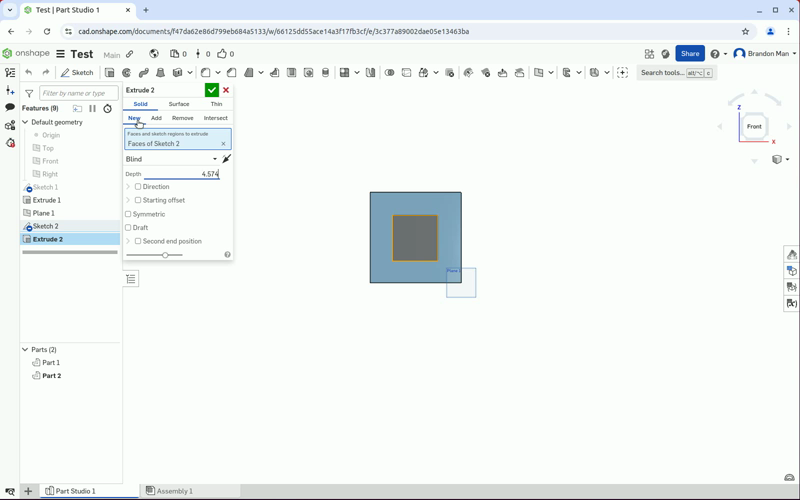
key(enter)
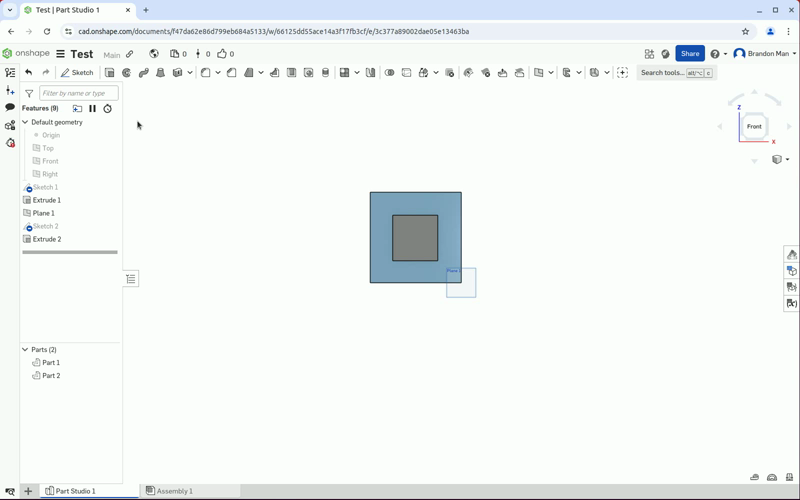
key(shift+h)
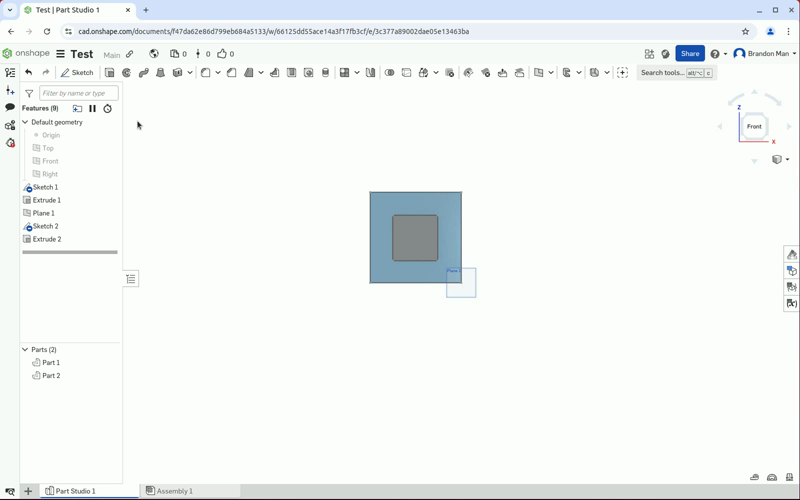
key(shift+h)
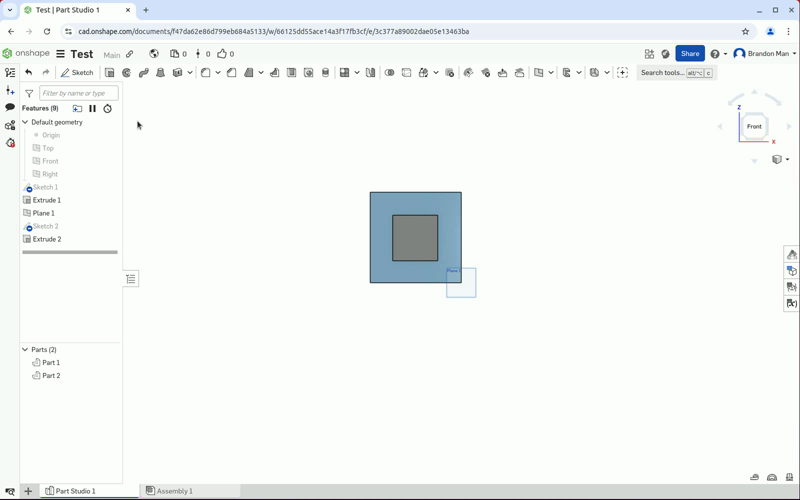
mouse_move(73, 189)
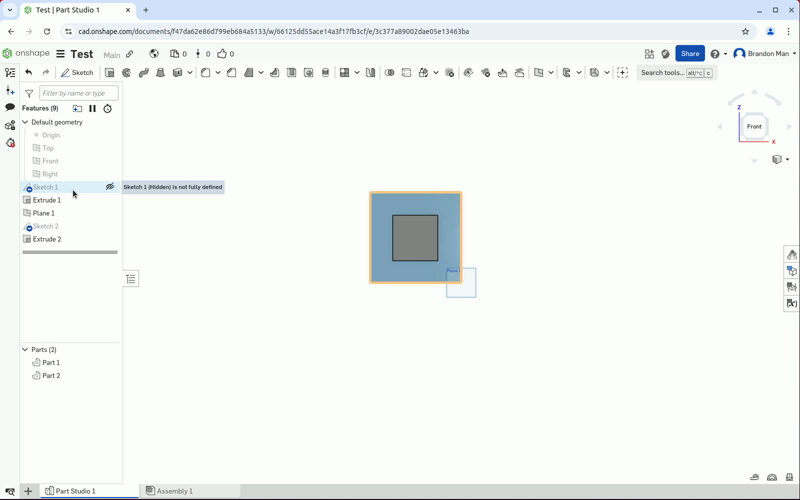
click(73, 189)
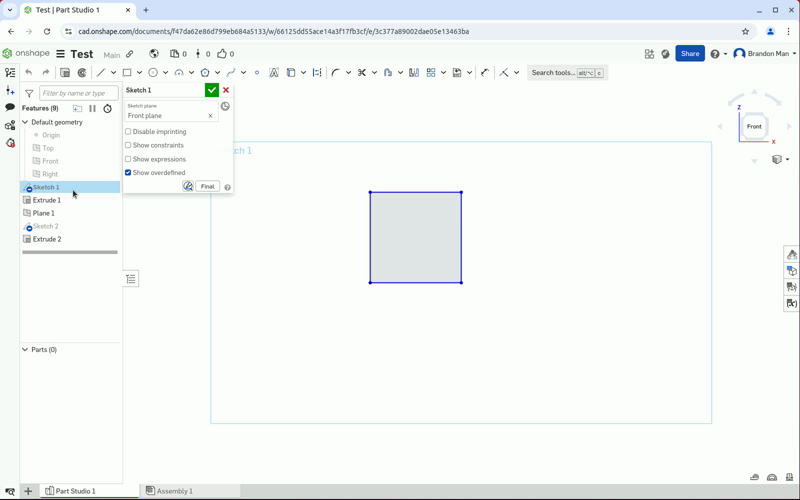
mouse_move(229, 92)
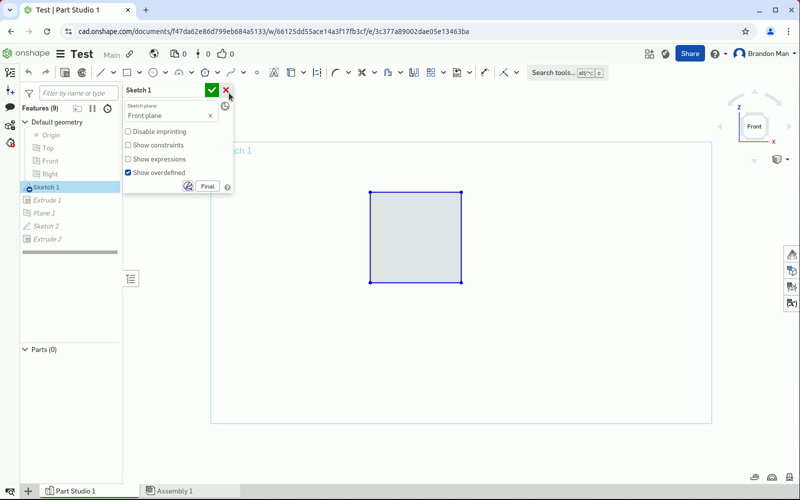
click(229, 92)
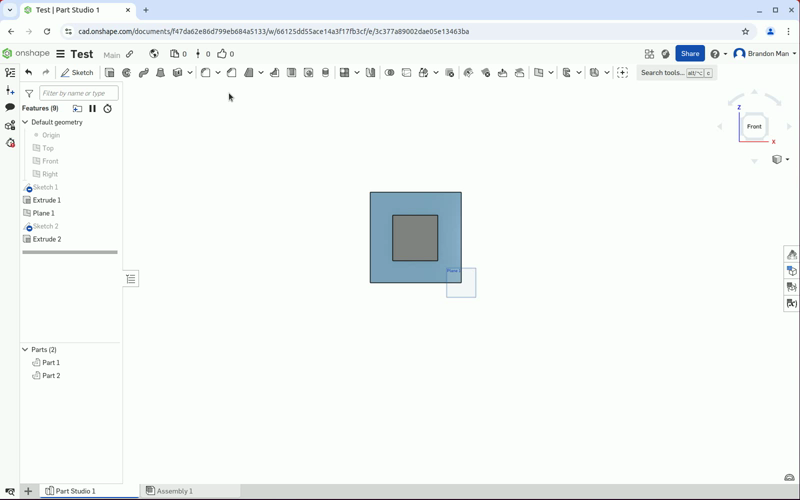
mouse_move(73, 352)
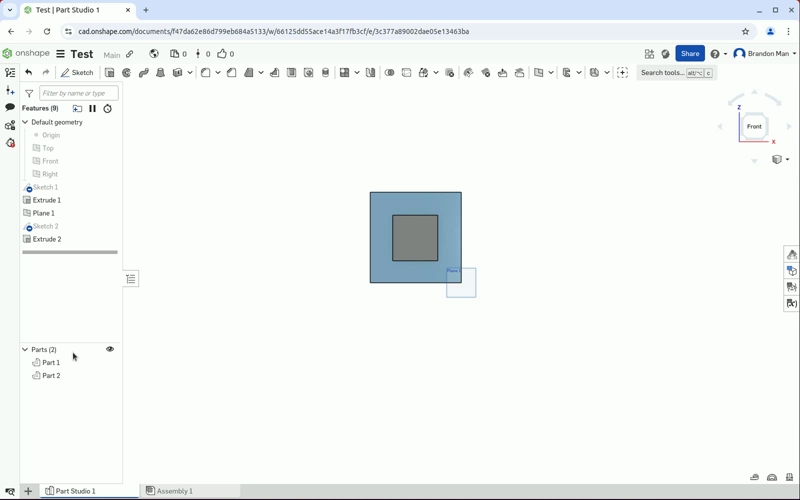
key(y)
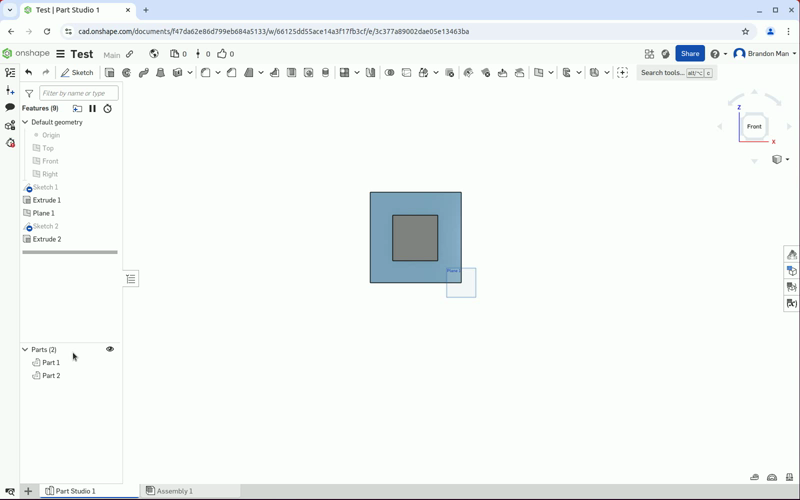
key(shift+p)
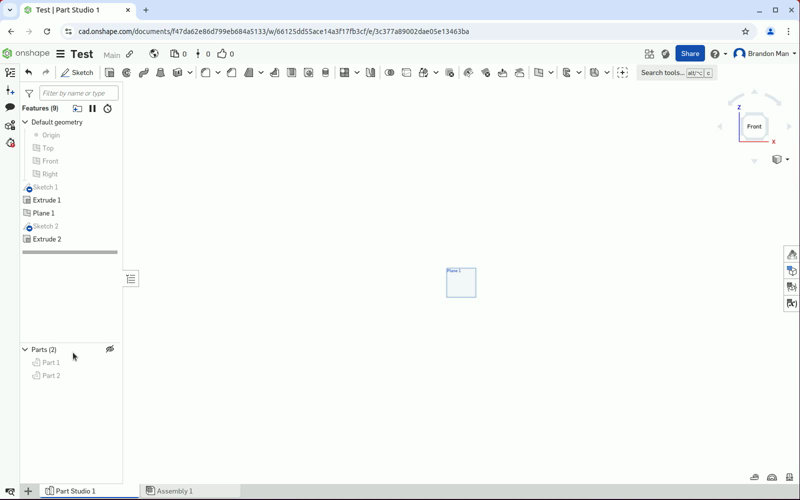
key(space)
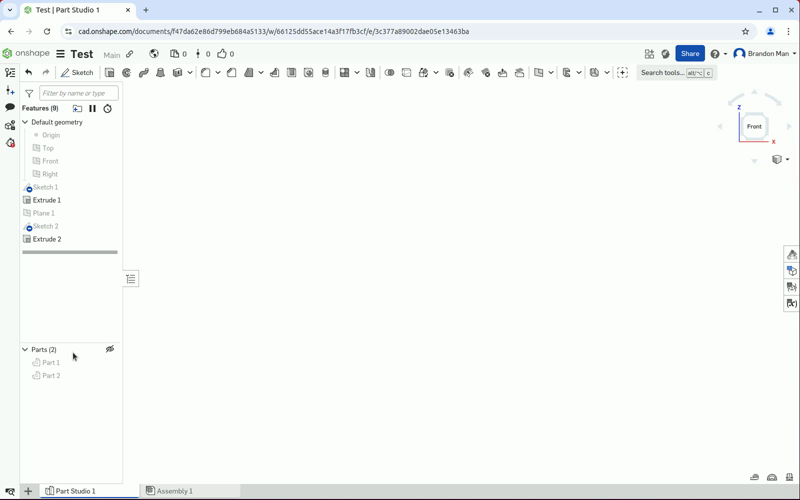
key_down(shift)
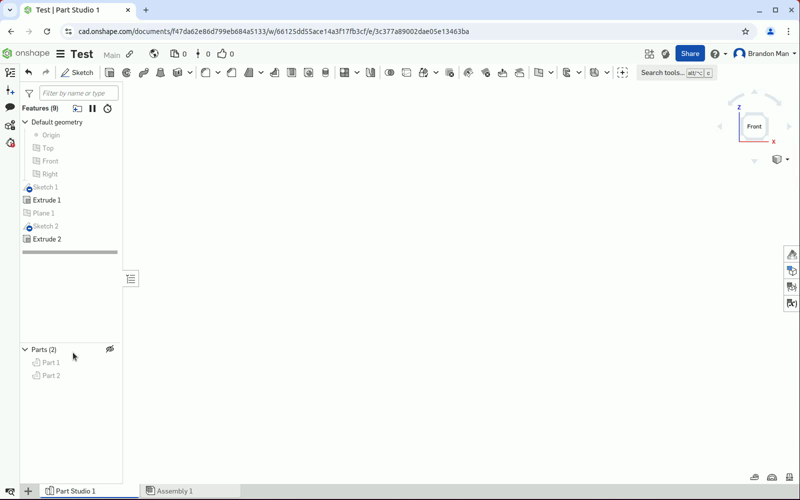
key(left)
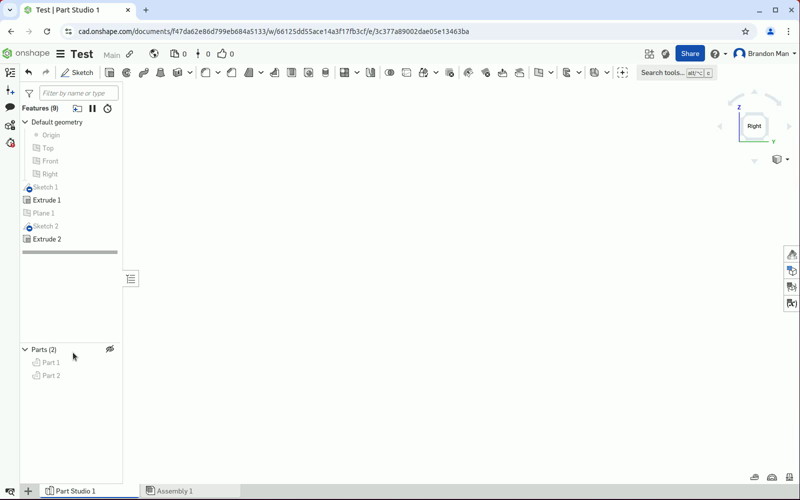
key_up(shift)
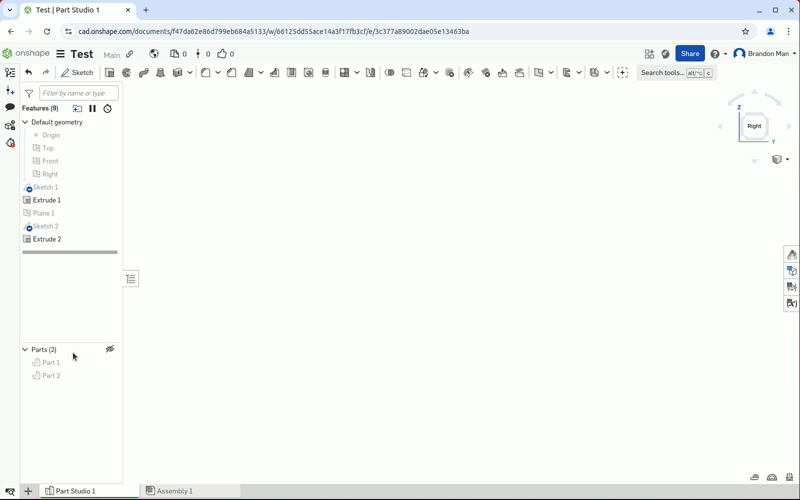
mouse_move(73, 352)
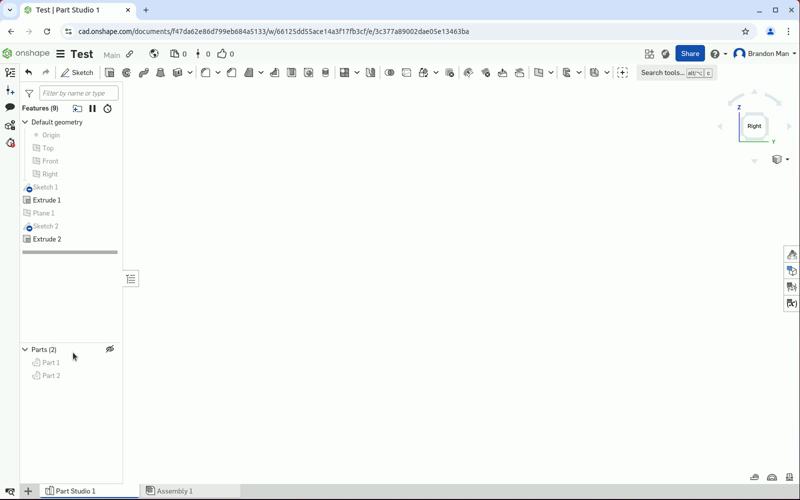
key(shift+y)
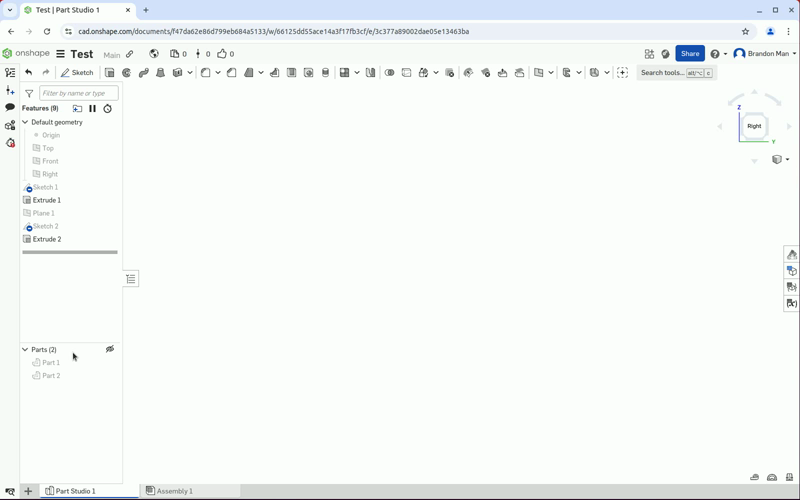
key(shift+s)
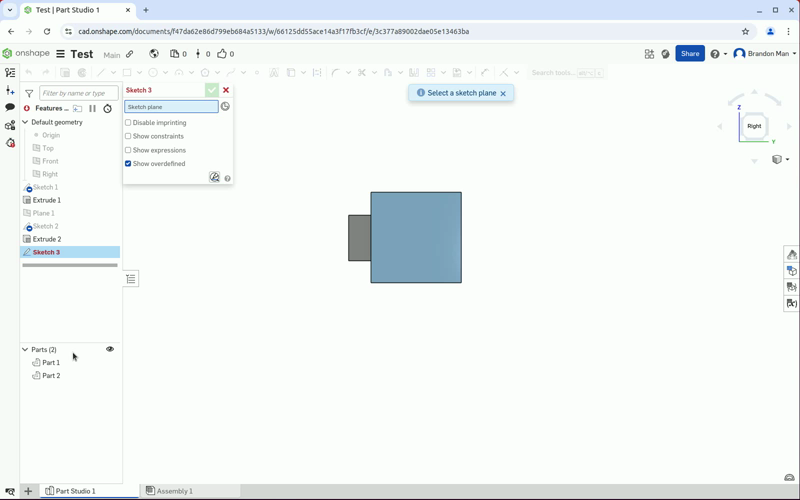
mouse_move(73, 176)
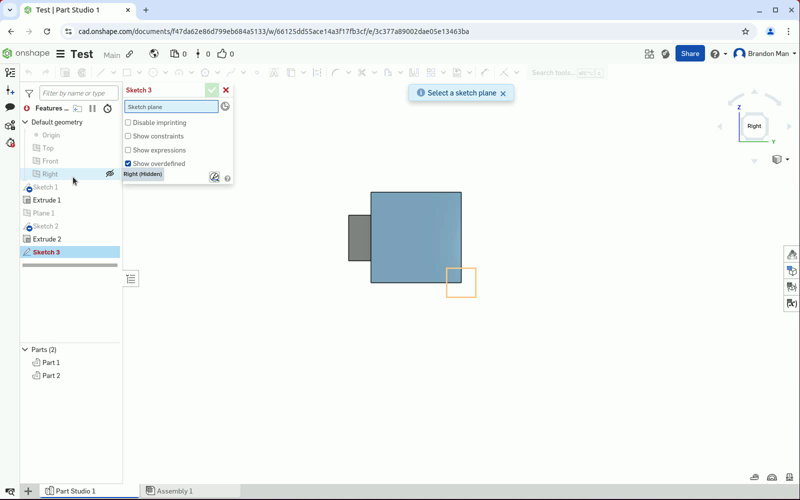
click(73, 176)
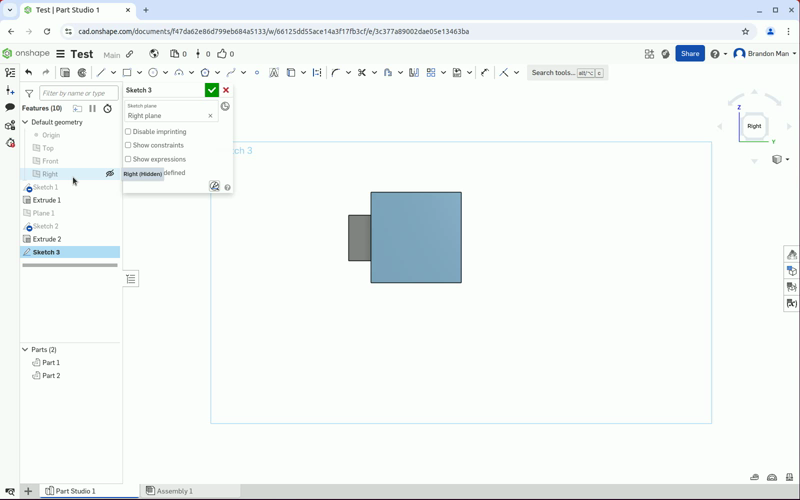
mouse_move(73, 352)
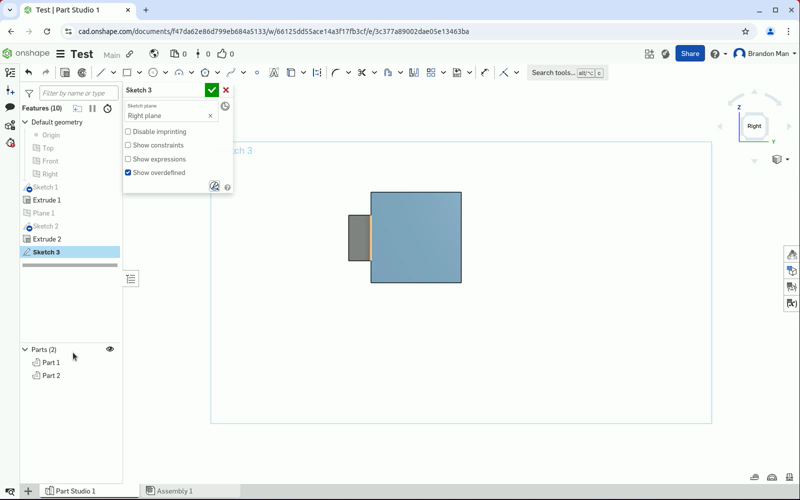
key(y)
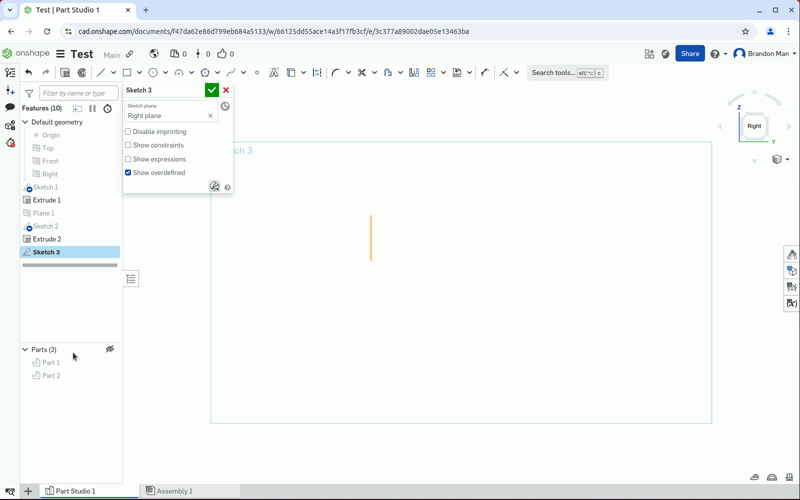
key(c)
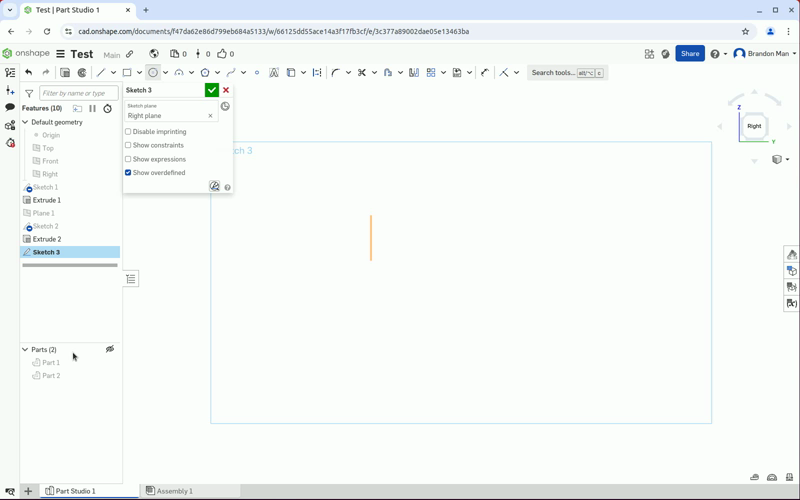
key_down(shift)
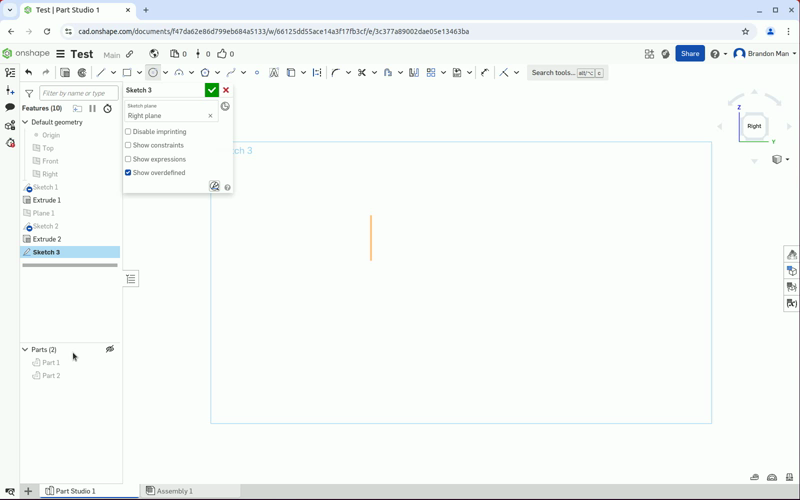
mouse_move(415, 238)
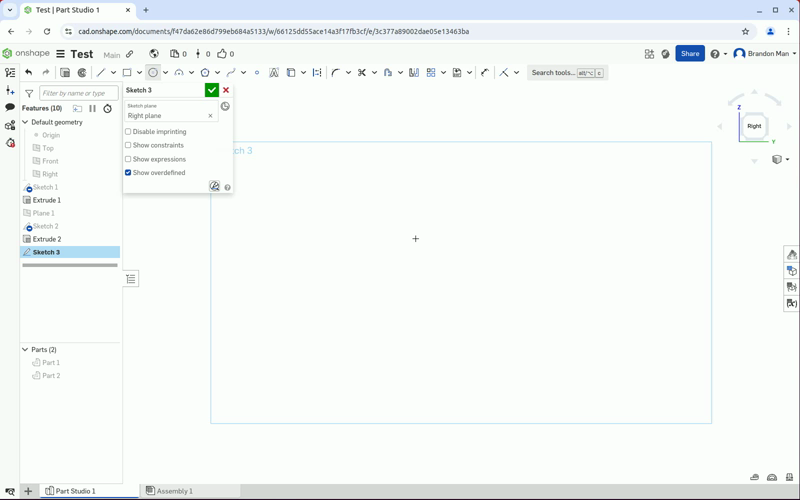
click(415, 238)
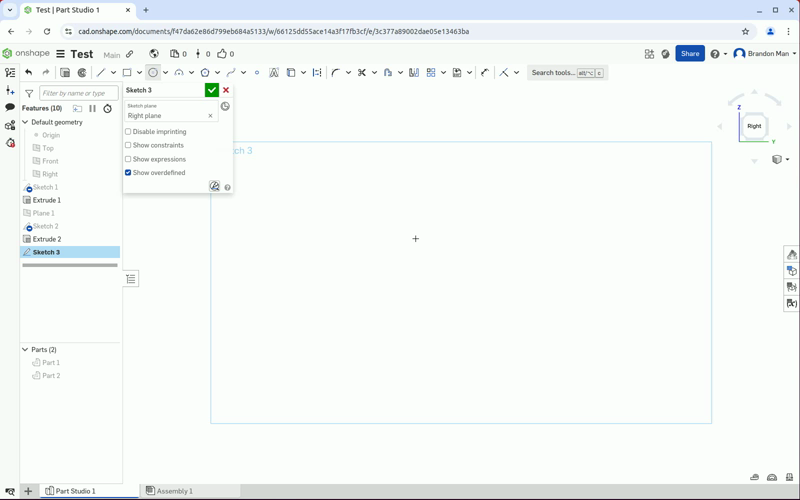
key_up(shift)
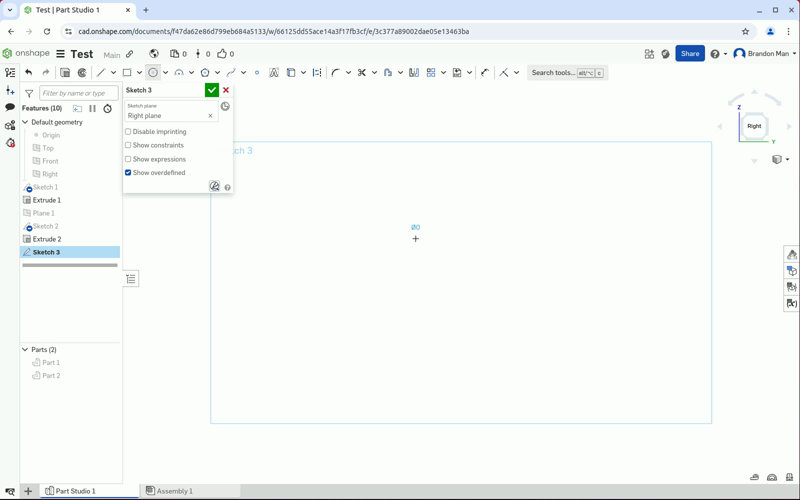
mouse_move(438, 238)
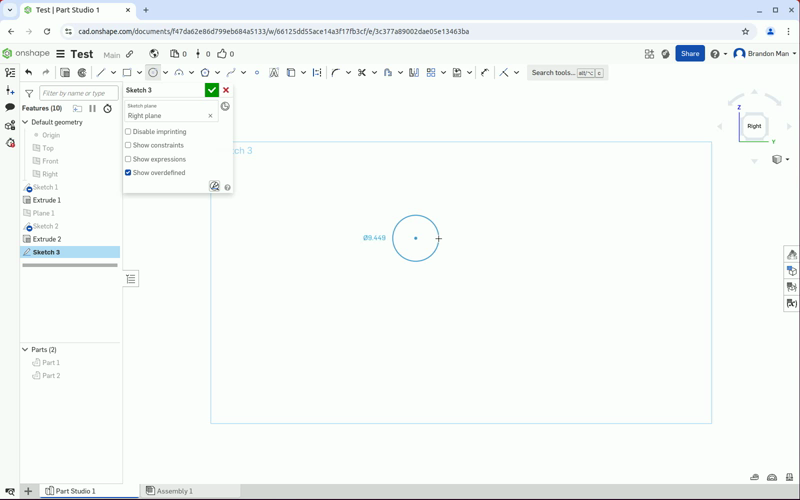
click(438, 238)
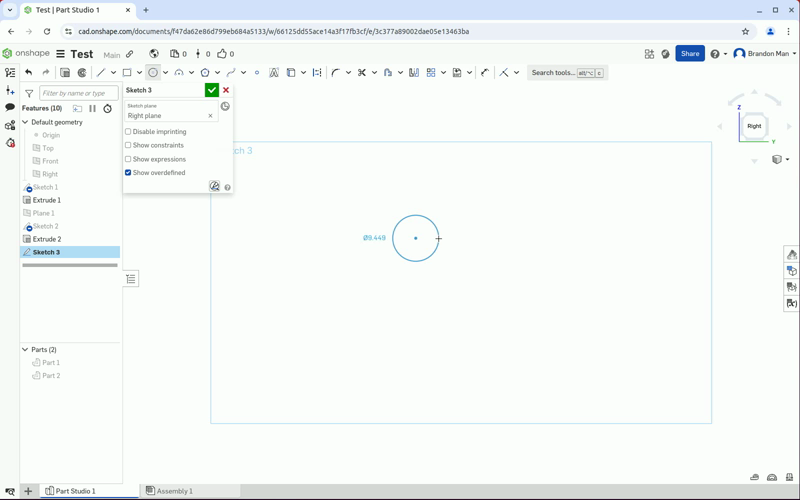
key(esc)
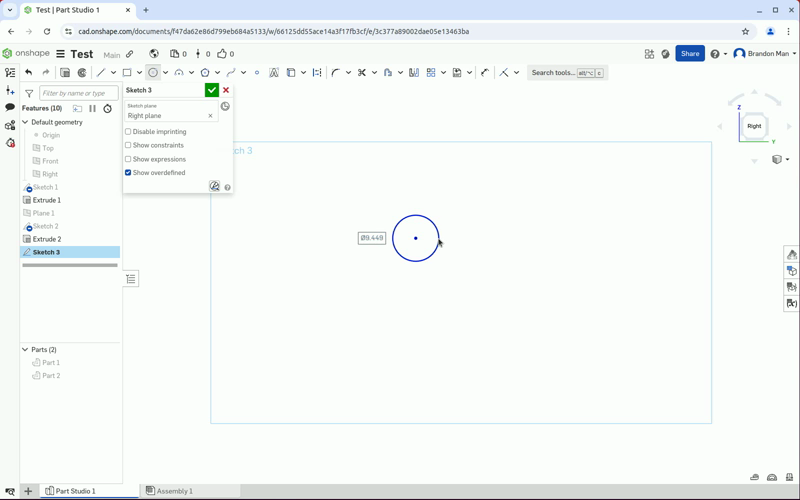
mouse_move(432, 246)
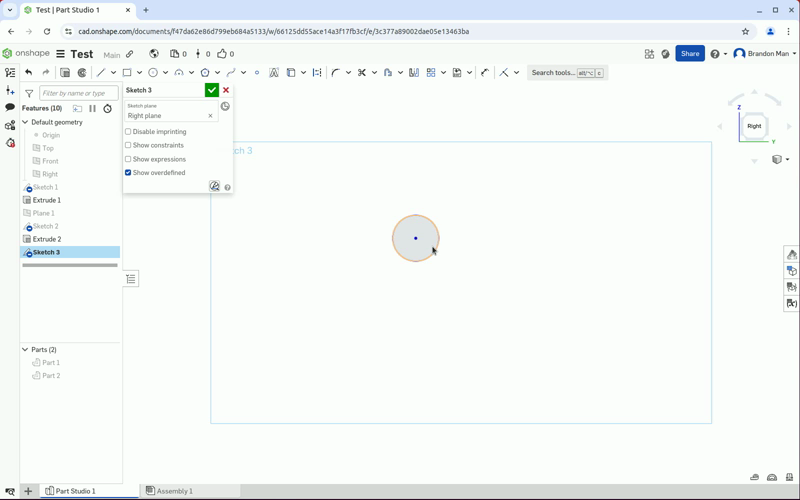
scroll(6)
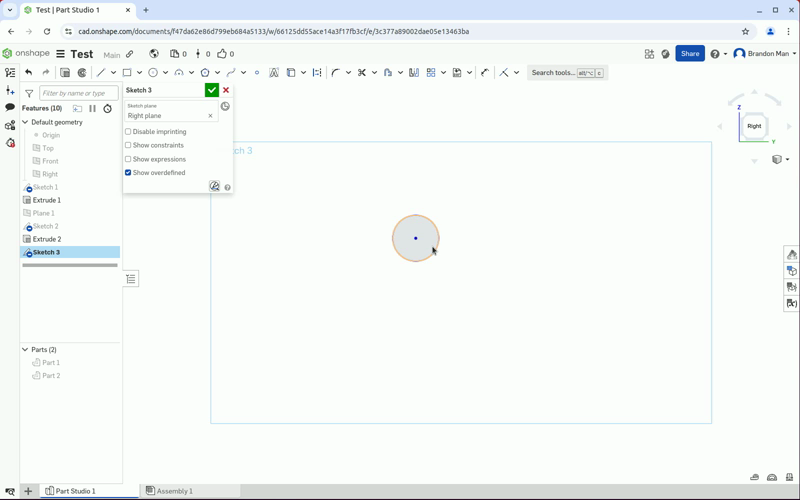
scroll(6)
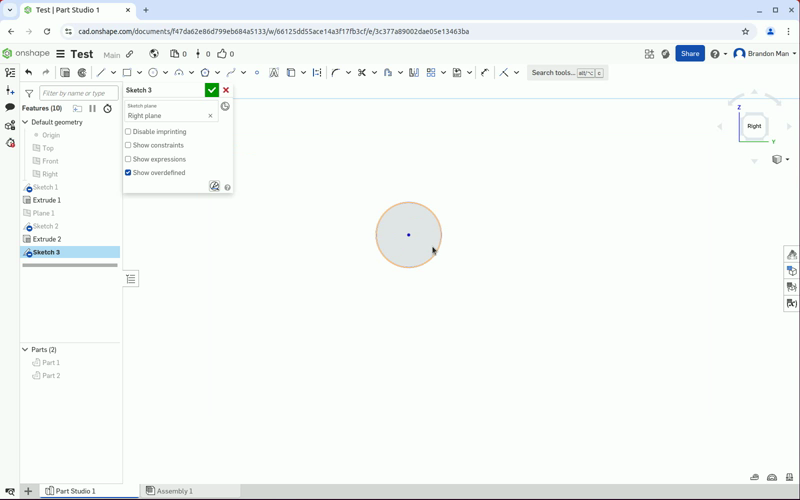
scroll(6)
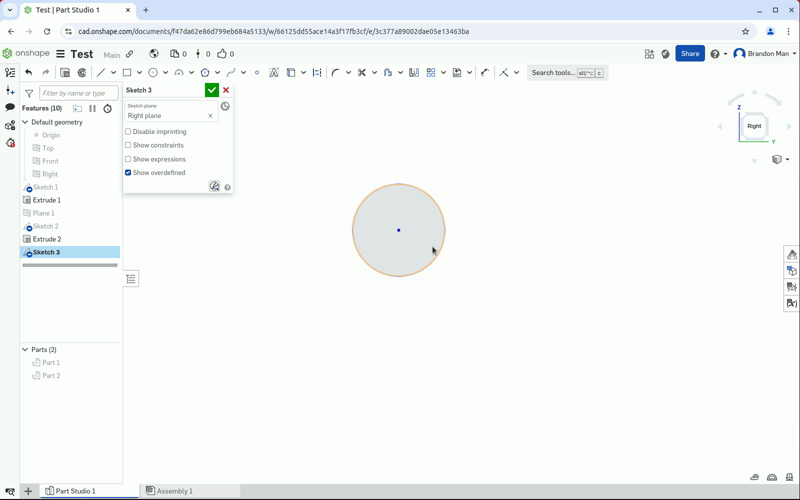
scroll(6)
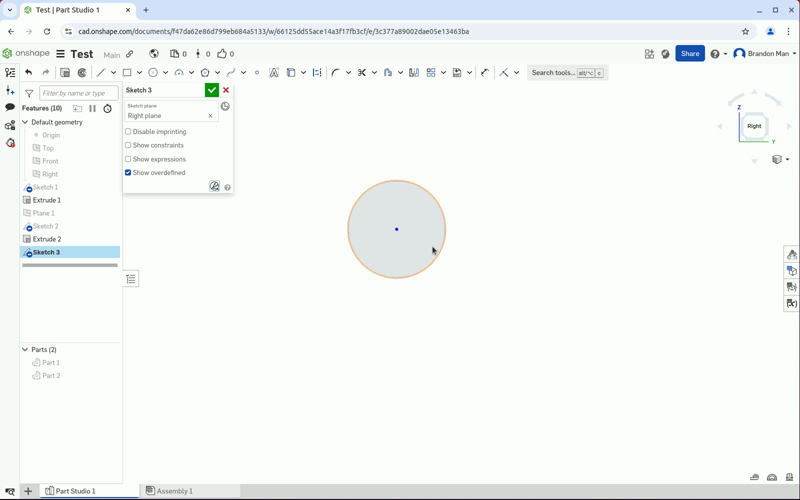
scroll(6)
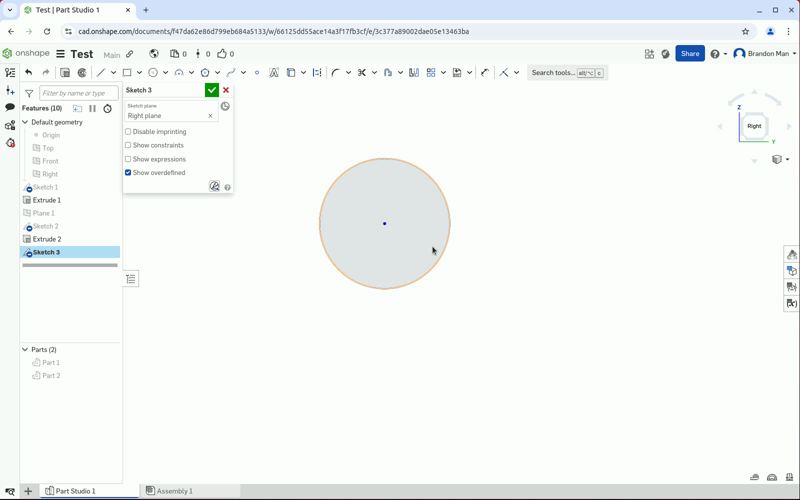
scroll(6)
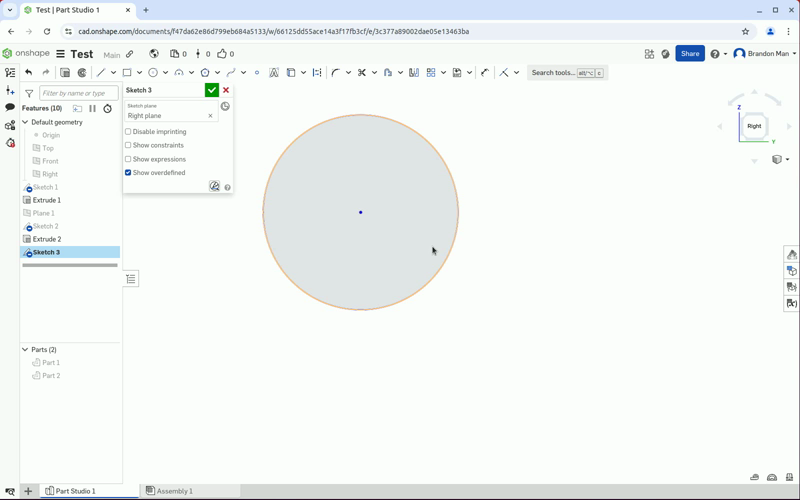
scroll(6)
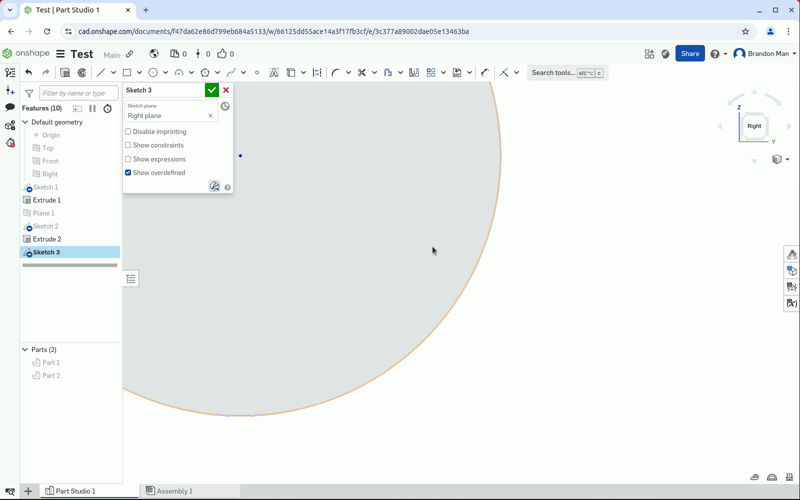
click(432, 246)
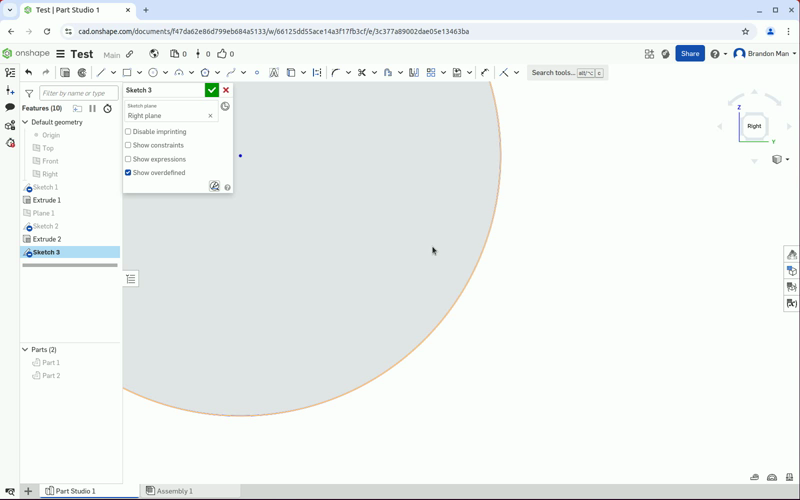
scroll(-6)
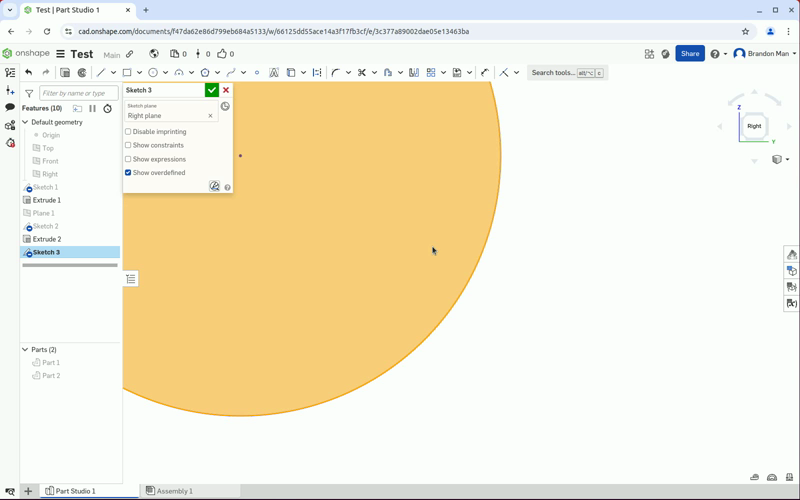
scroll(-6)
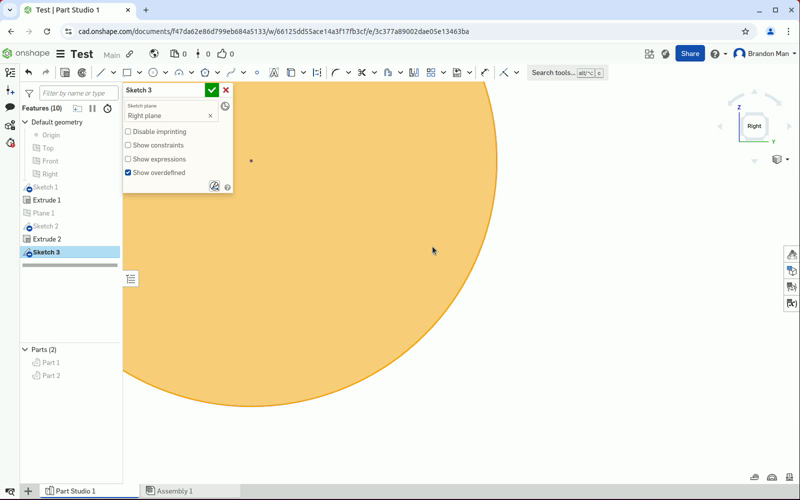
scroll(-6)
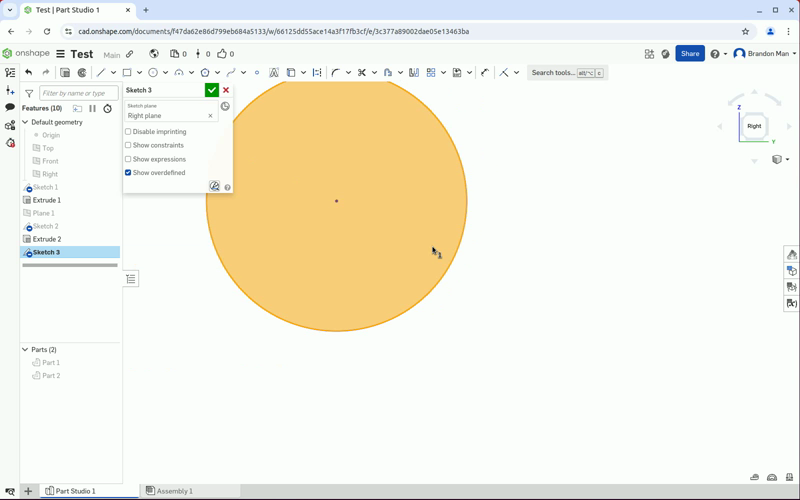
scroll(-6)
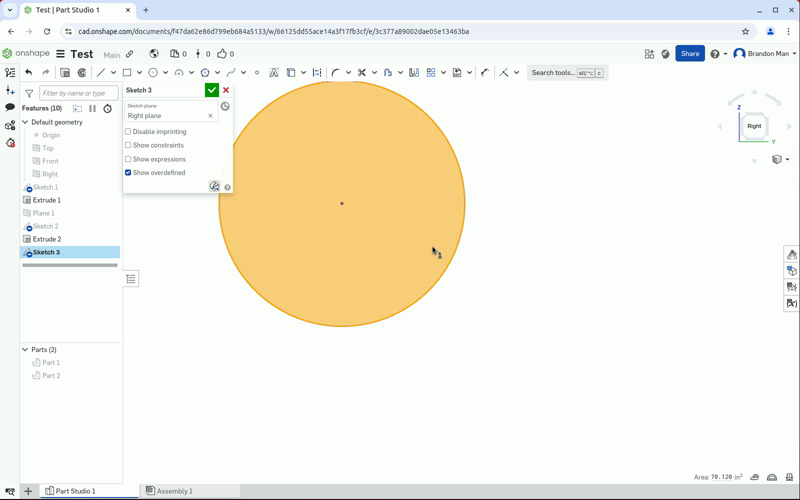
scroll(-6)
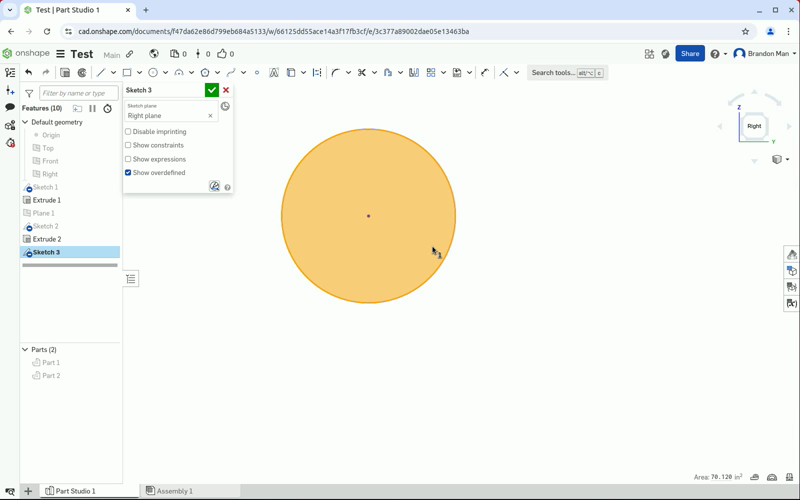
scroll(-6)
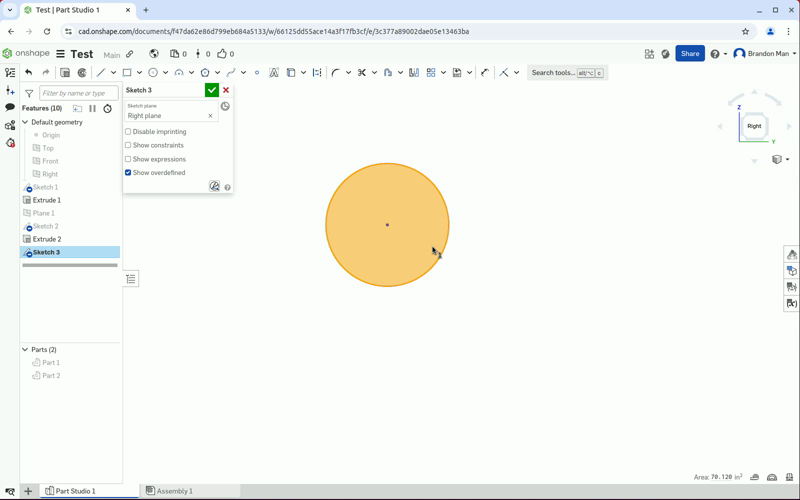
scroll(-6)
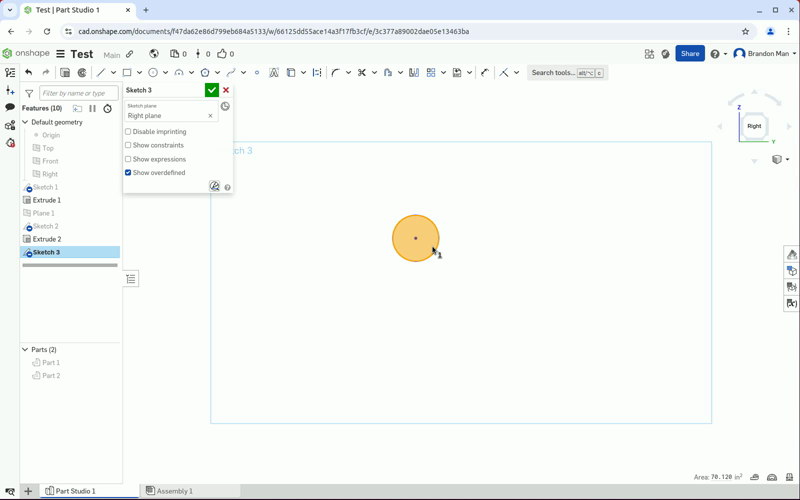
mouse_move(73, 352)
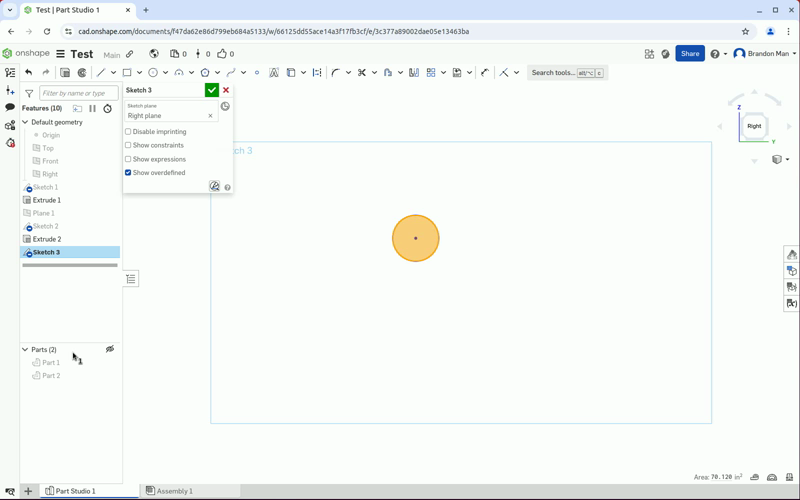
key(shift+y)
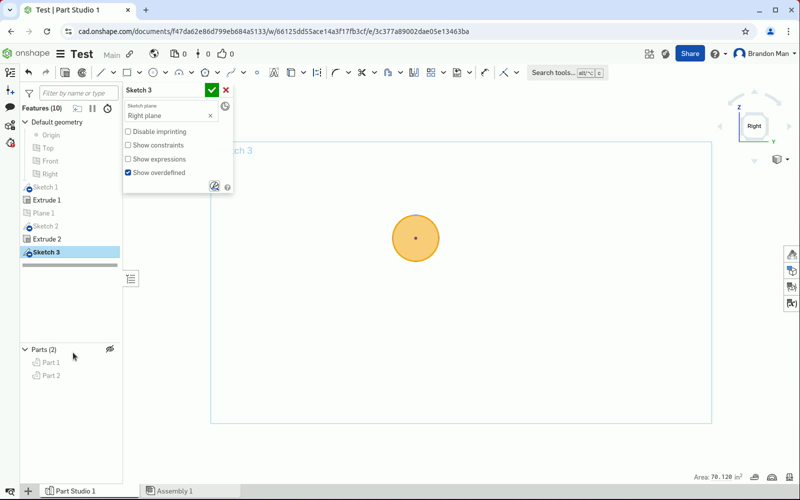
key(shift+e)
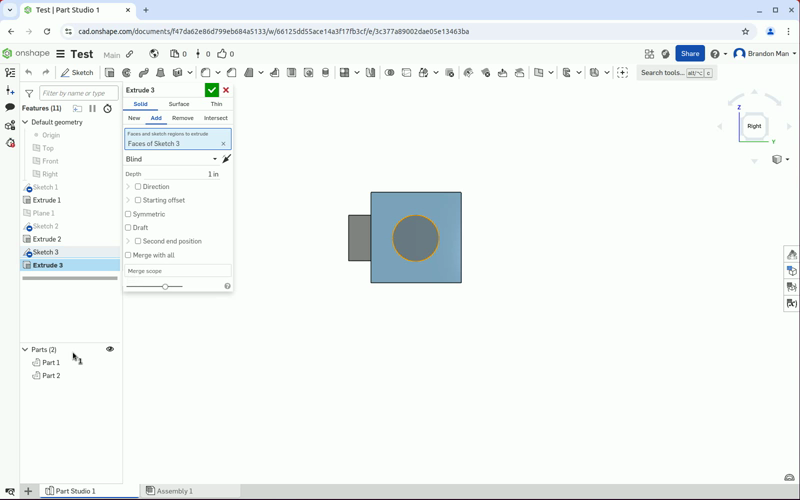
mouse_move(143, 106)
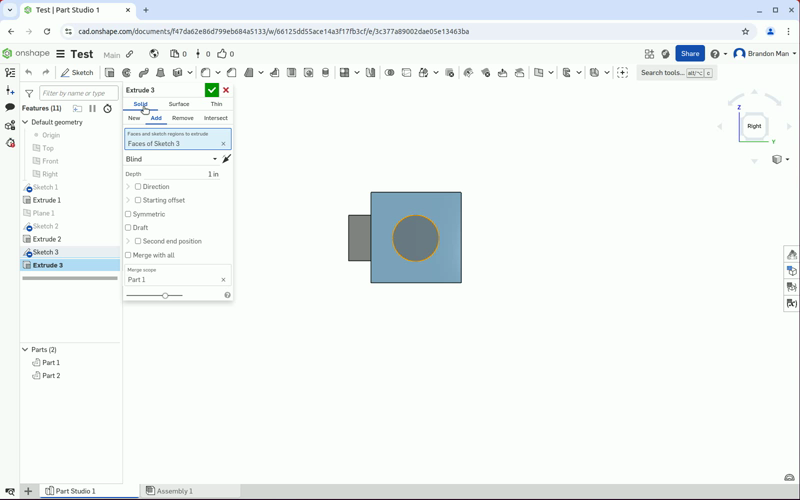
click(143, 106)
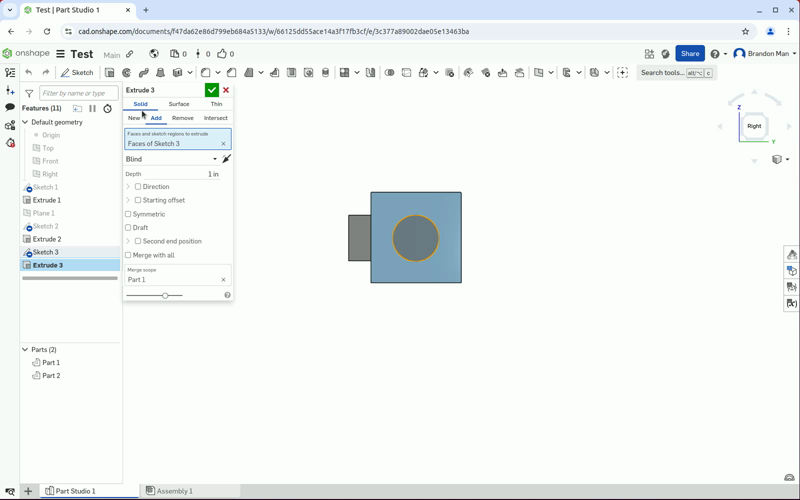
mouse_move(137, 120)
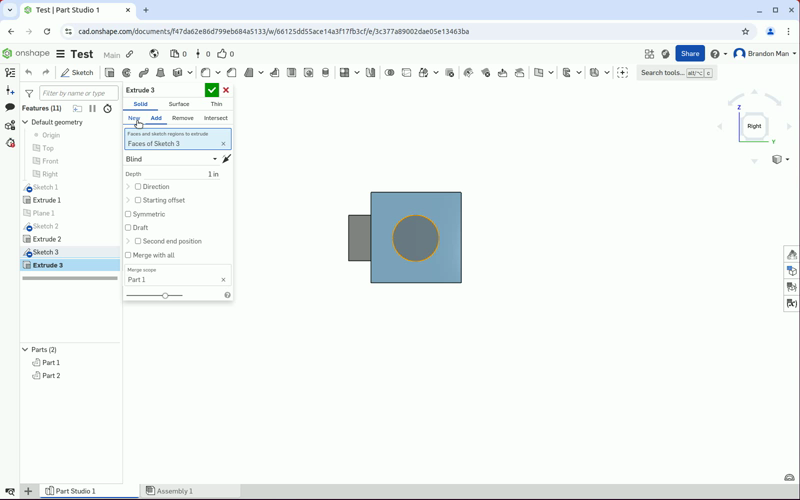
click(137, 120)
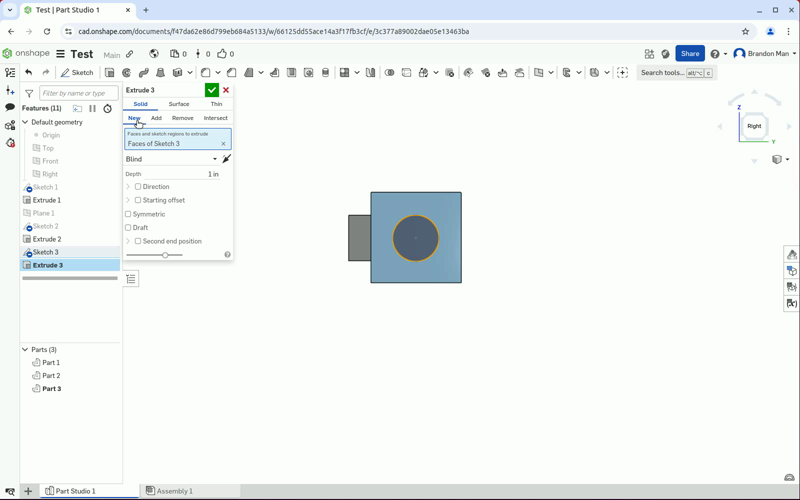
key(tab, 4)
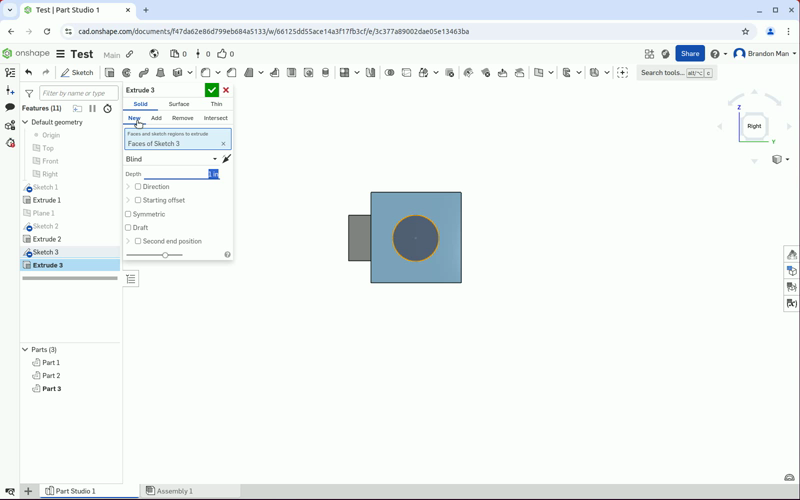
text(4.574)
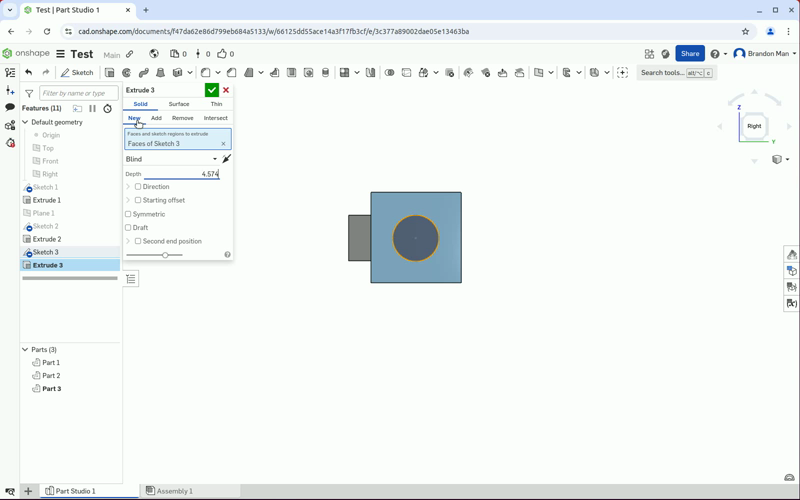
key(enter)
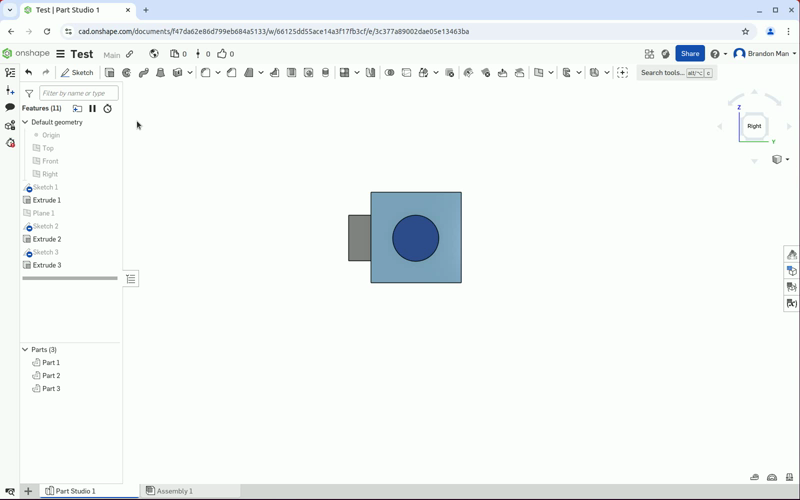
key(shift+h)
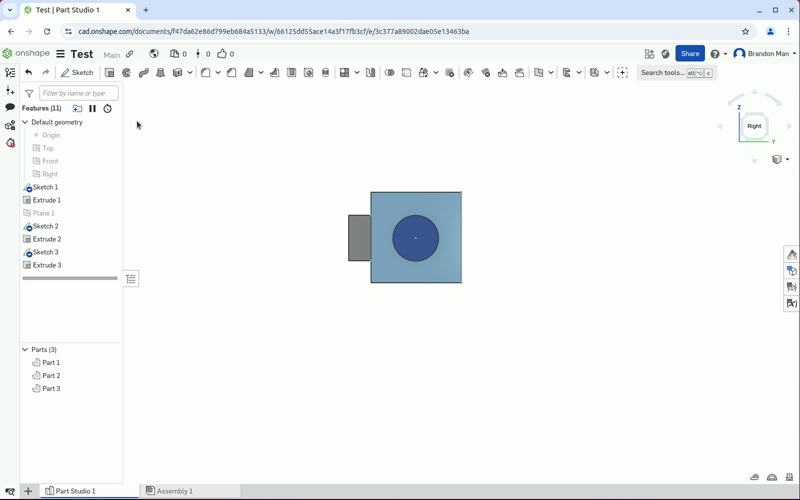
key(shift+h)
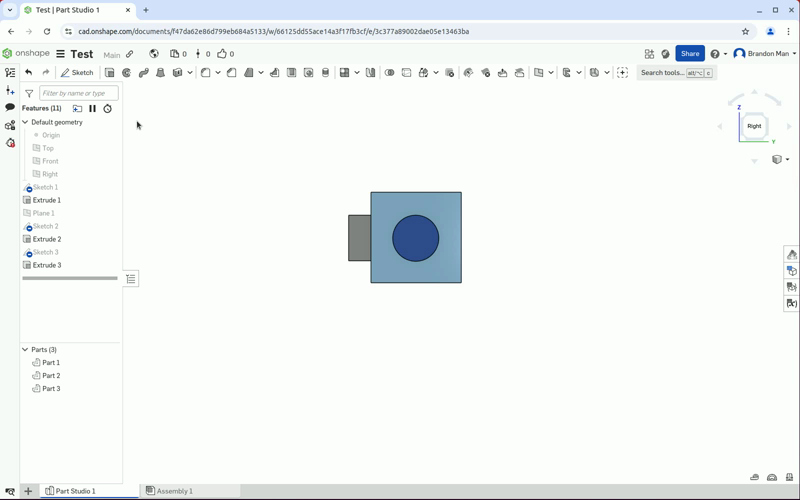
mouse_move(73, 189)
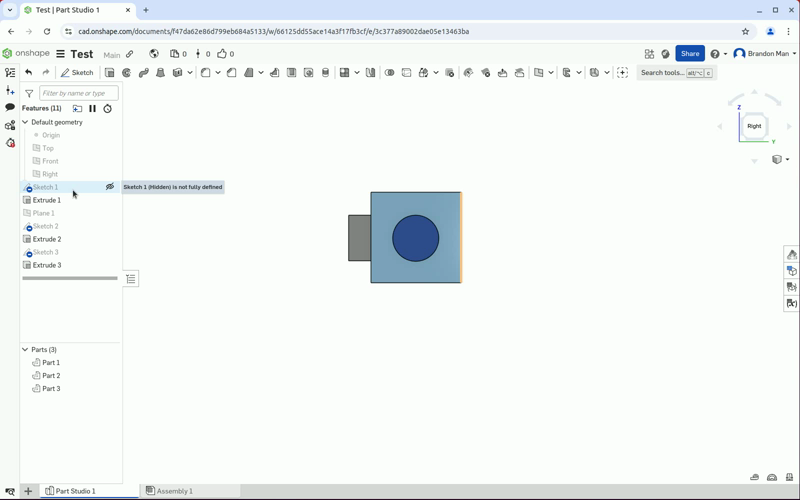
click(73, 189)
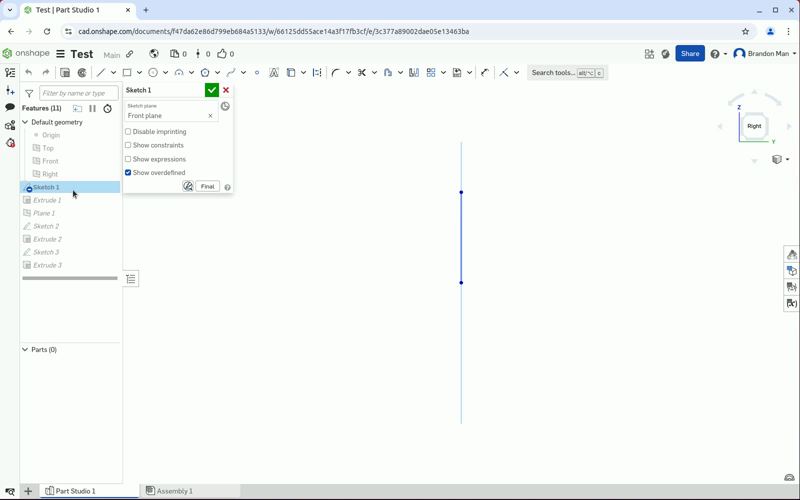
mouse_move(229, 92)
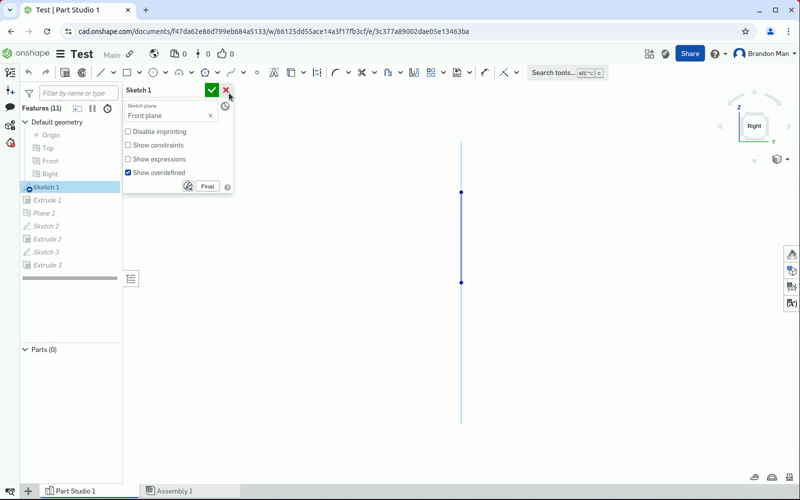
click(229, 92)
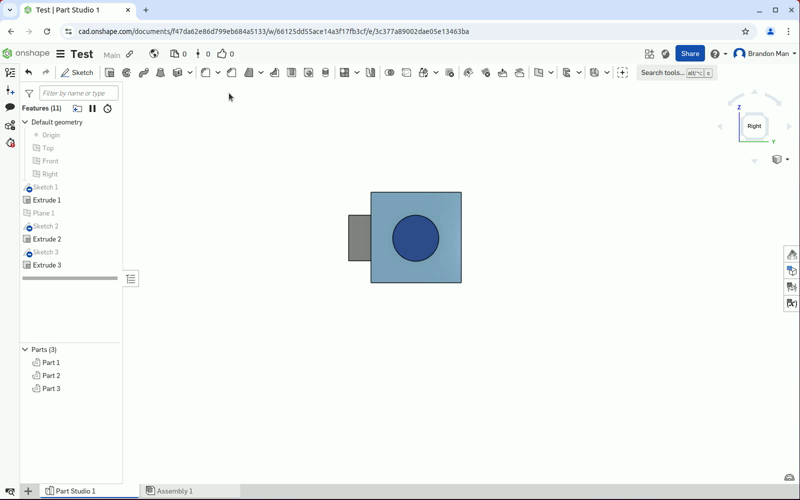
mouse_move(73, 352)
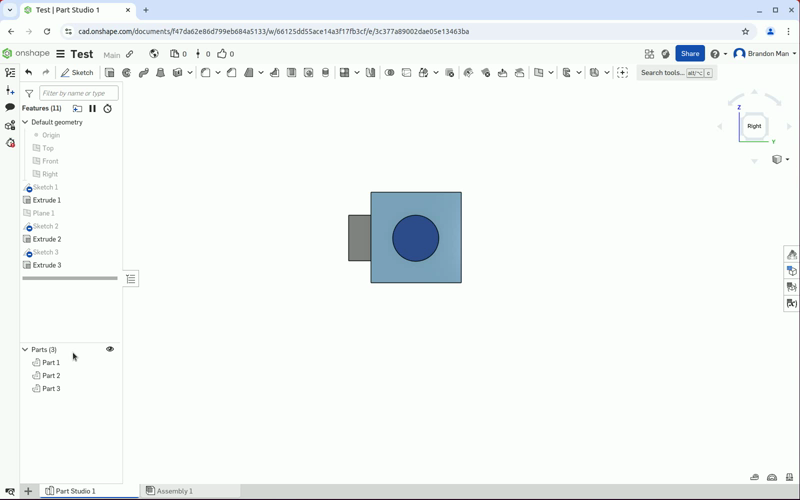
key(y)
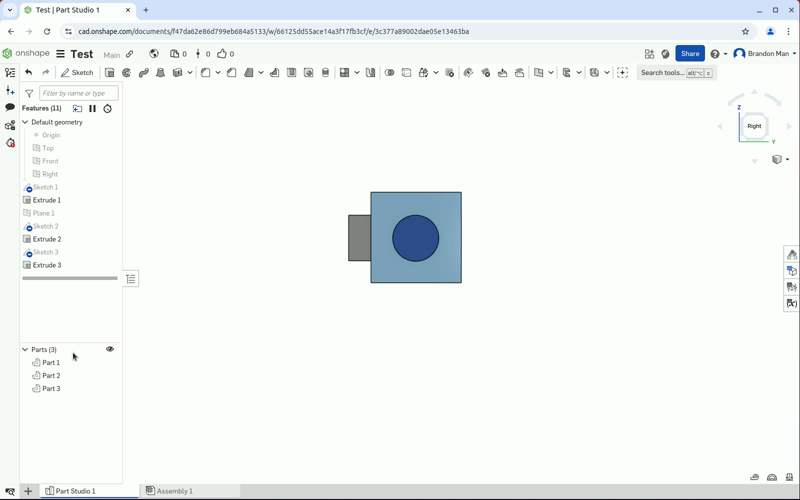
key(shift+p)
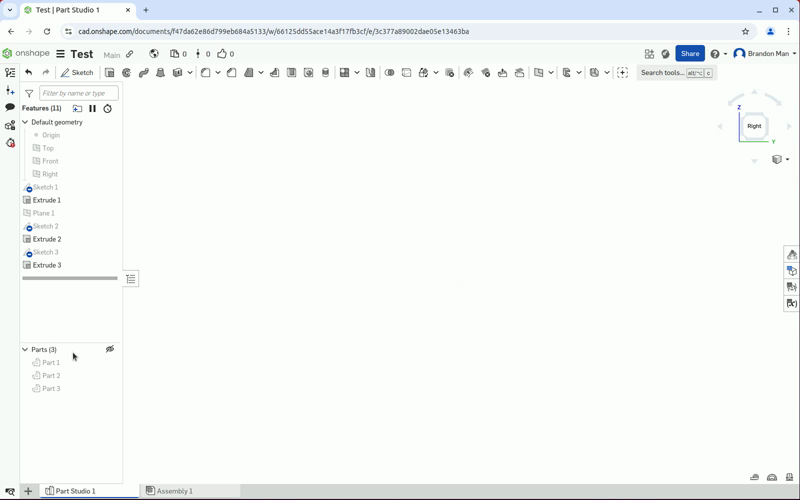
key(space)
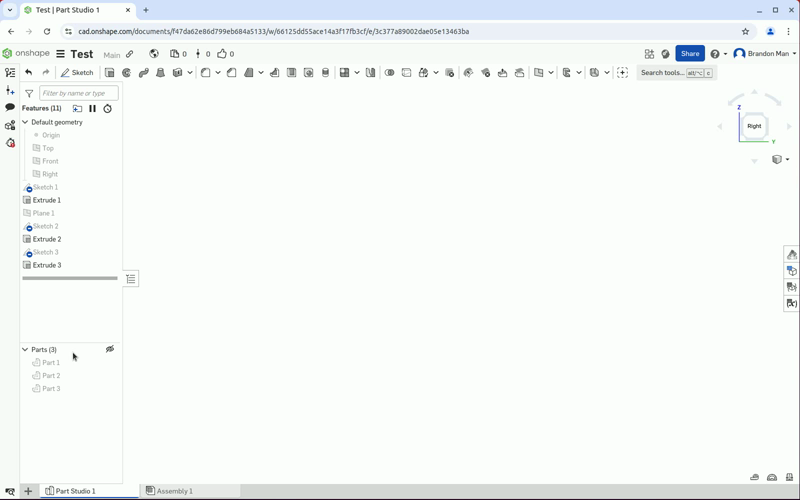
key_down(shift)
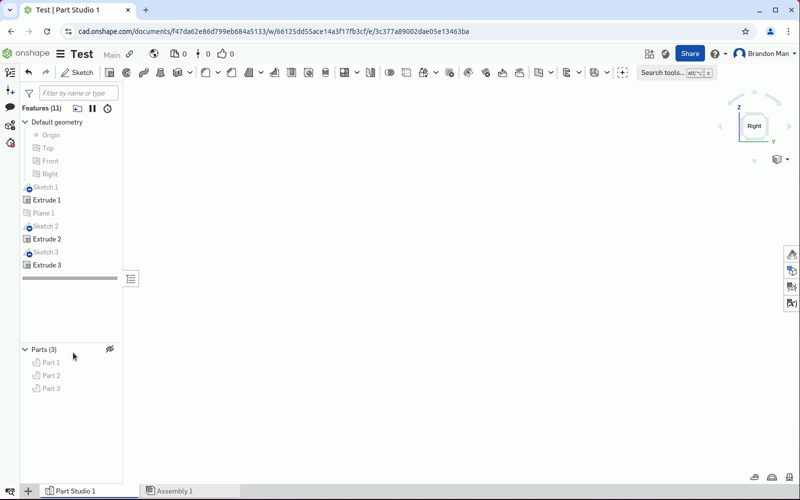
key(right)
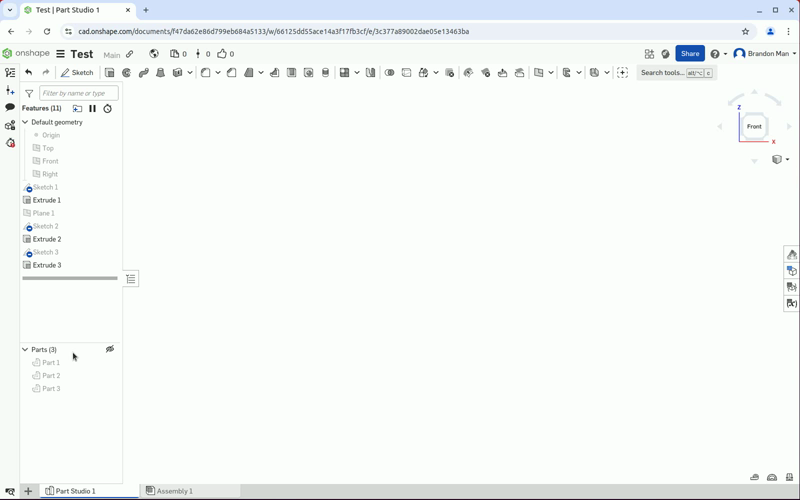
key_up(shift)
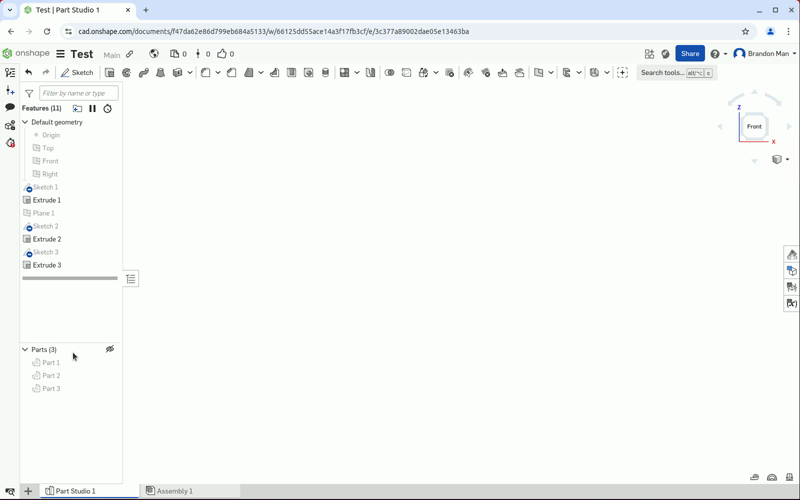
key(space)
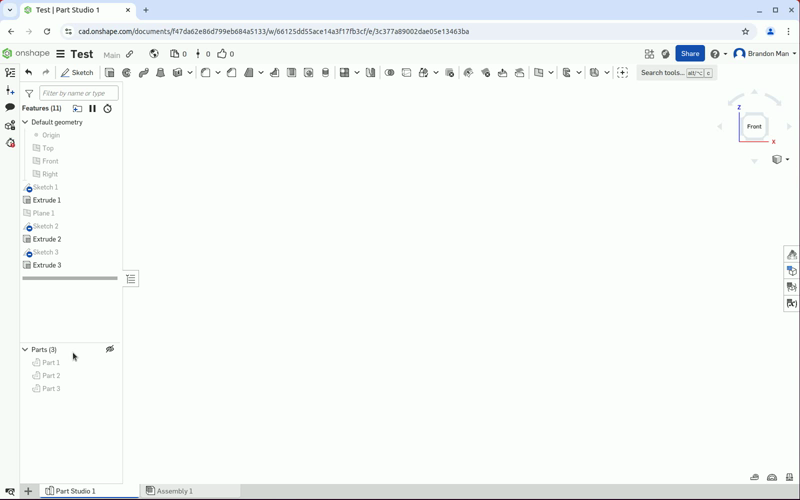
key_down(shift)
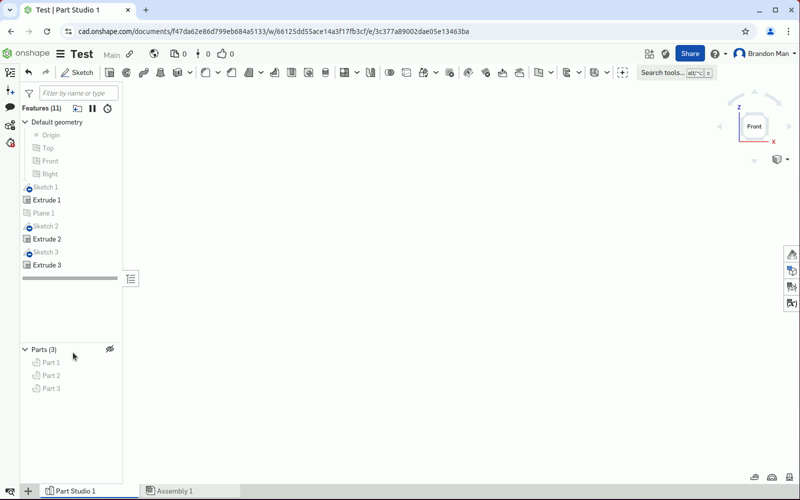
key(down)
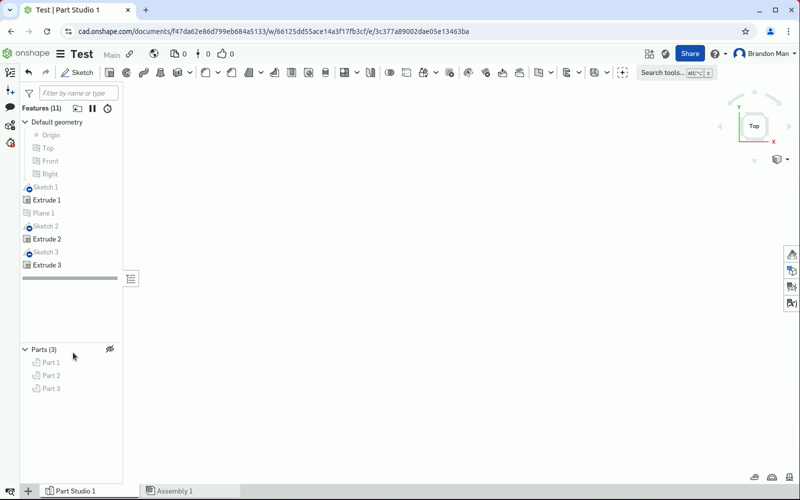
key_up(shift)
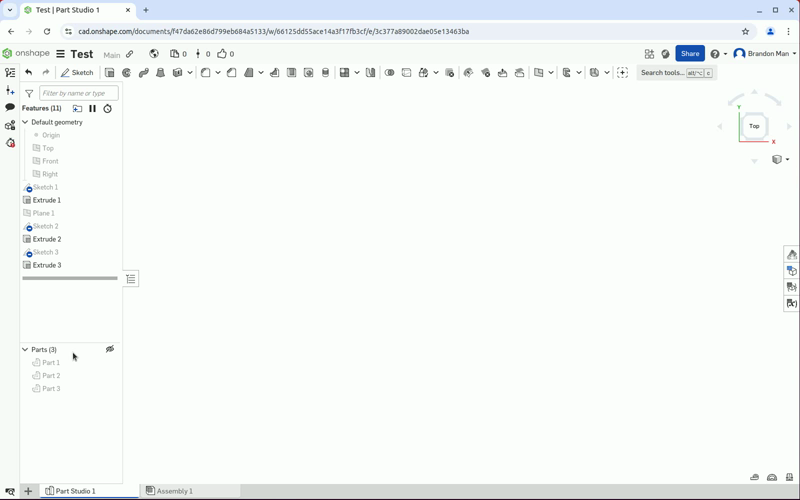
mouse_move(73, 352)
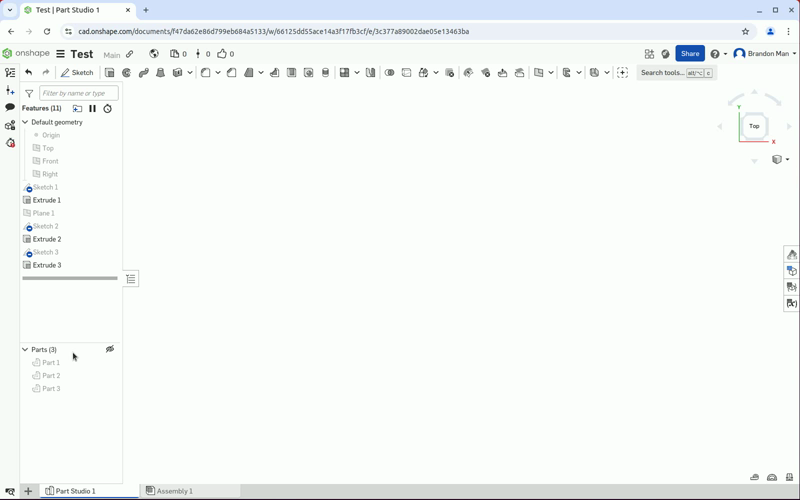
key(shift+y)
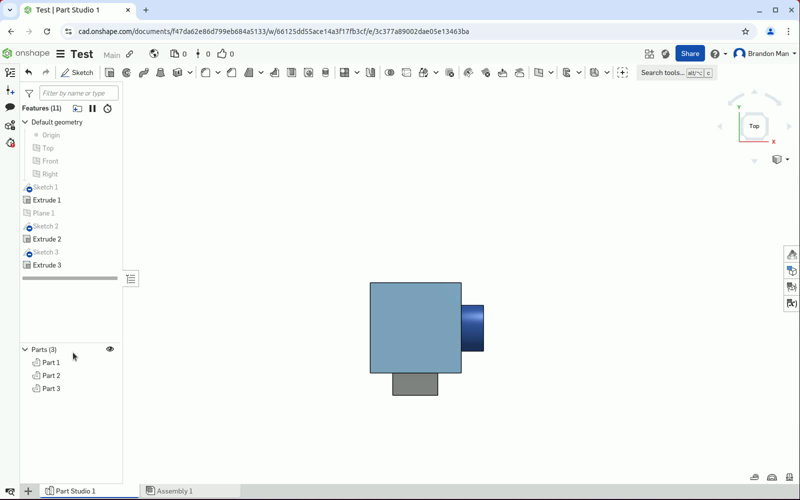
mouse_move(541, 75)
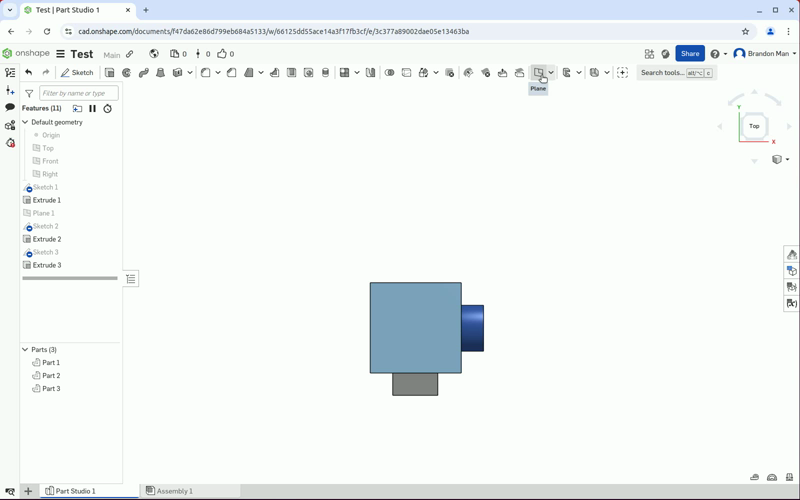
click(541, 75)
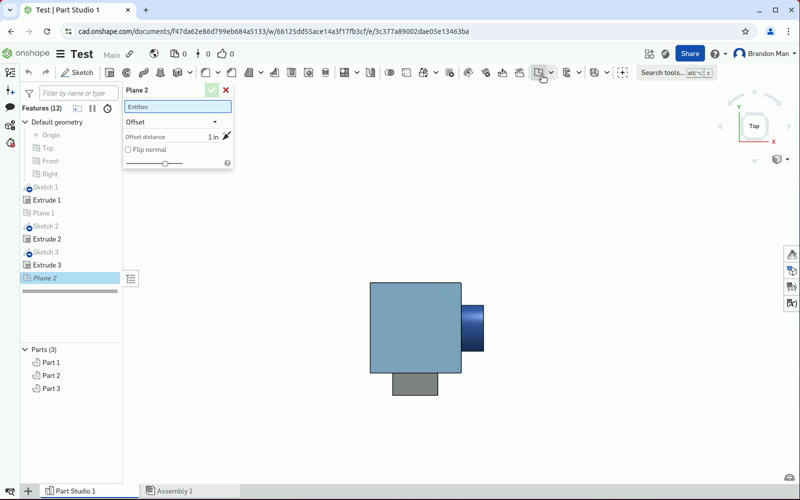
mouse_move(73, 150)
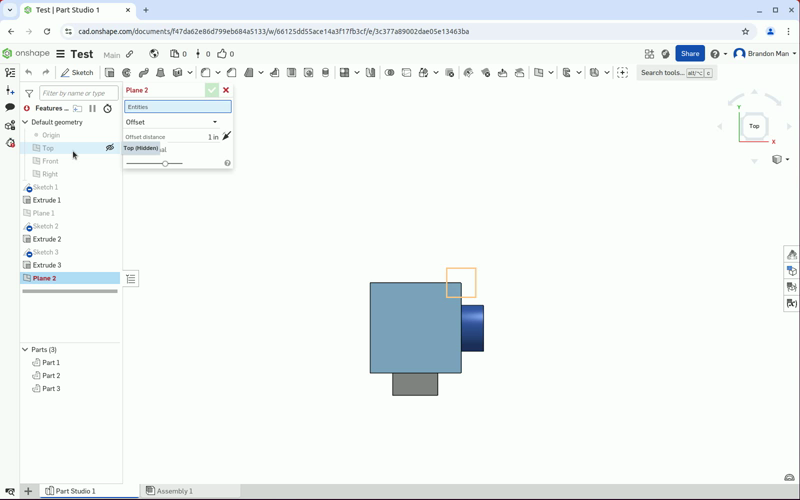
click(73, 150)
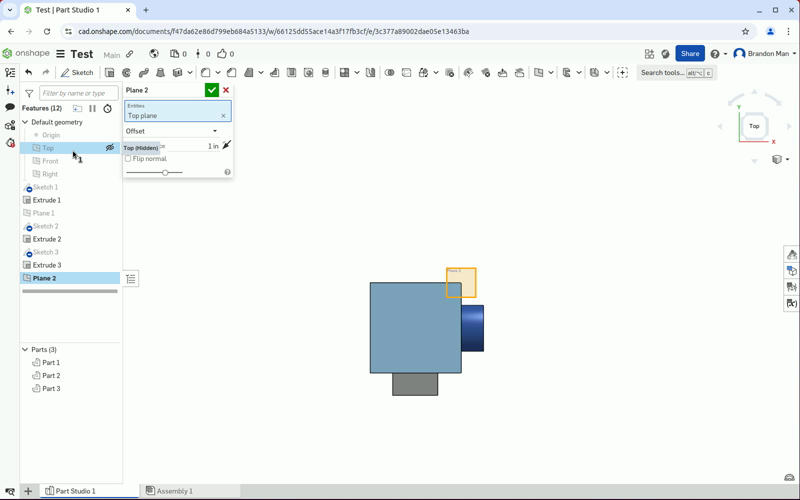
key(tab, 2)
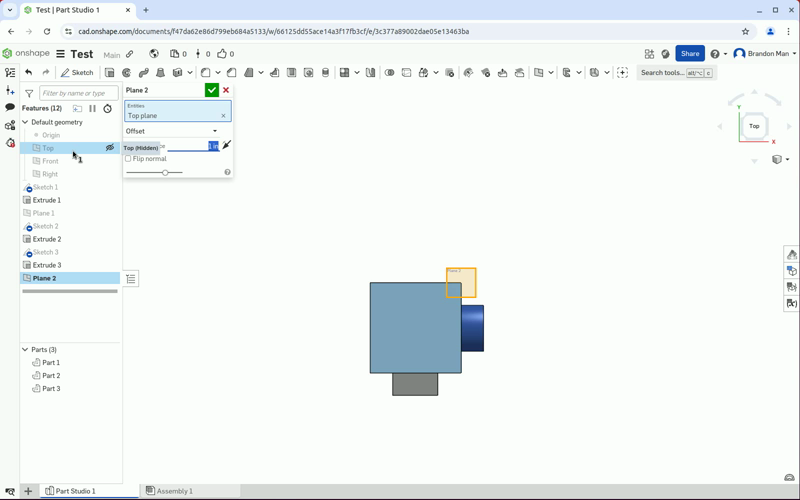
text(18.548)
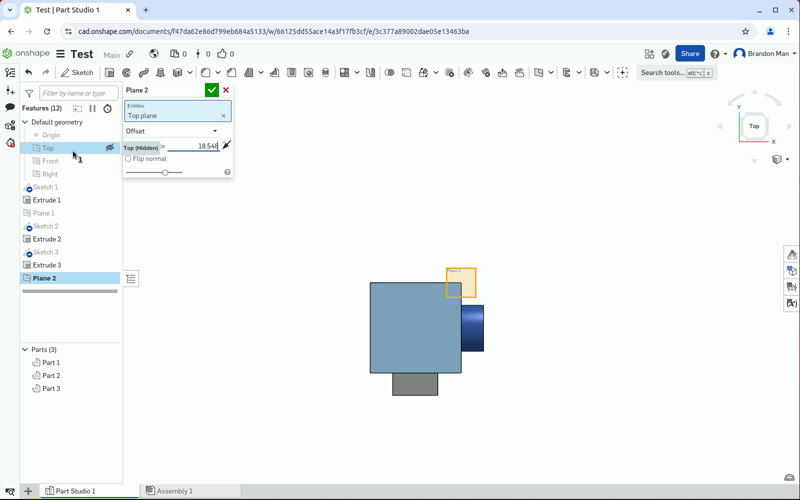
key(enter, 2)
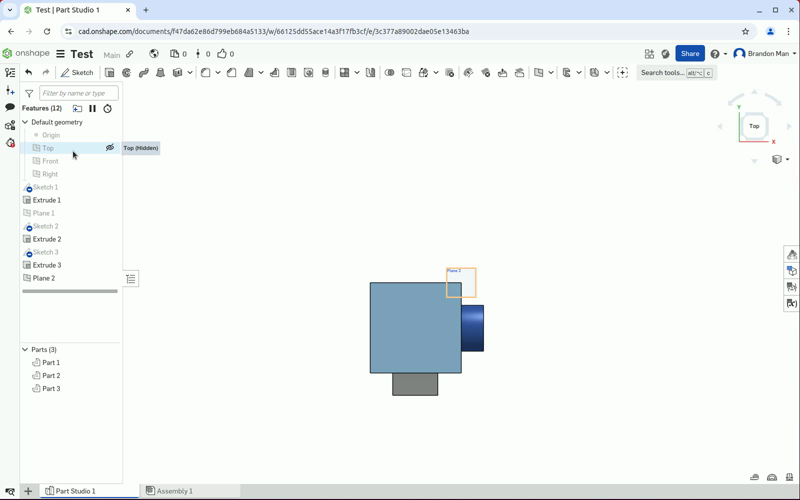
key(shift+s)
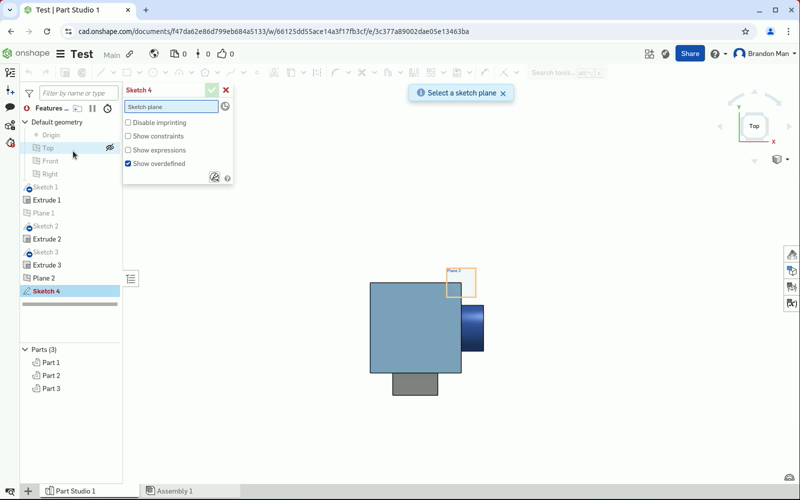
mouse_move(73, 280)
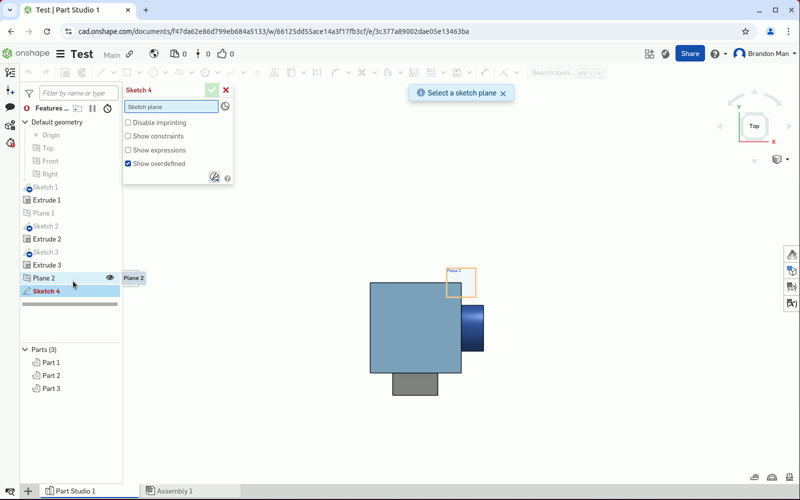
click(73, 280)
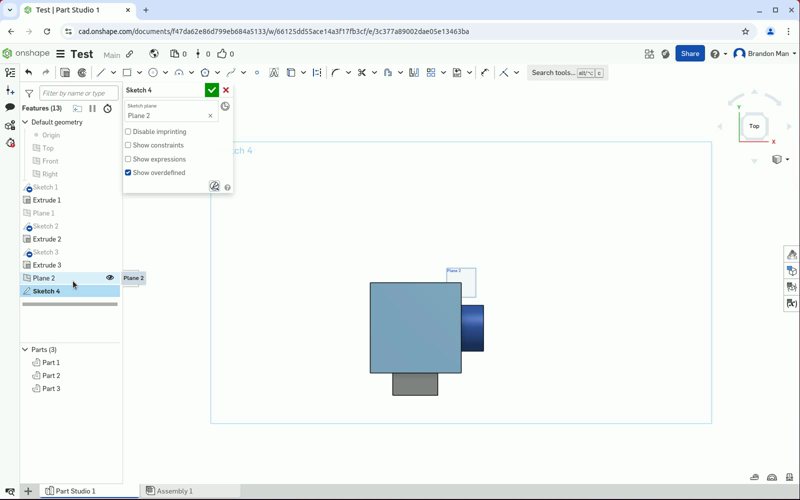
mouse_move(73, 352)
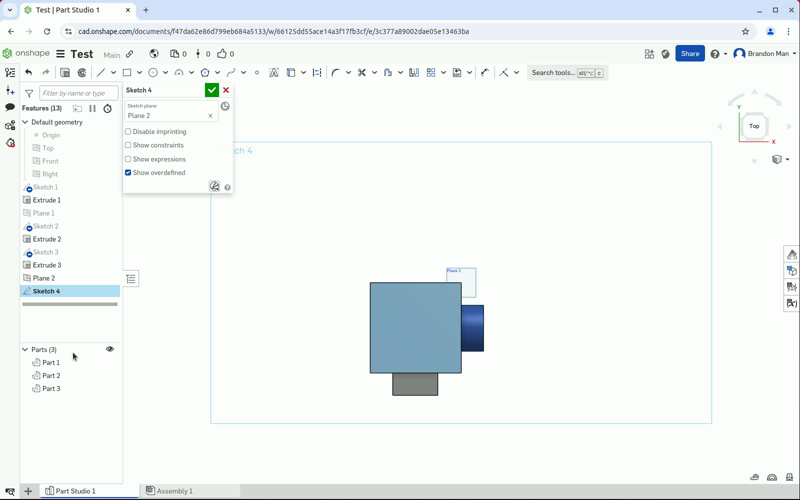
key(y)
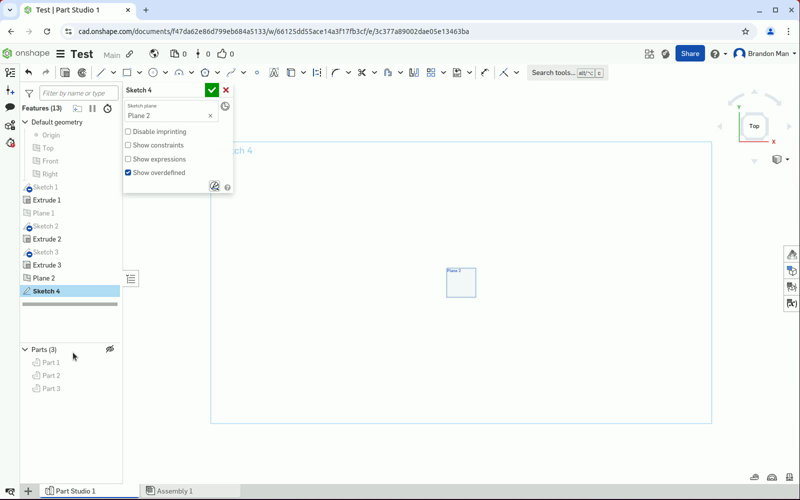
key(c)
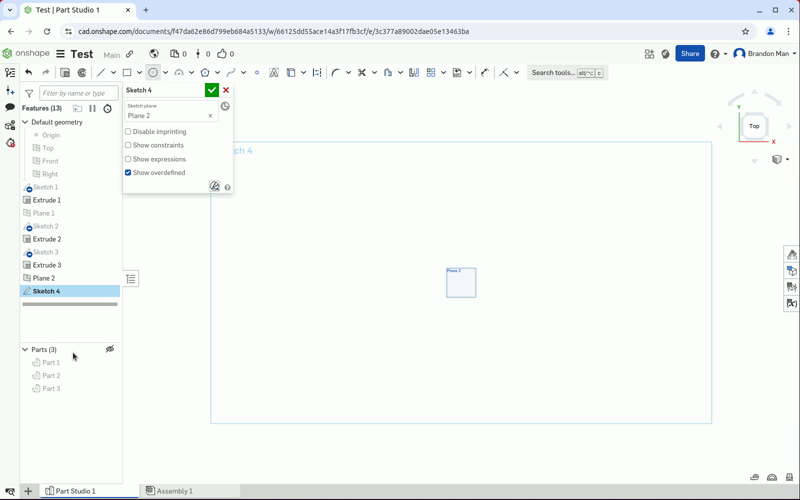
key_down(shift)
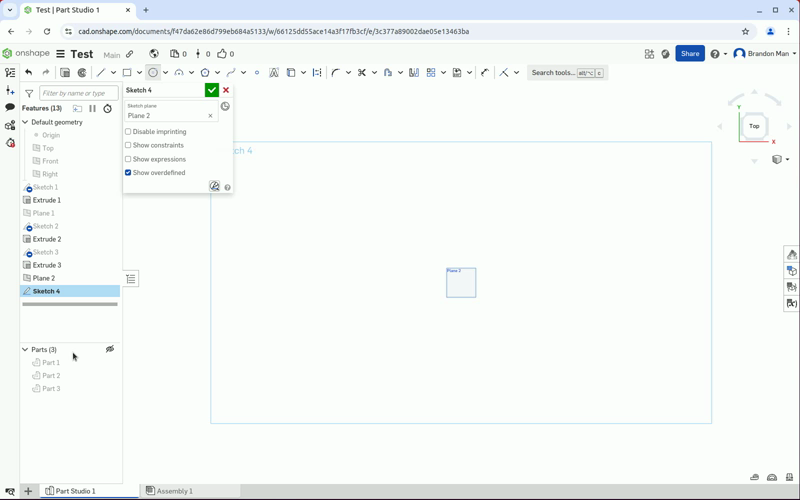
mouse_move(415, 327)
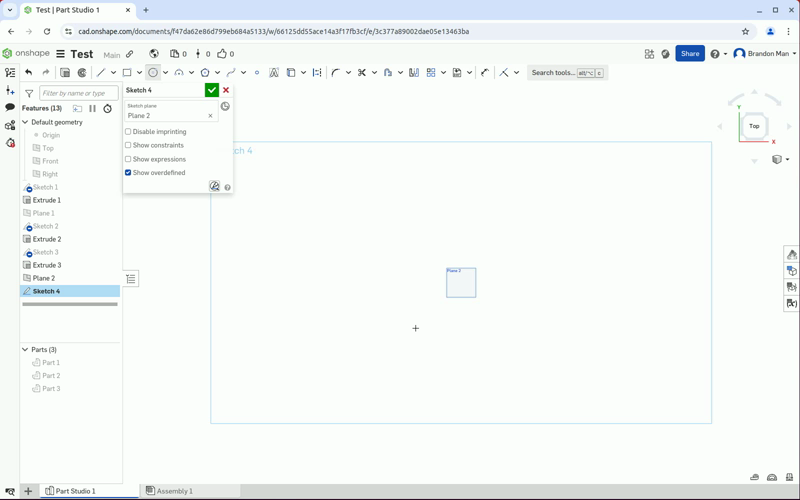
click(415, 327)
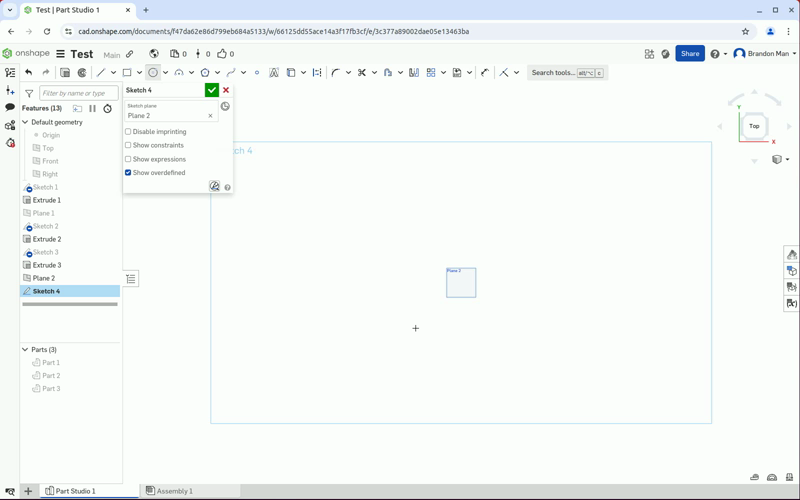
key_up(shift)
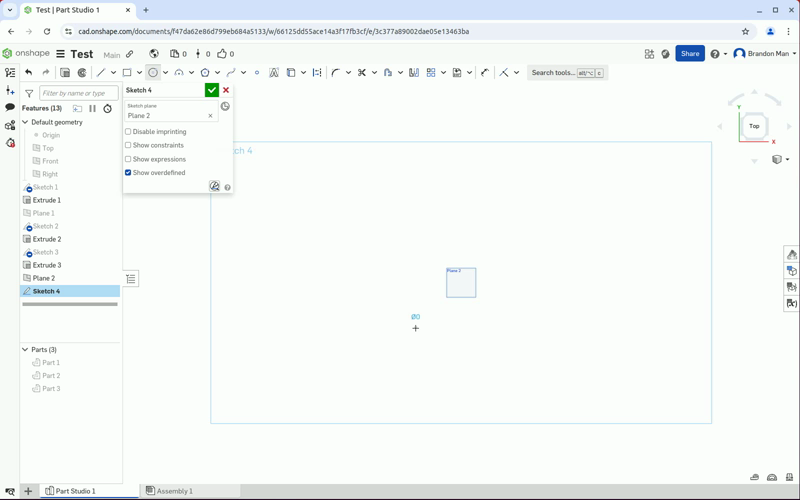
mouse_move(438, 327)
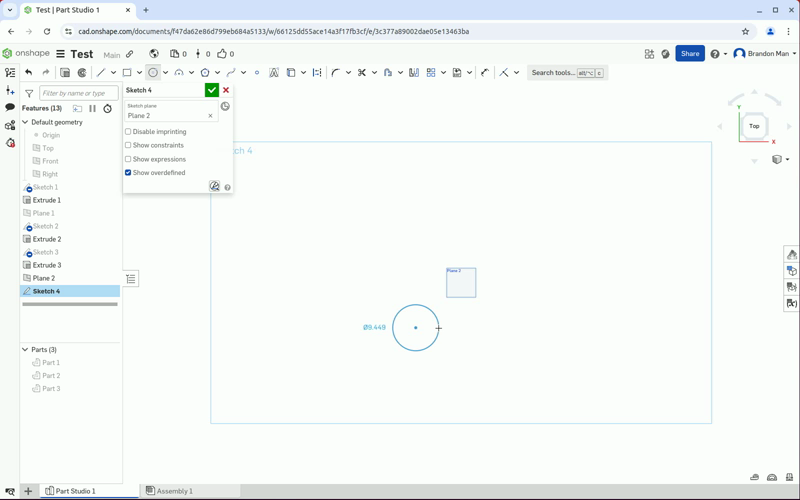
click(438, 327)
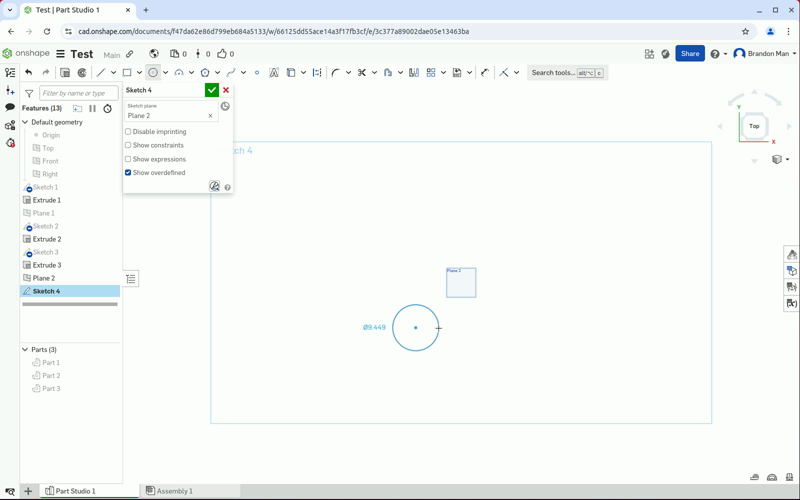
key(esc)
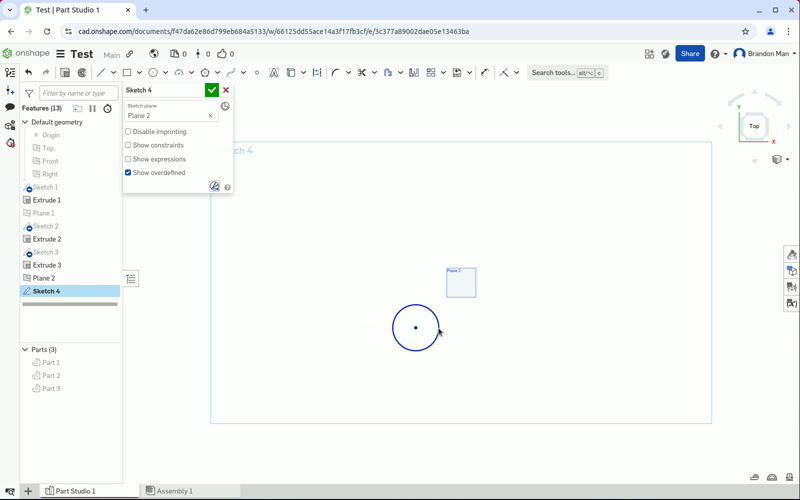
mouse_move(411, 340)
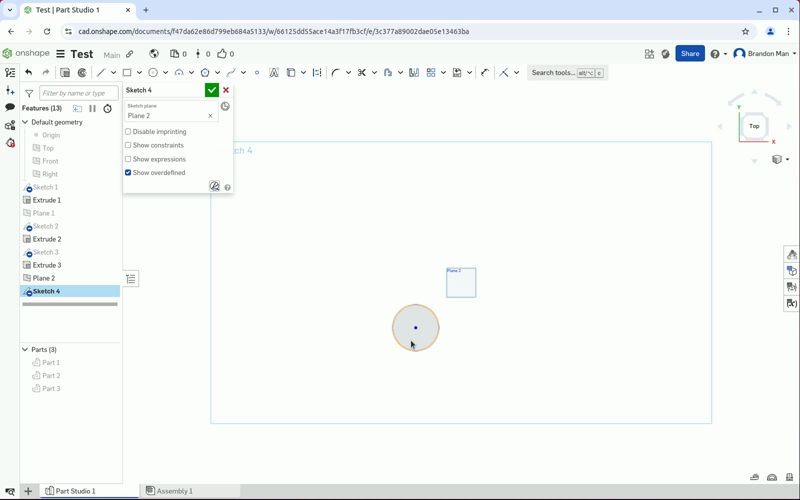
scroll(6)
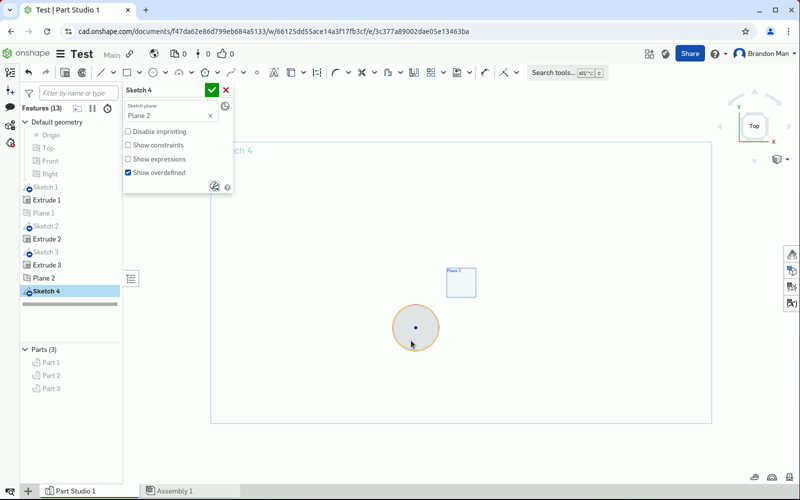
scroll(6)
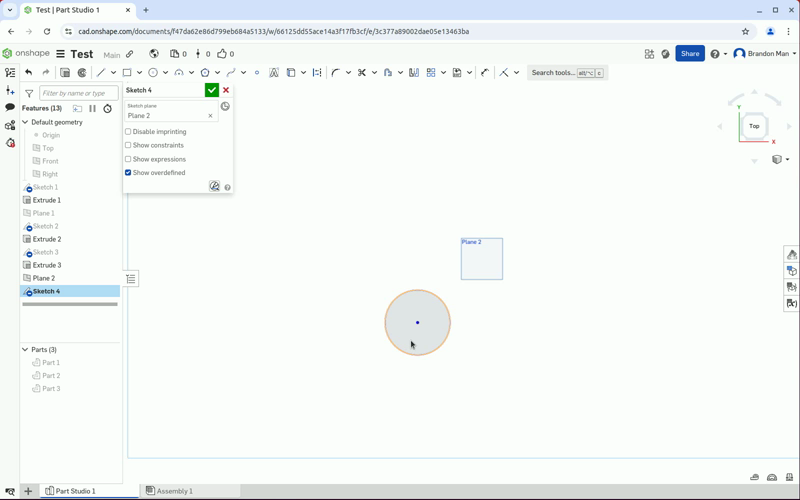
scroll(6)
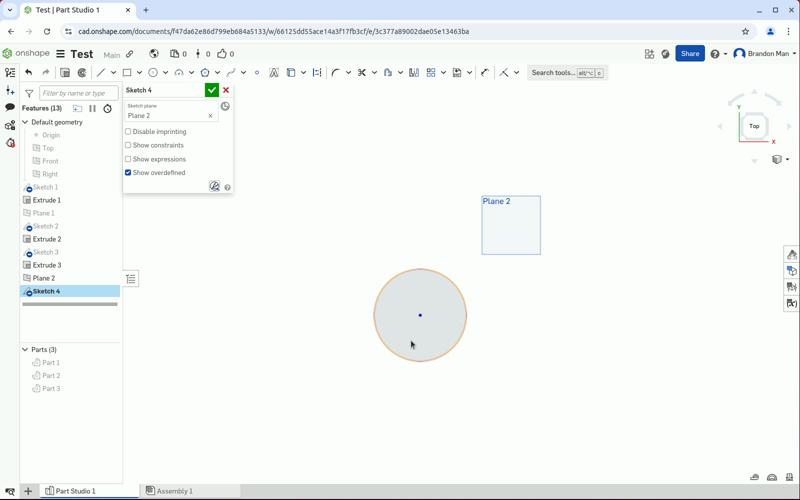
scroll(6)
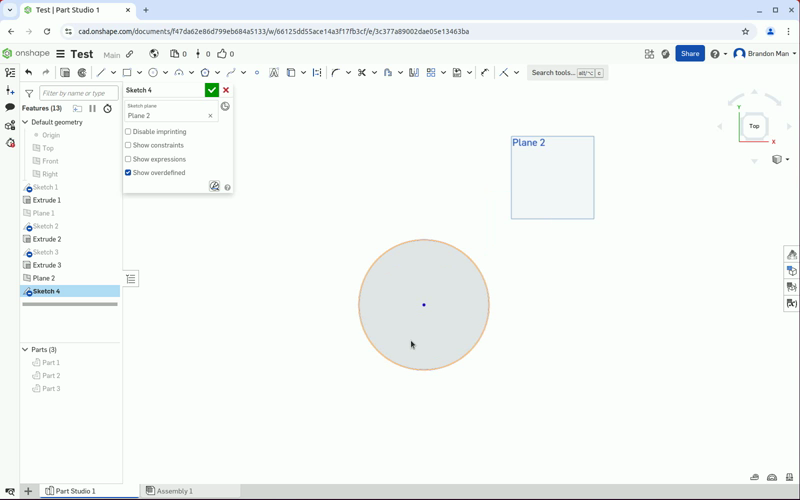
scroll(6)
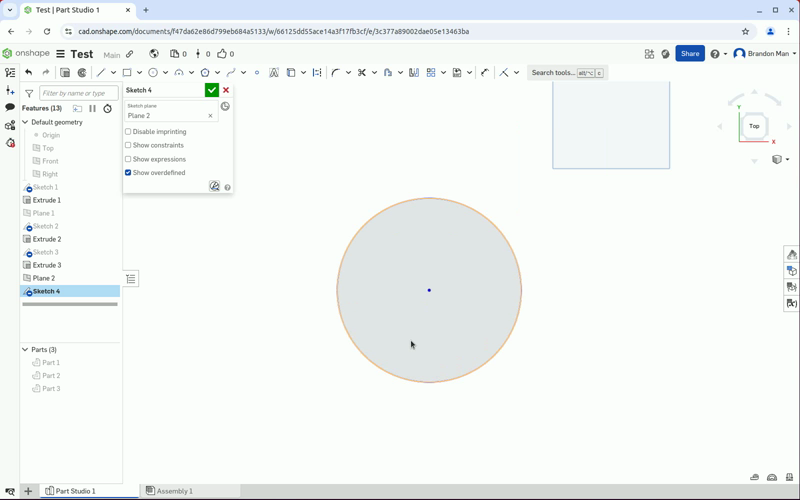
scroll(6)
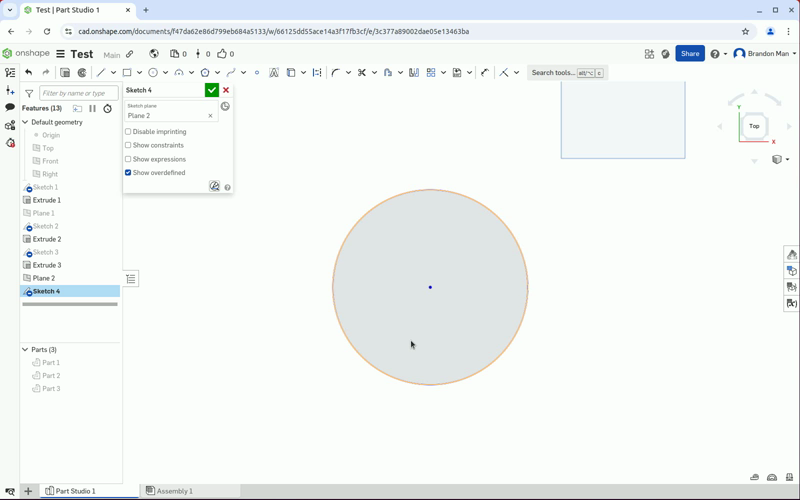
scroll(6)
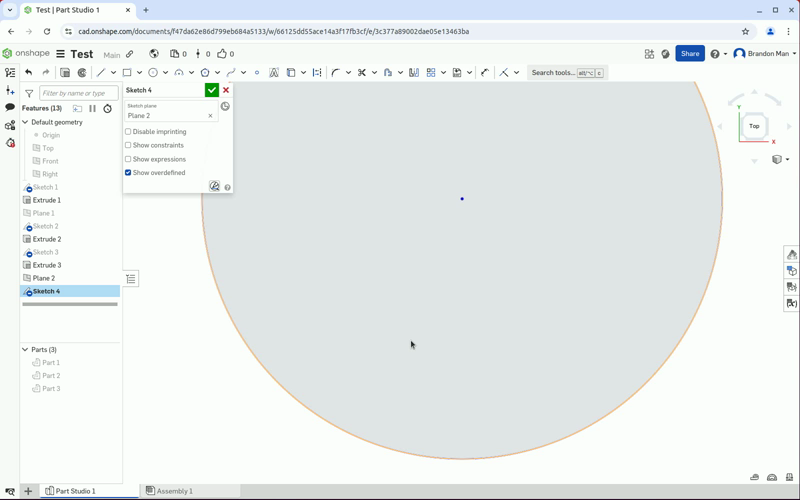
click(411, 340)
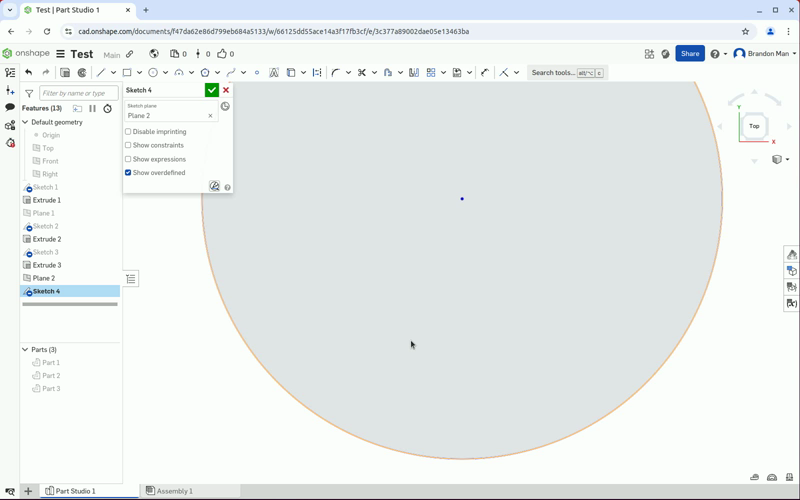
scroll(-6)
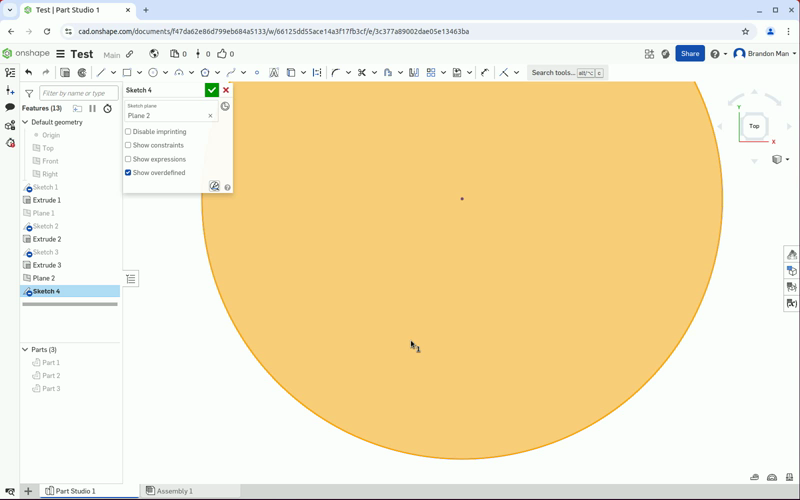
scroll(-6)
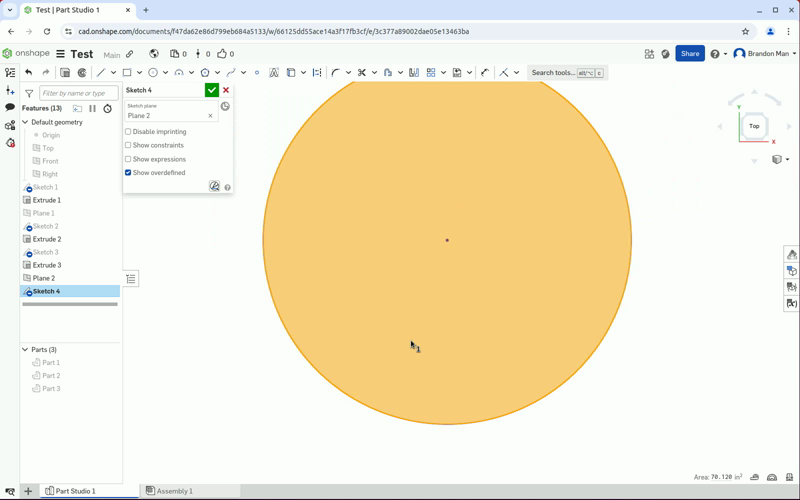
scroll(-6)
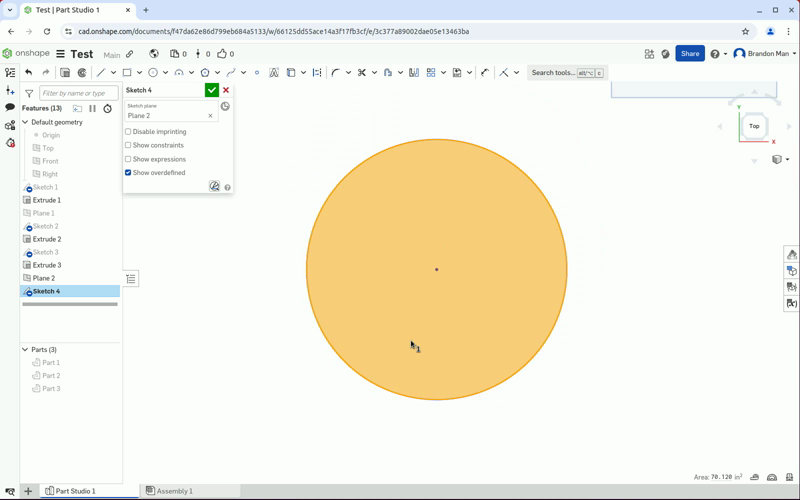
scroll(-6)
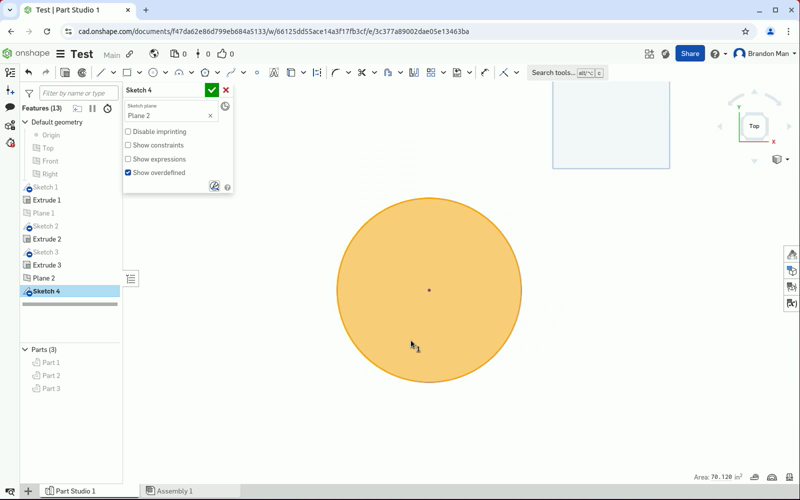
scroll(-6)
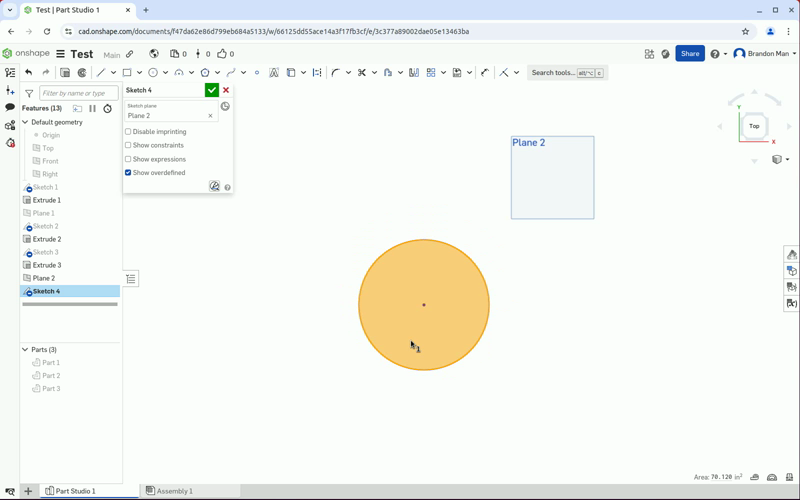
scroll(-6)
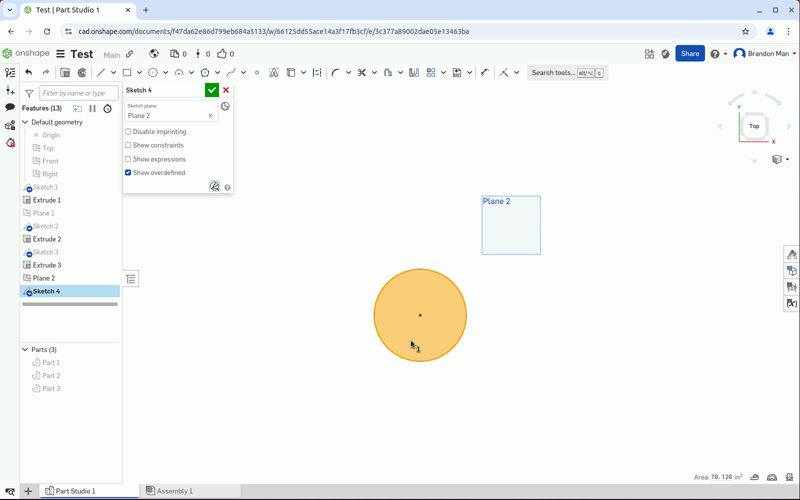
scroll(-6)
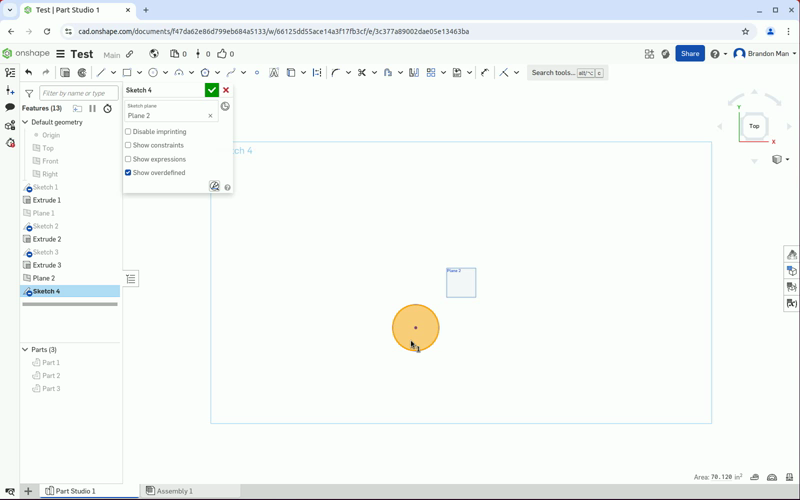
mouse_move(73, 352)
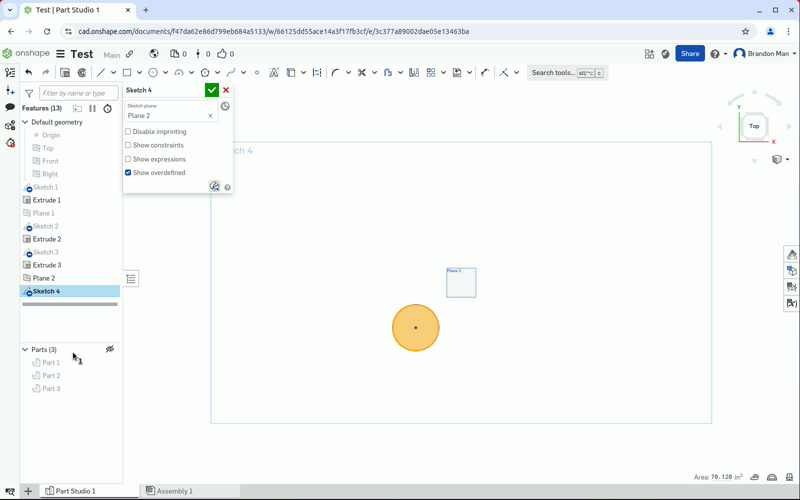
key(shift+y)
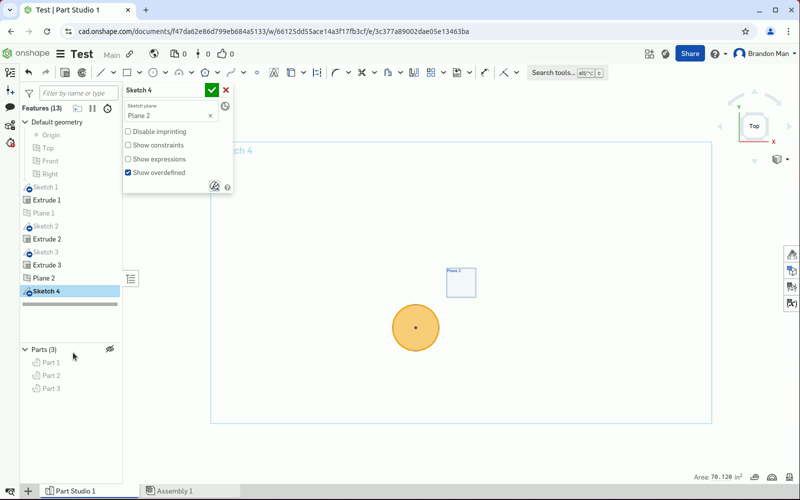
key(shift+e)
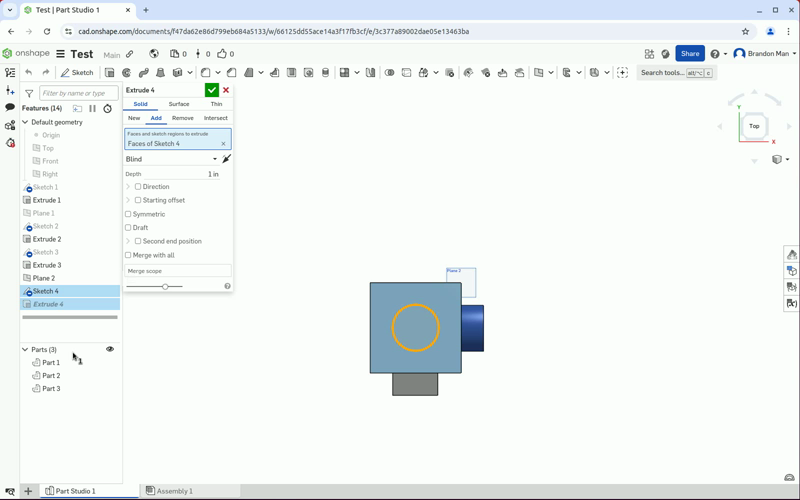
mouse_move(143, 106)
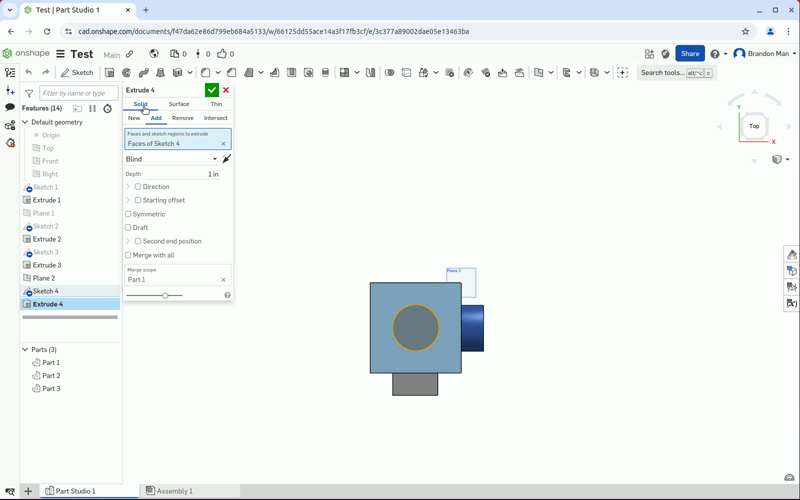
click(143, 106)
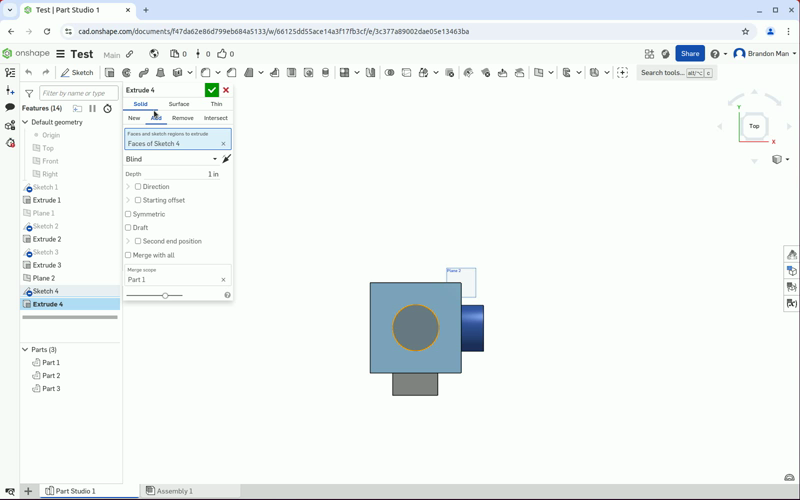
mouse_move(186, 120)
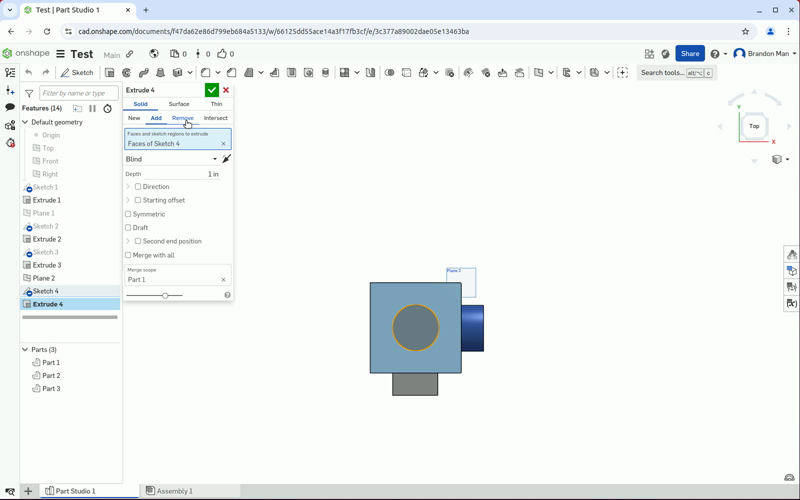
click(186, 120)
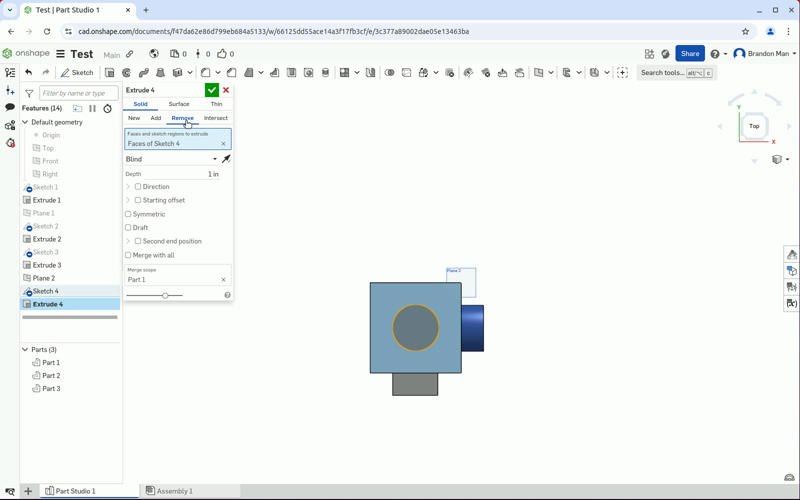
key(tab, 4)
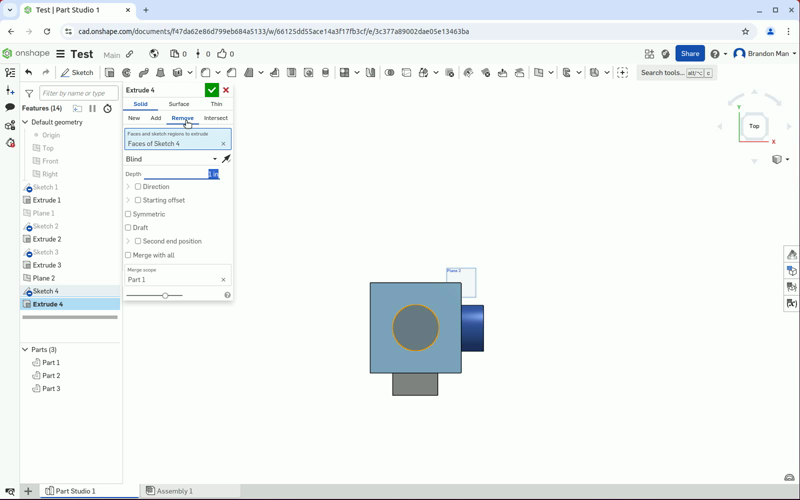
text(18.535)
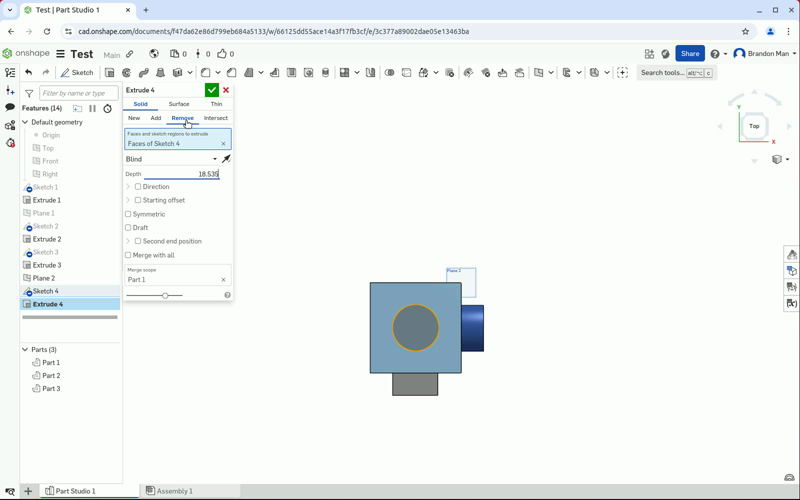
key(tab, 6)
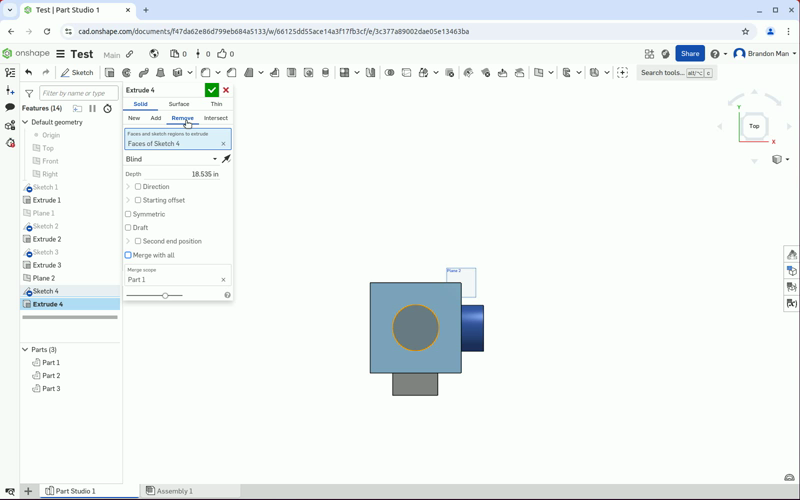
key(space)
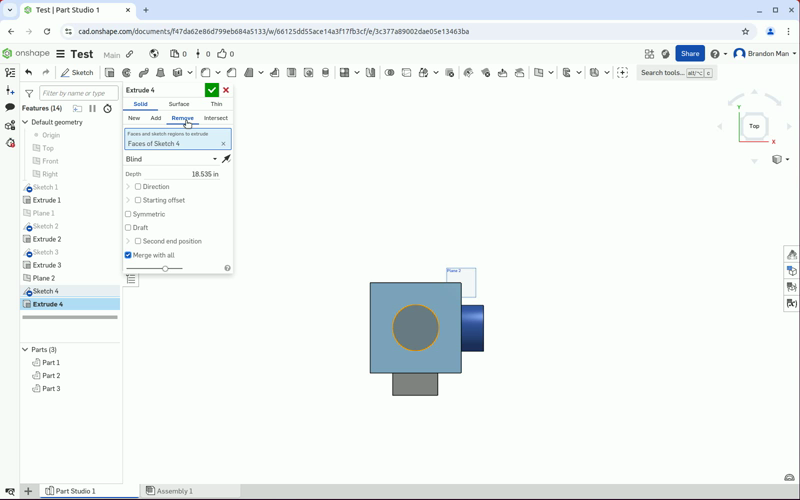
key(enter)
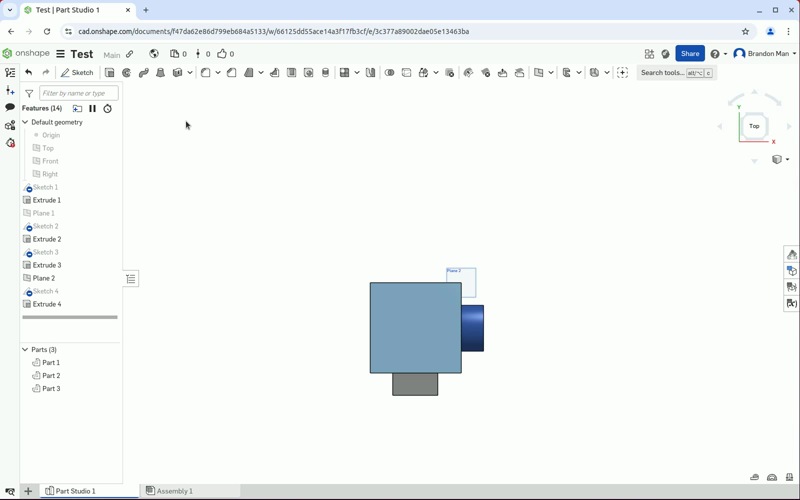
key(shift+h)
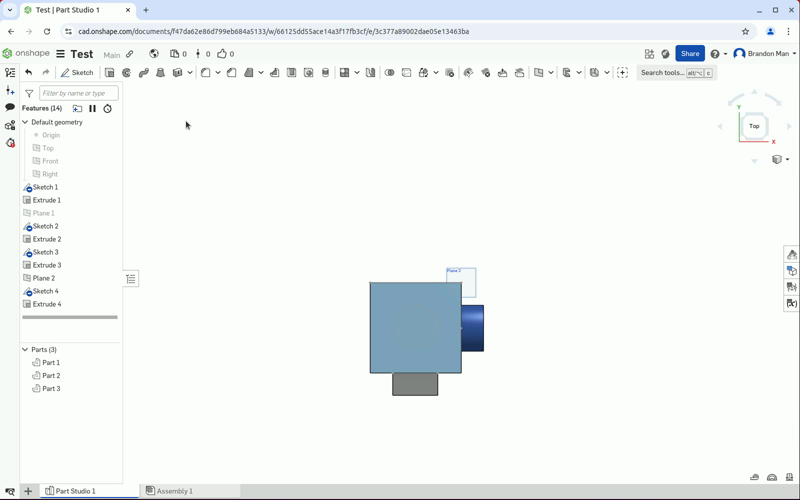
key(shift+h)
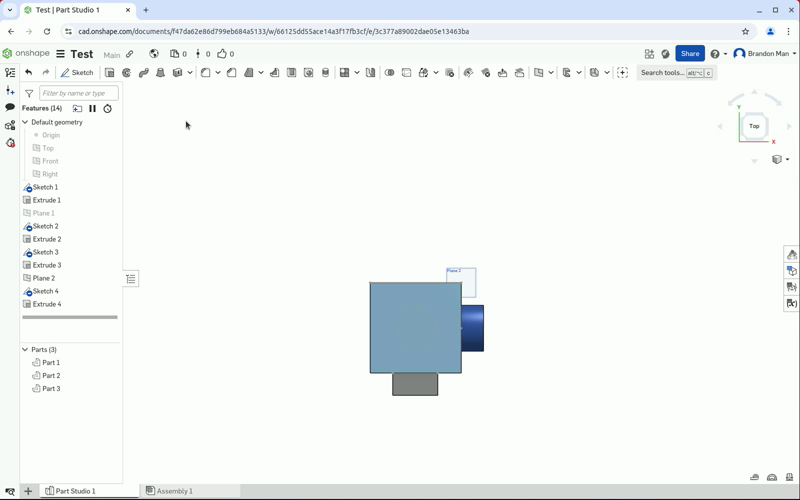
key(shift+7)
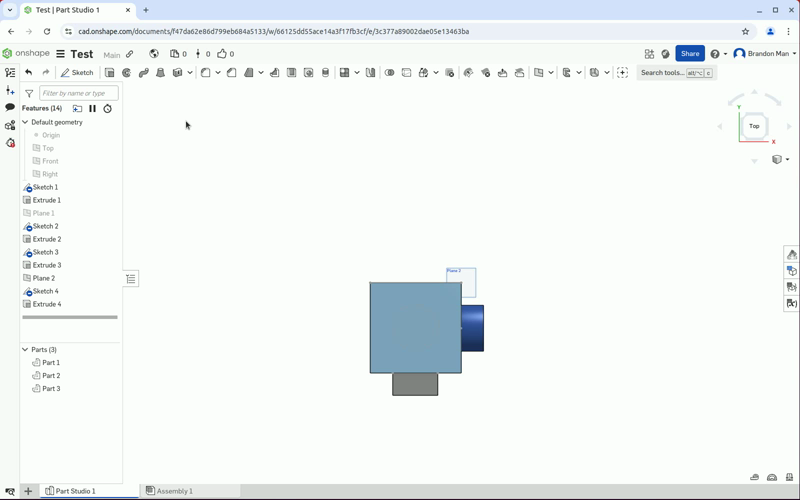
key(up, 3)
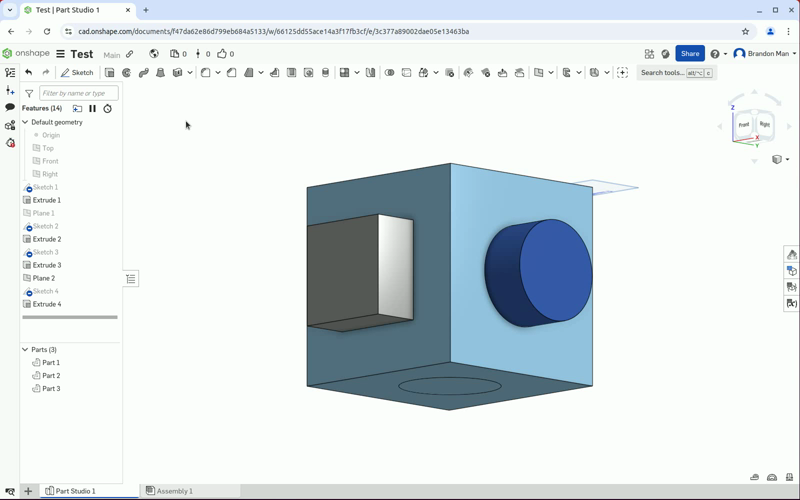
key(left, 3)
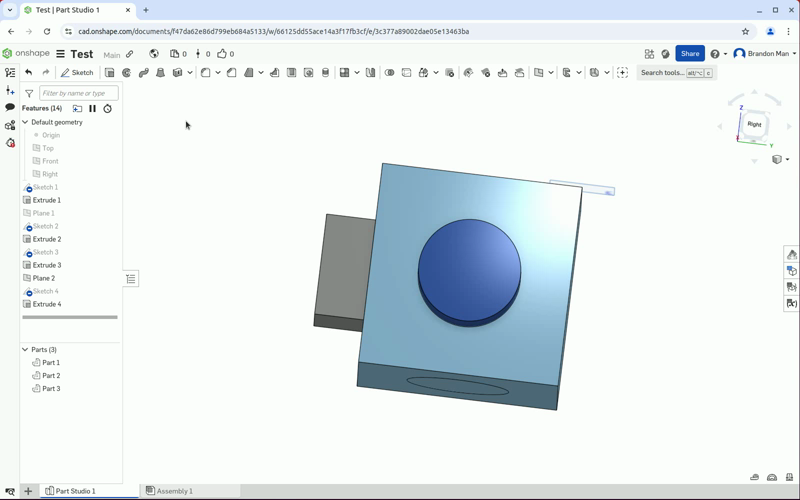
key(right, 3)
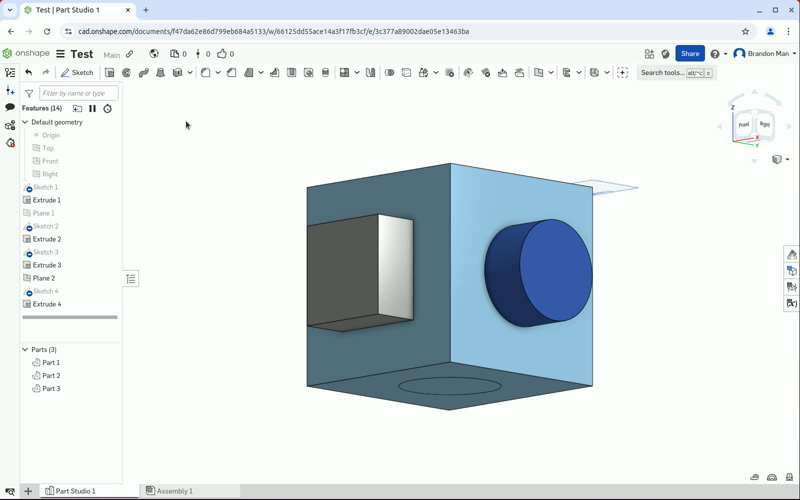
key(down, 3)
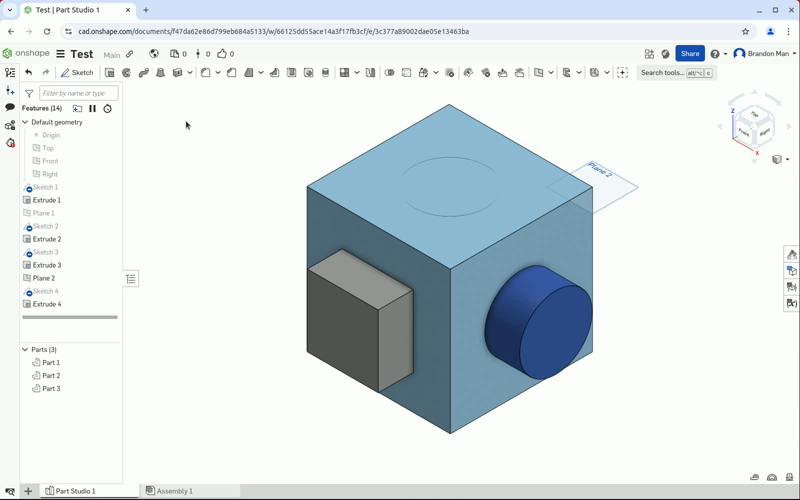
mouse_move(73, 189)
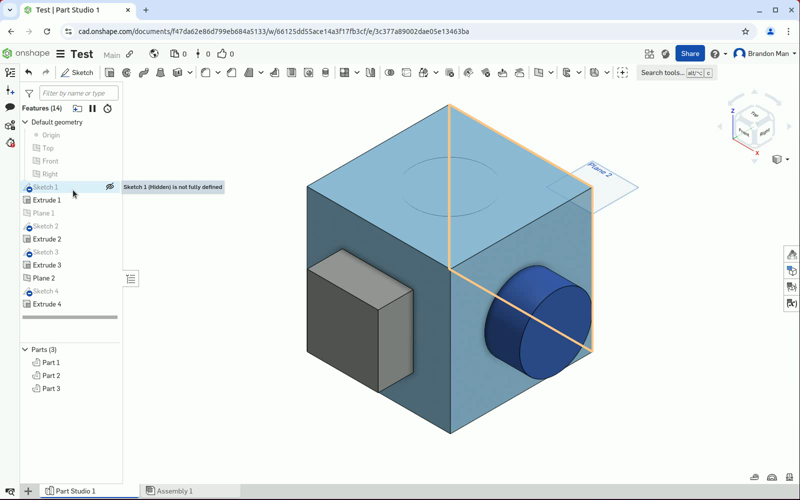
click(73, 189)